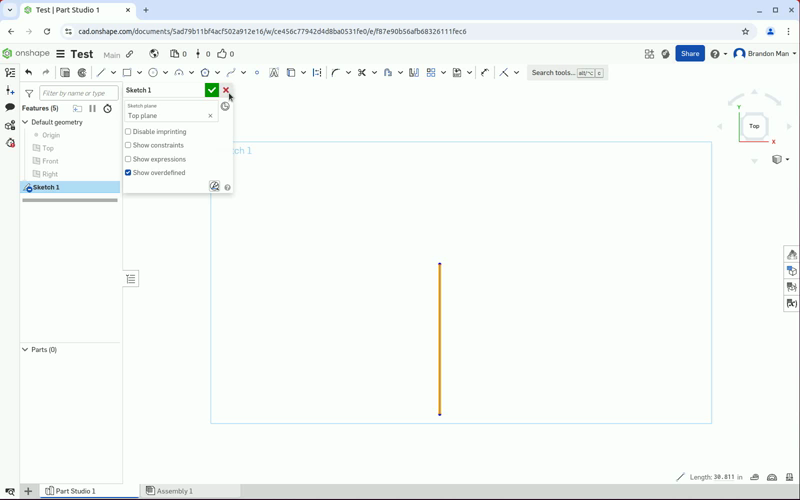
key(shift+h)
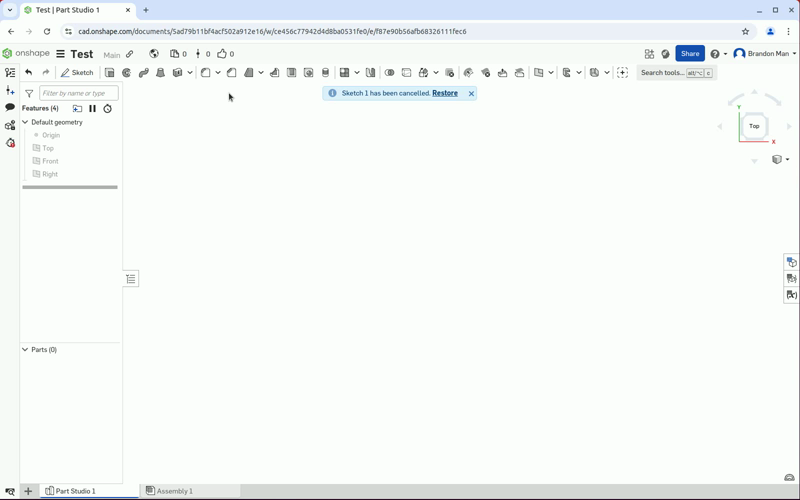
mouse_move(73, 352)
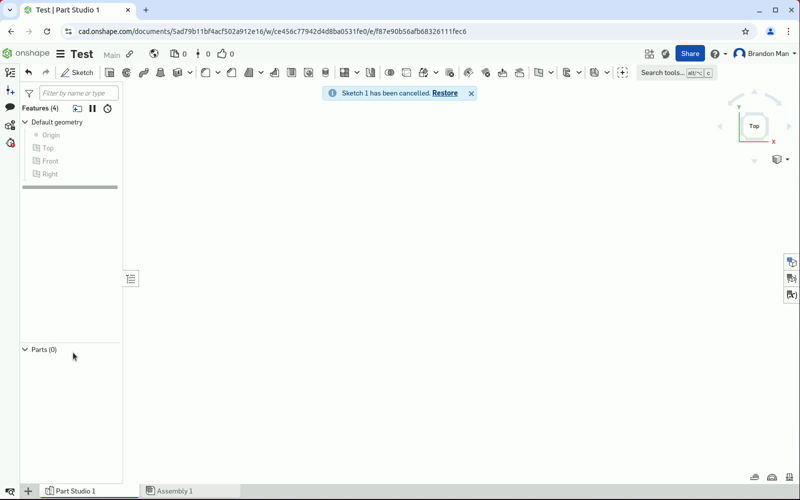
key(y)
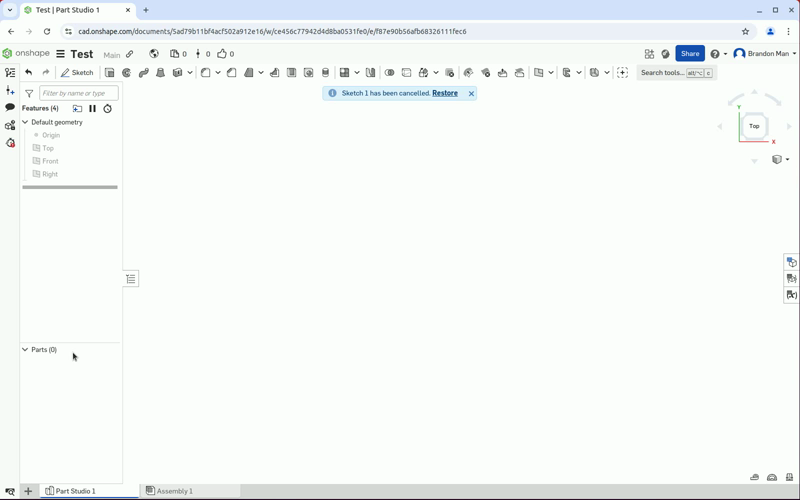
key(shift+p)
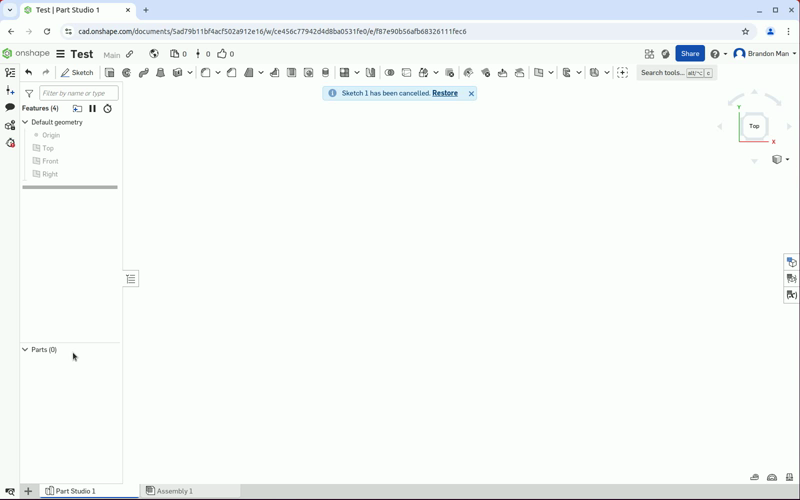
key(space)
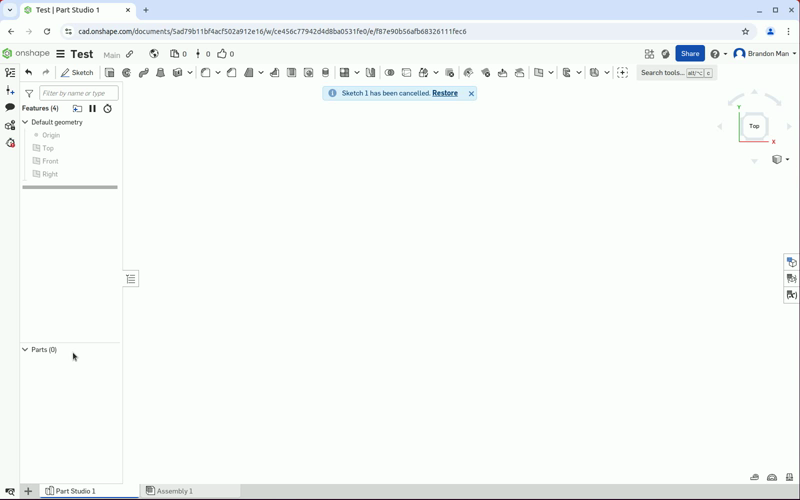
key_down(shift)
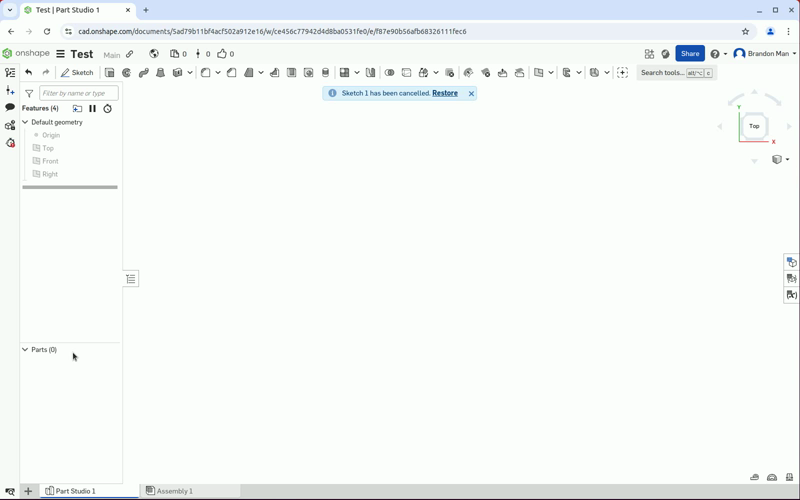
key(up)
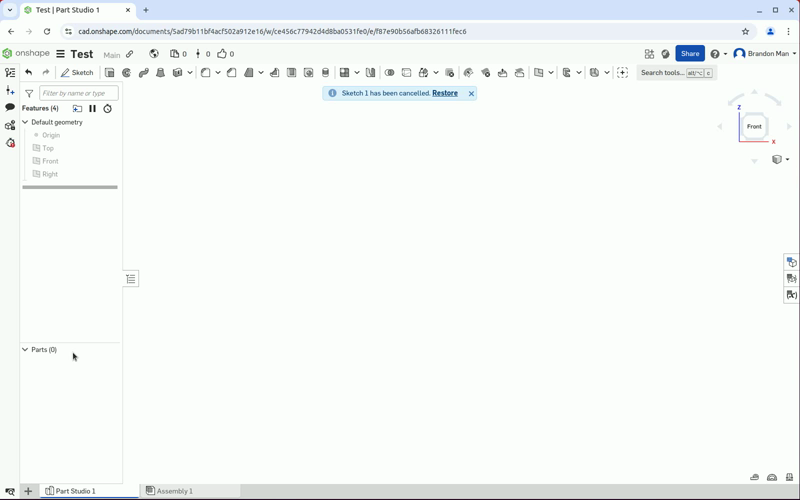
key_up(shift)
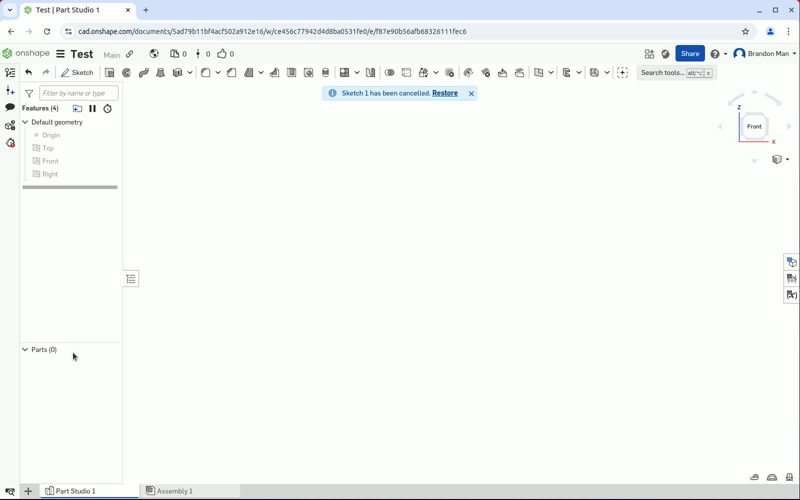
key(space)
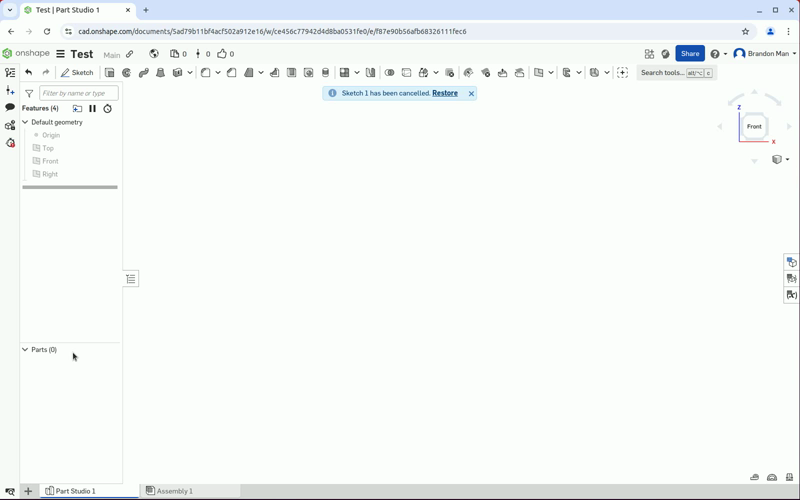
key_down(shift)
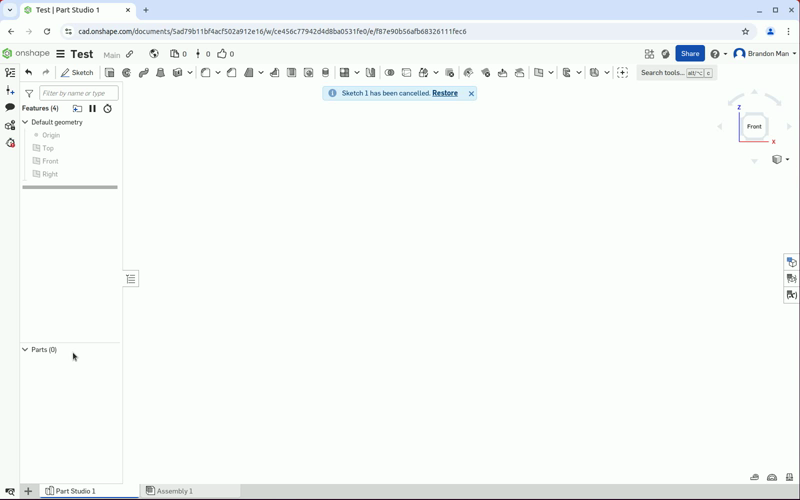
key(left)
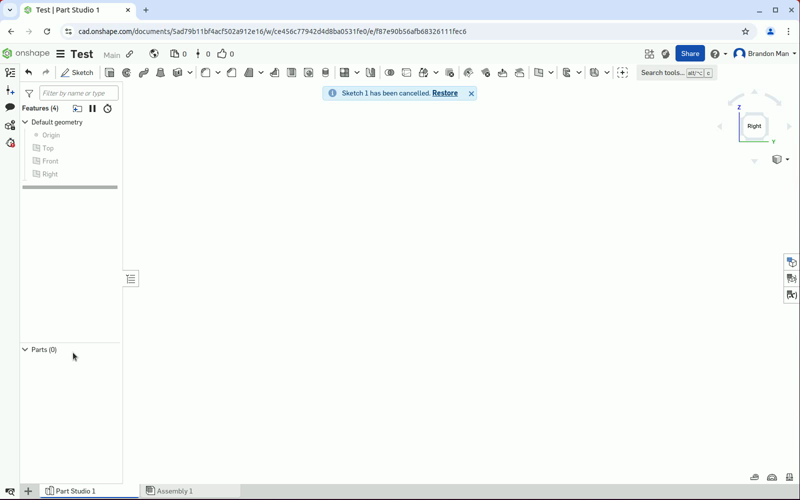
key_up(shift)
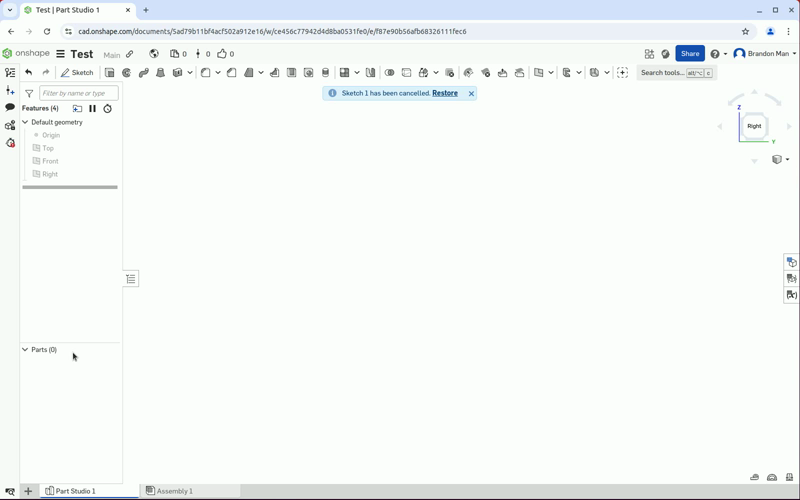
mouse_move(73, 352)
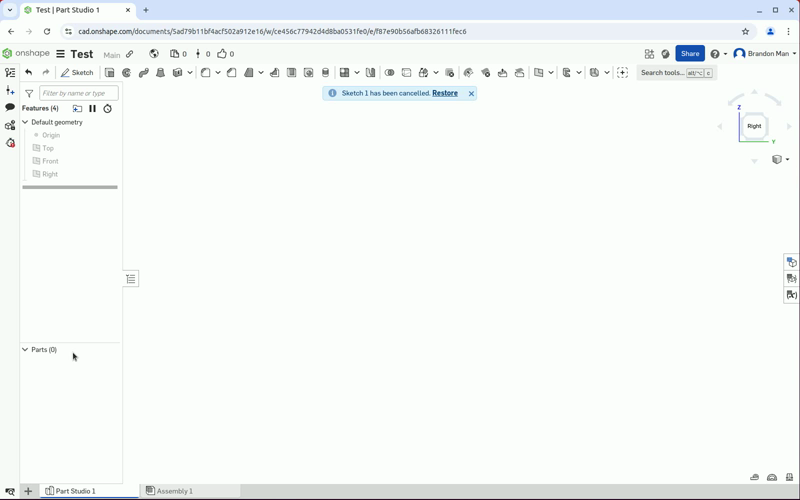
key(shift+y)
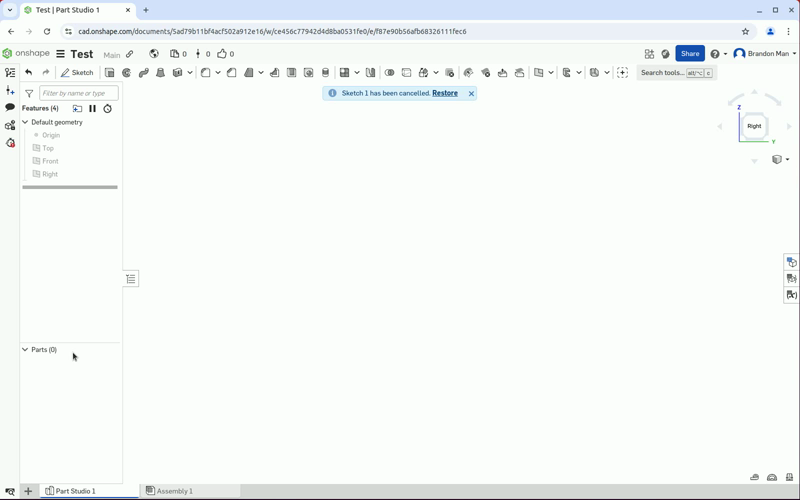
key(shift+s)
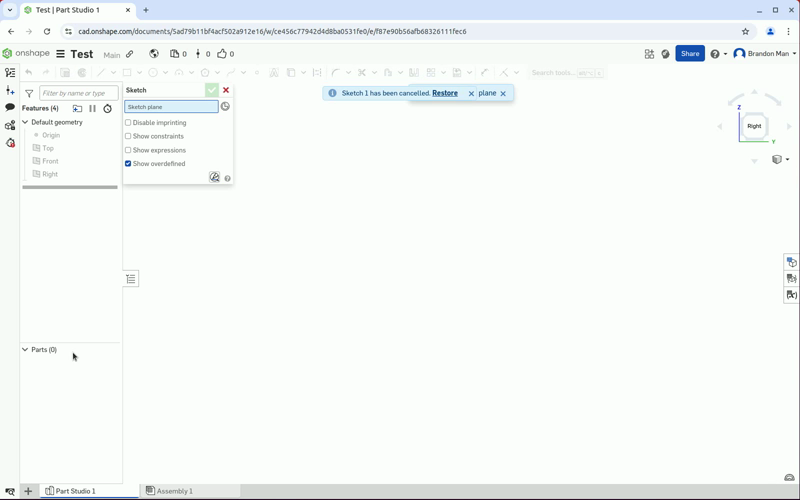
mouse_move(73, 176)
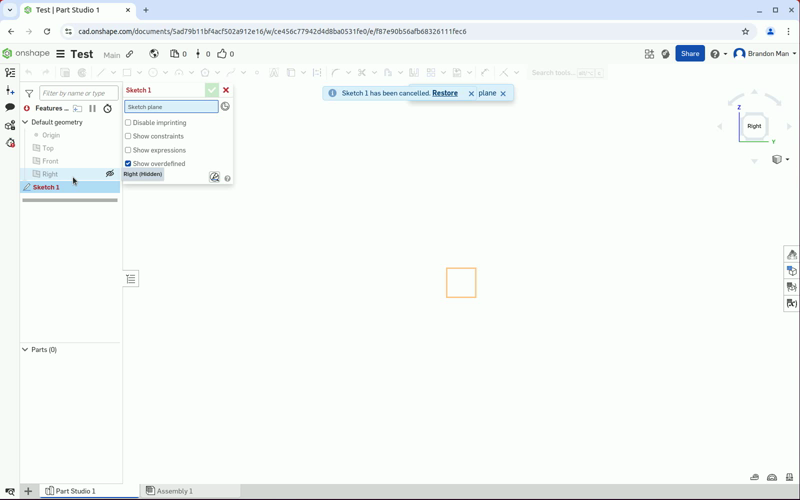
click(73, 176)
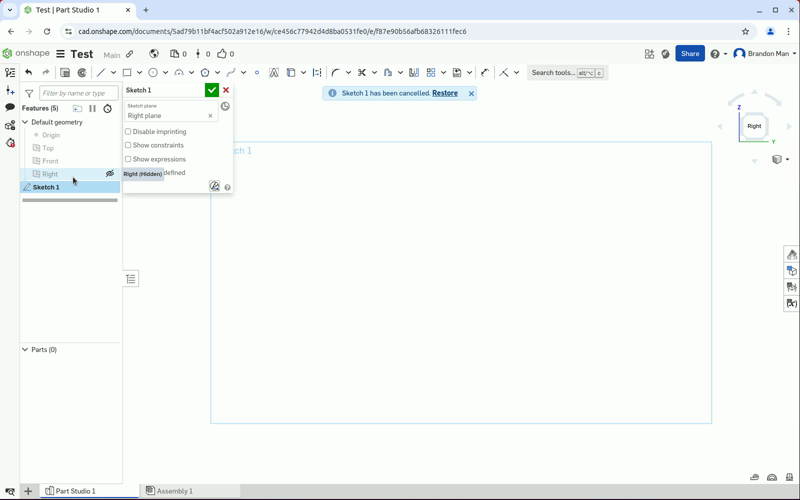
mouse_move(73, 352)
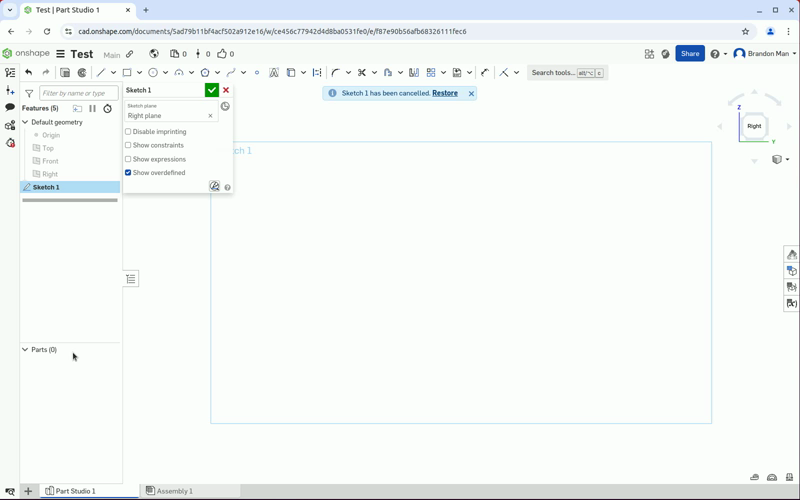
key(y)
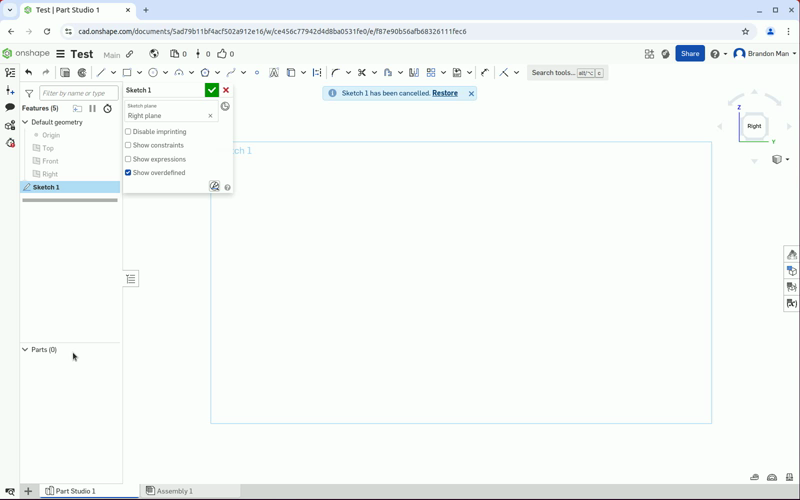
key(l)
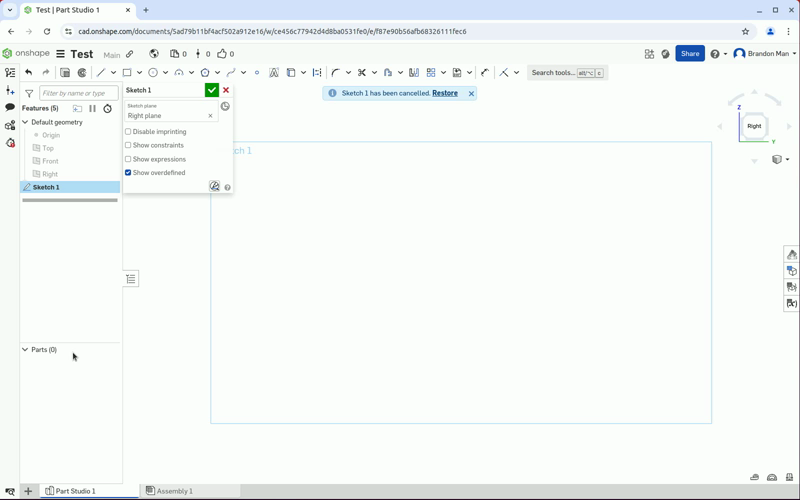
key_down(shift)
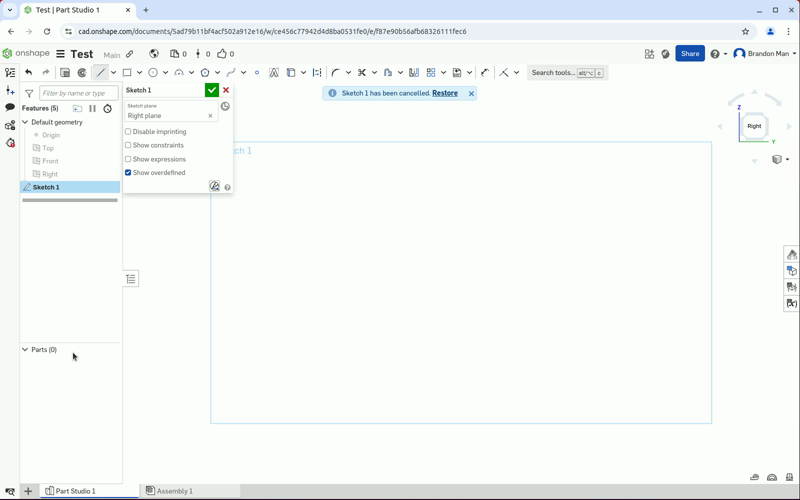
mouse_move(460, 266)
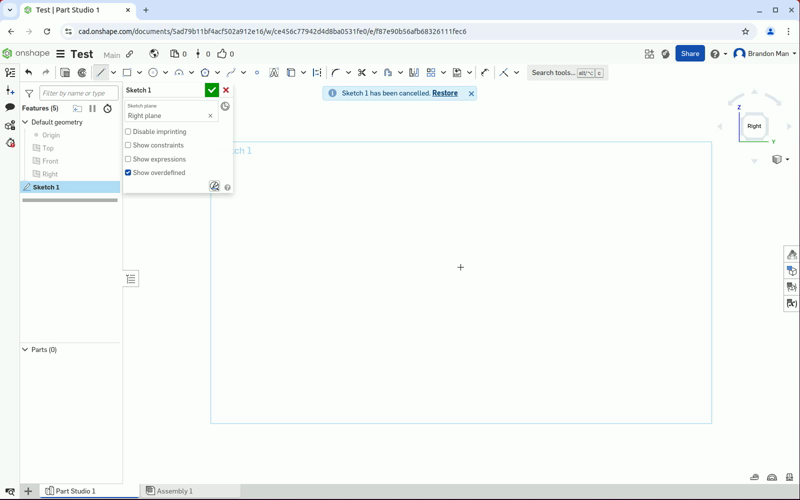
click(460, 266)
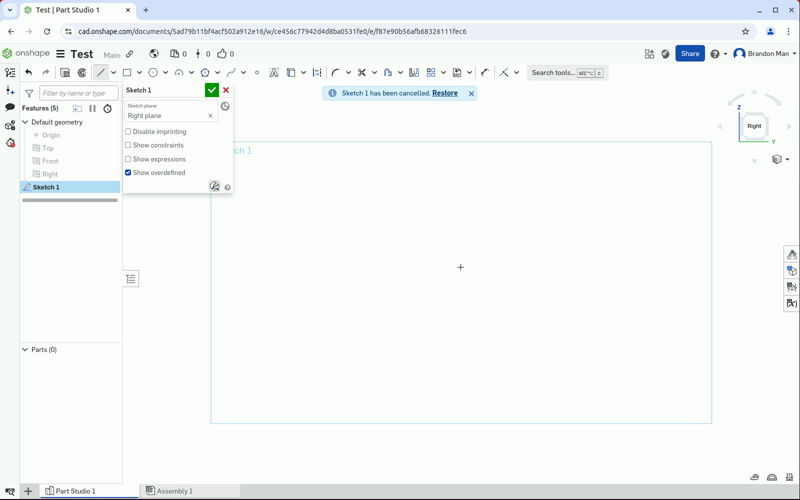
key_up(shift)
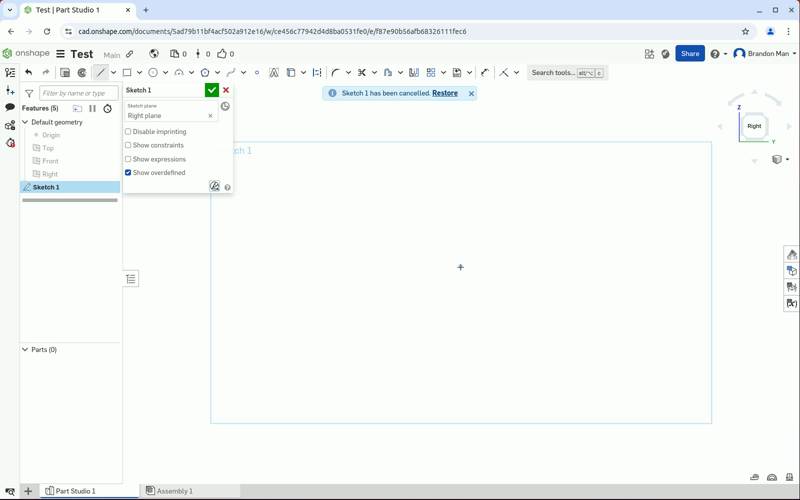
key_down(shift)
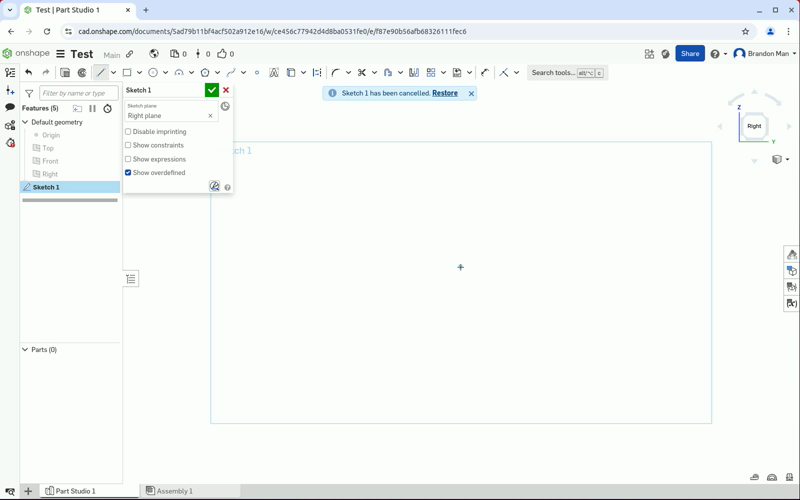
mouse_move(490, 266)
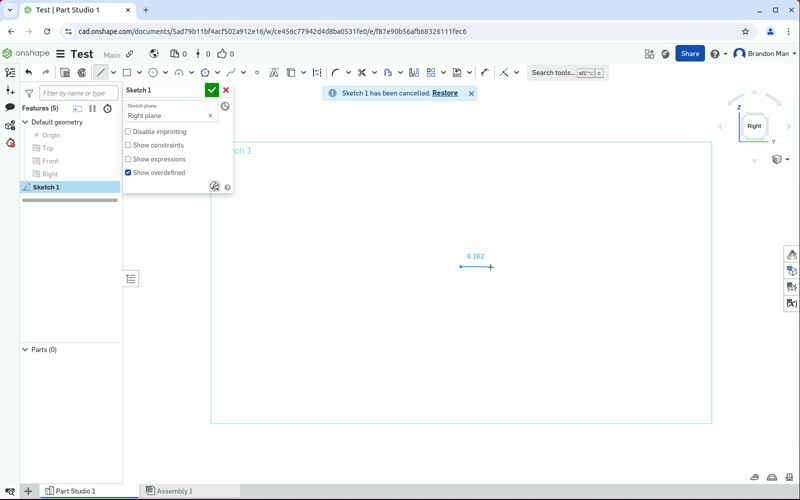
mouse_move(514, 259)
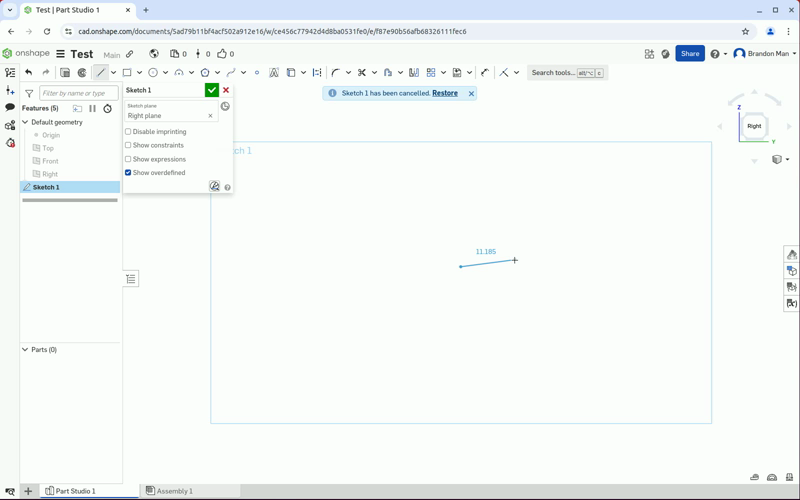
click(514, 259)
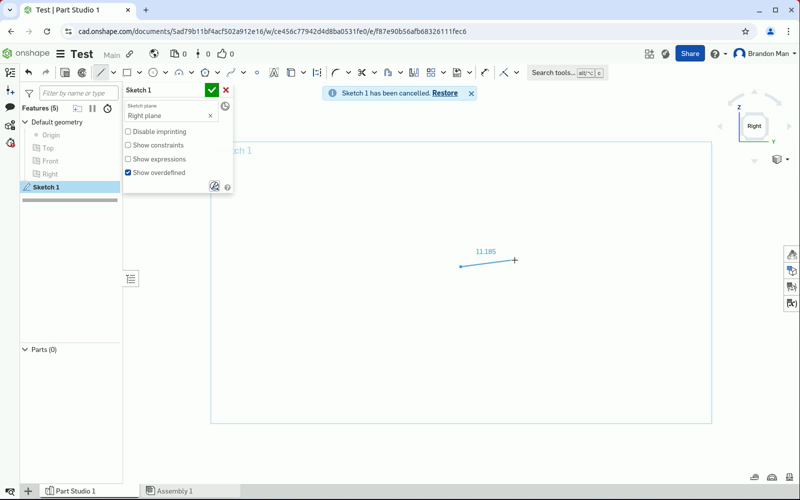
key_up(shift)
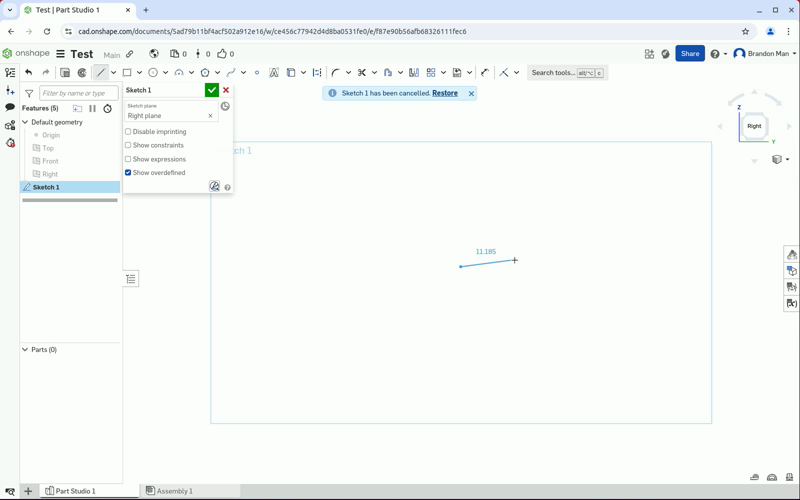
key(esc)
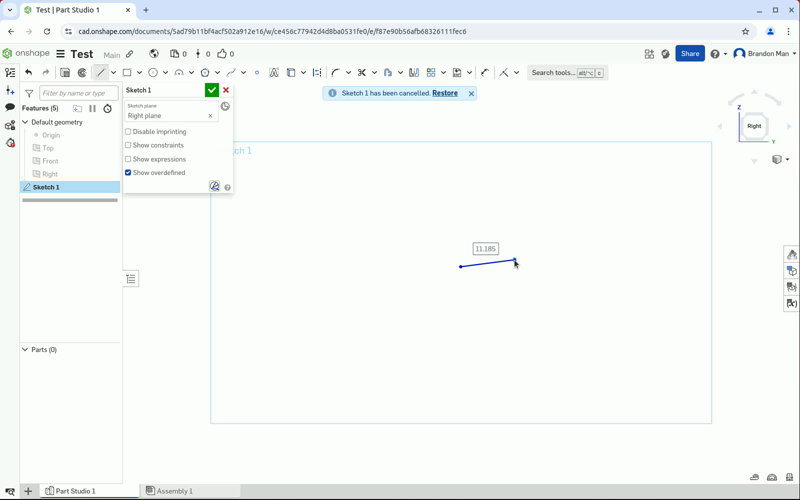
key(a)
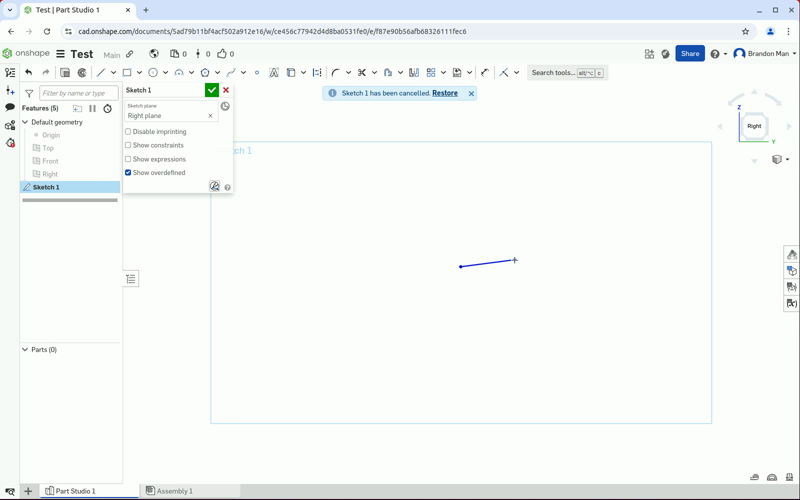
mouse_move(514, 259)
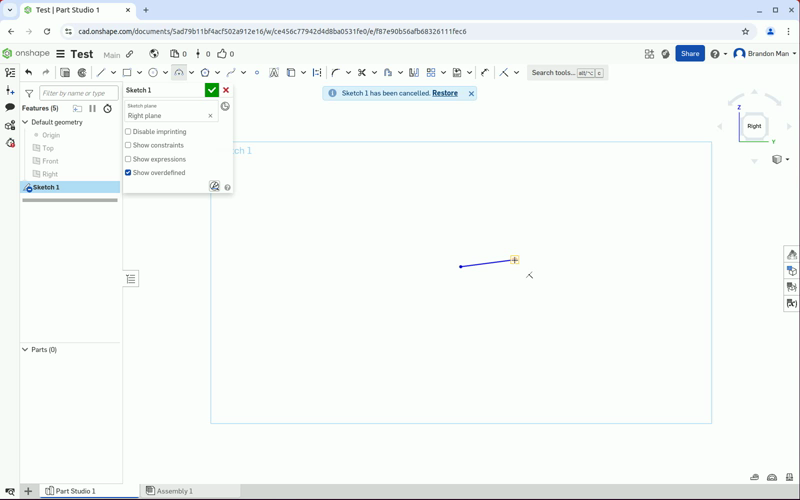
click(514, 259)
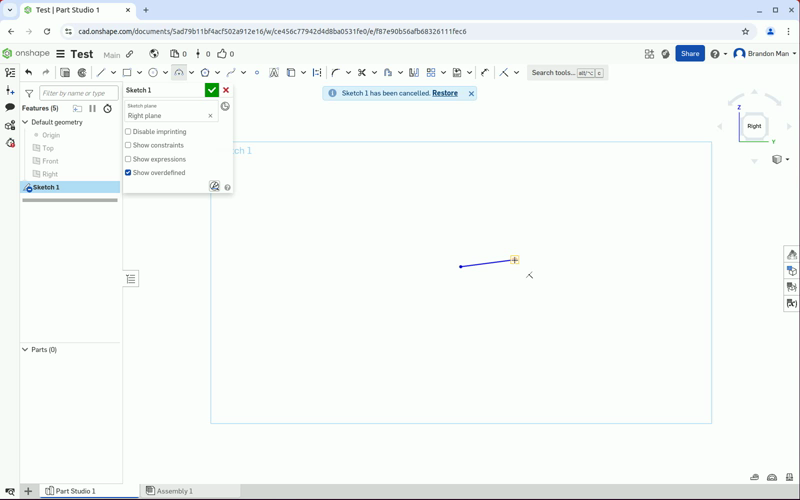
key_down(shift)
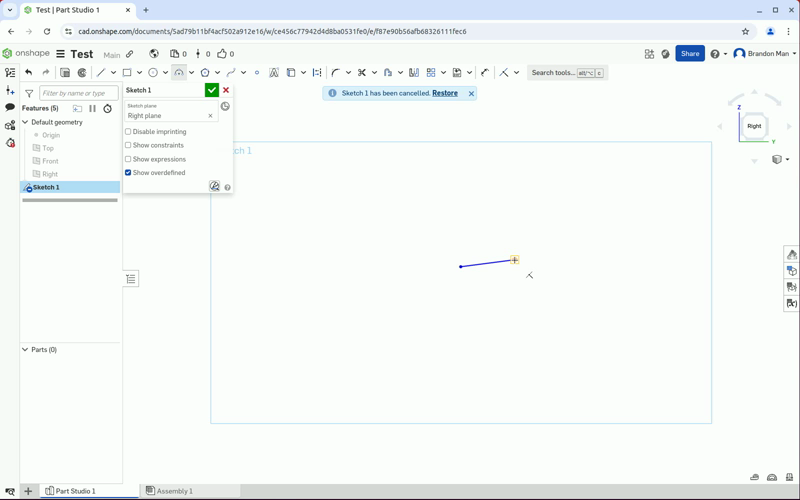
mouse_move(538, 236)
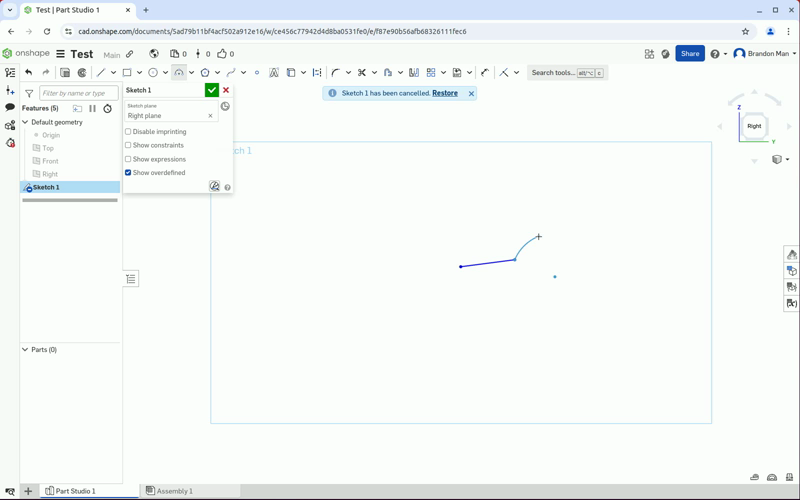
click(538, 236)
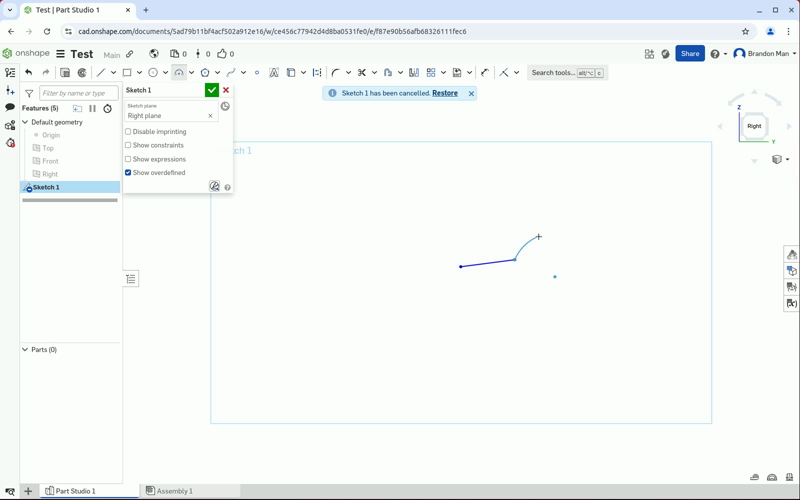
mouse_move(530, 251)
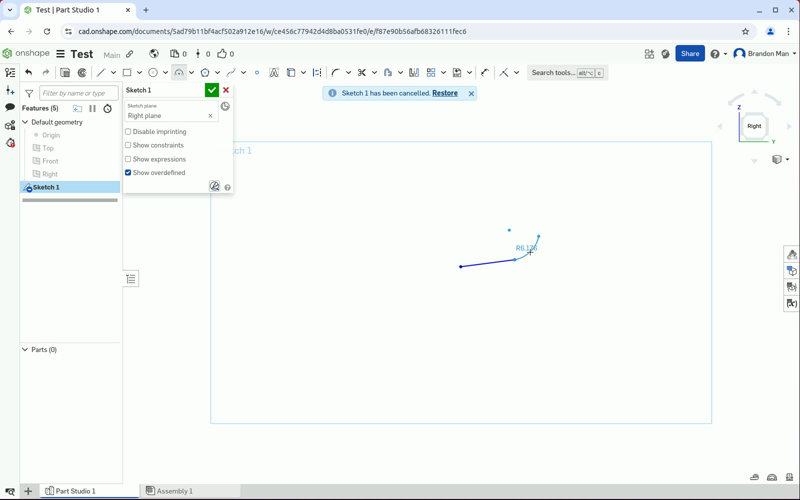
click(530, 251)
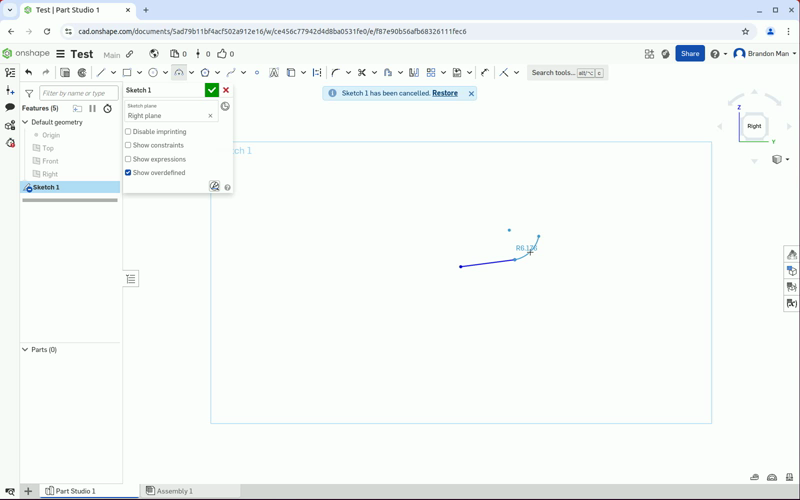
key_up(shift)
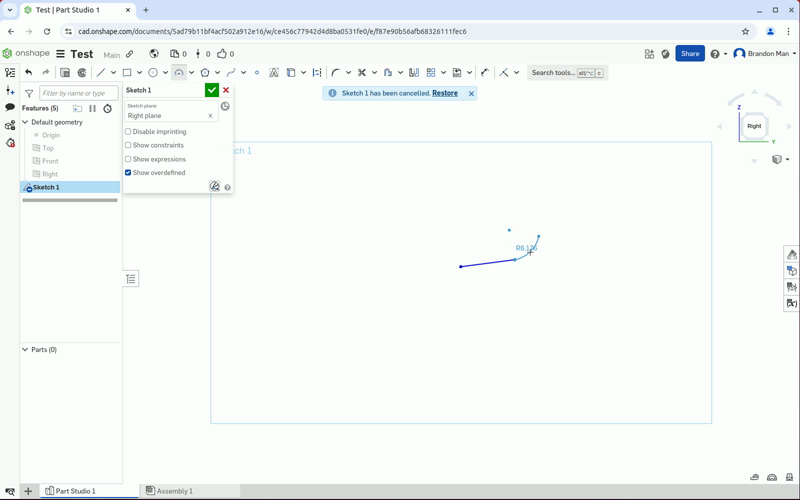
key(esc)
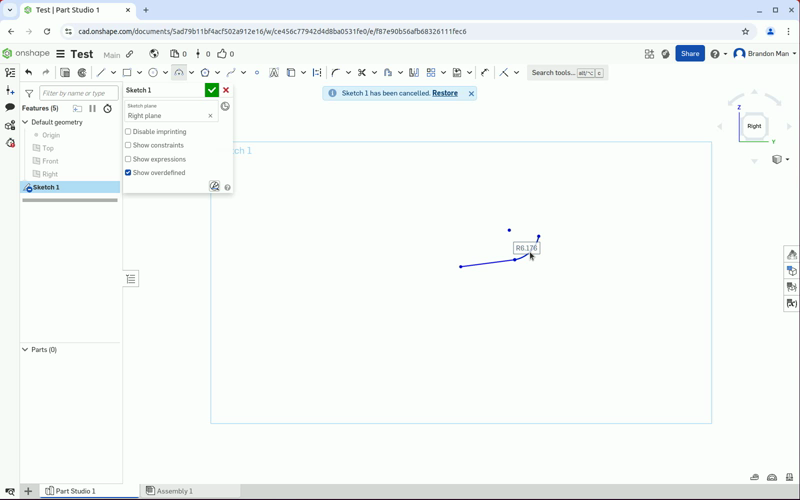
key(l)
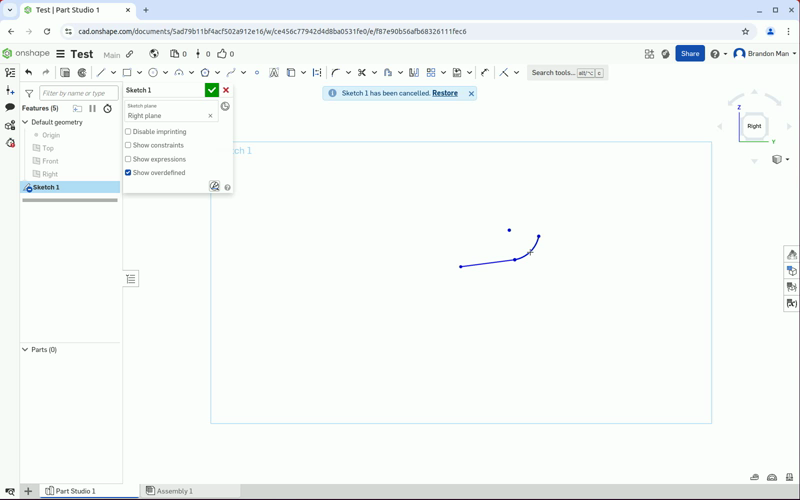
mouse_move(538, 236)
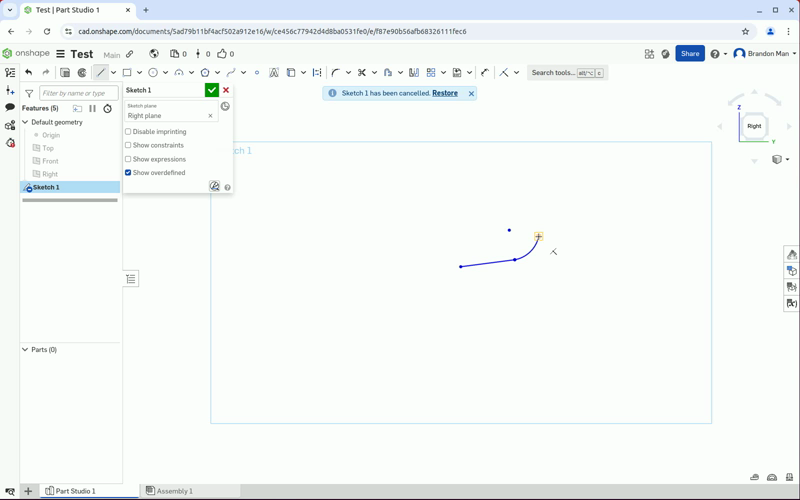
click(538, 236)
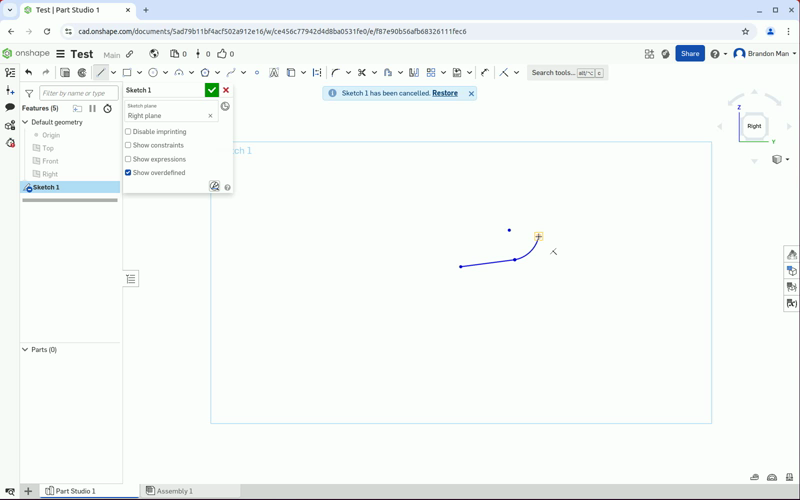
key_down(shift)
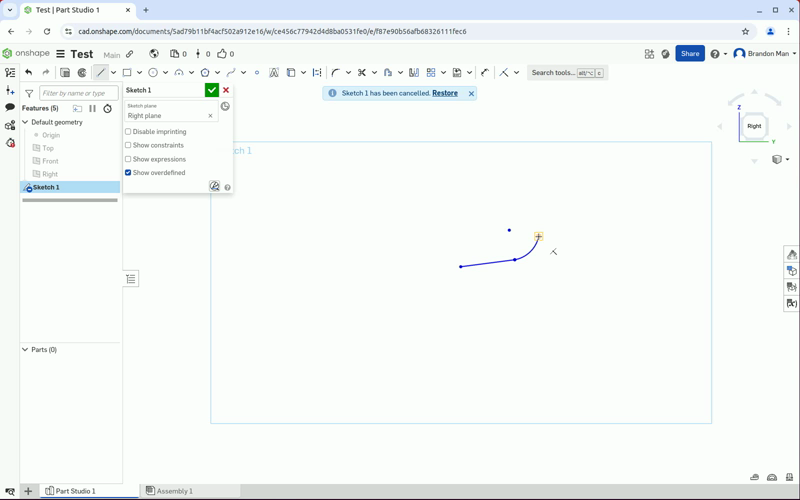
mouse_move(568, 236)
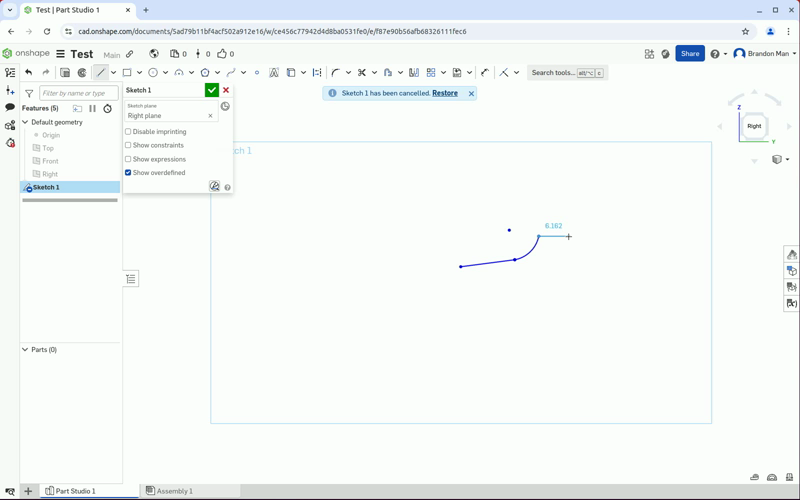
mouse_move(549, 193)
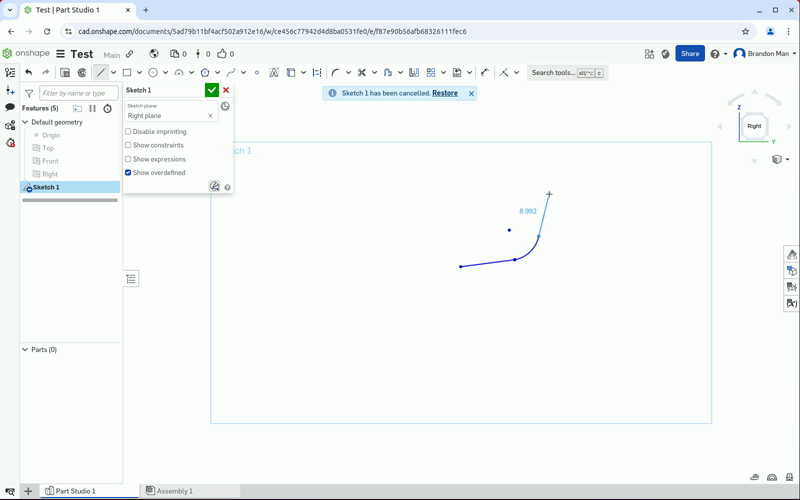
click(549, 193)
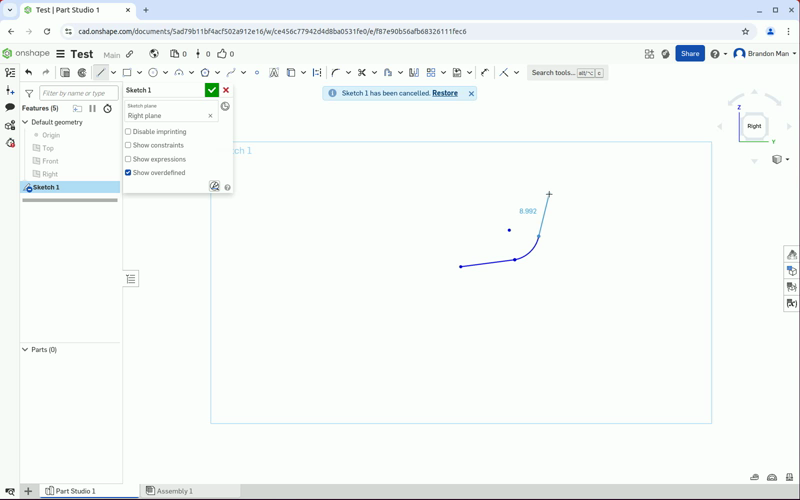
key_up(shift)
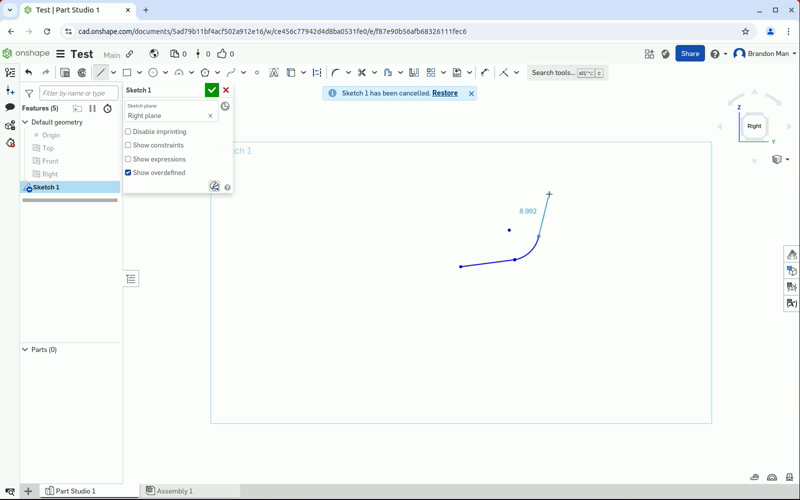
key(esc)
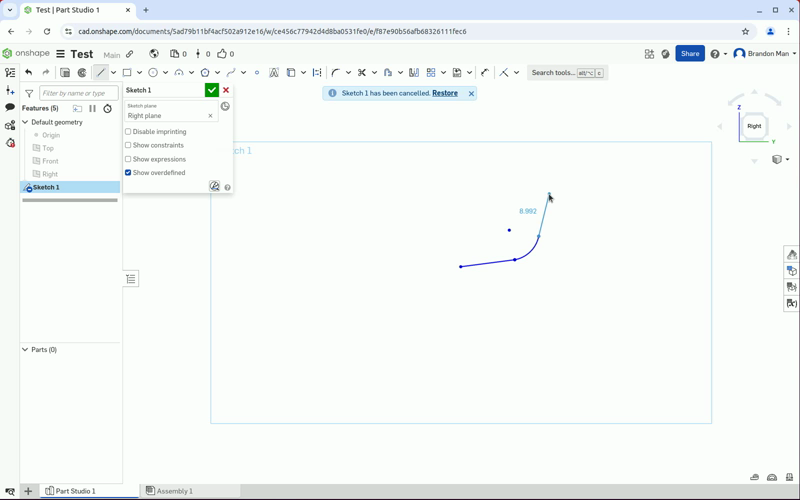
key(a)
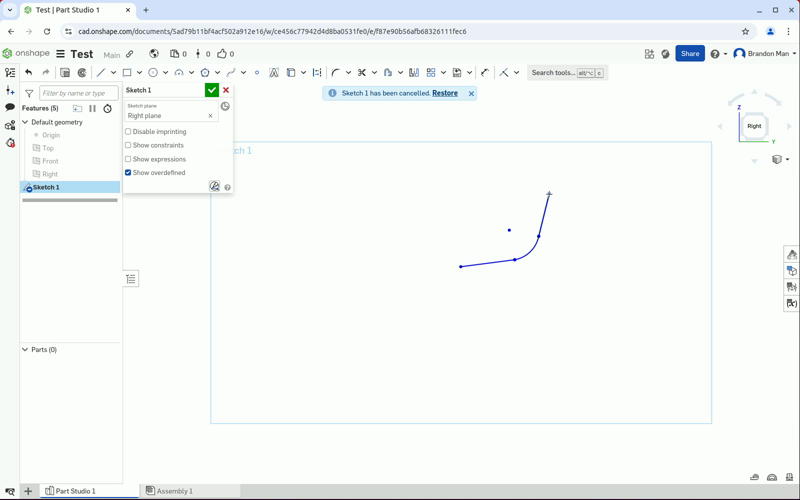
mouse_move(549, 193)
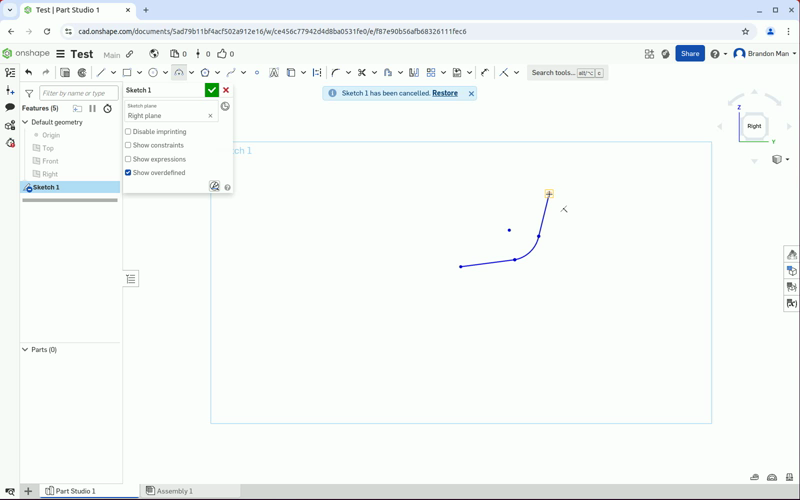
click(549, 193)
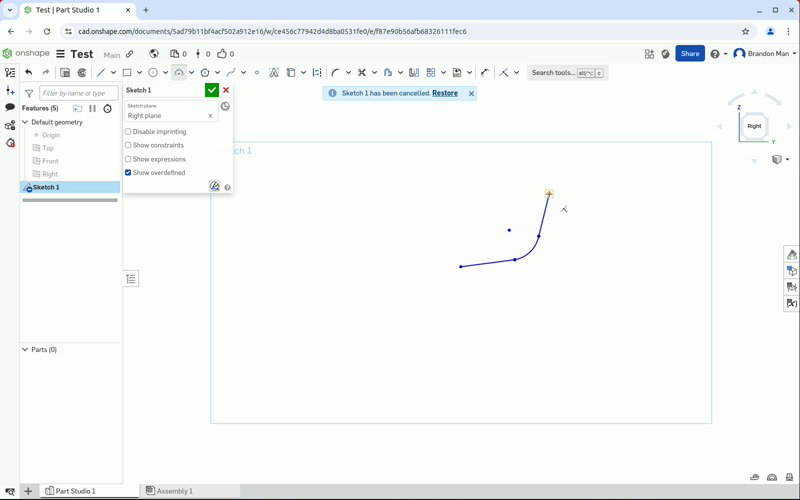
key_down(shift)
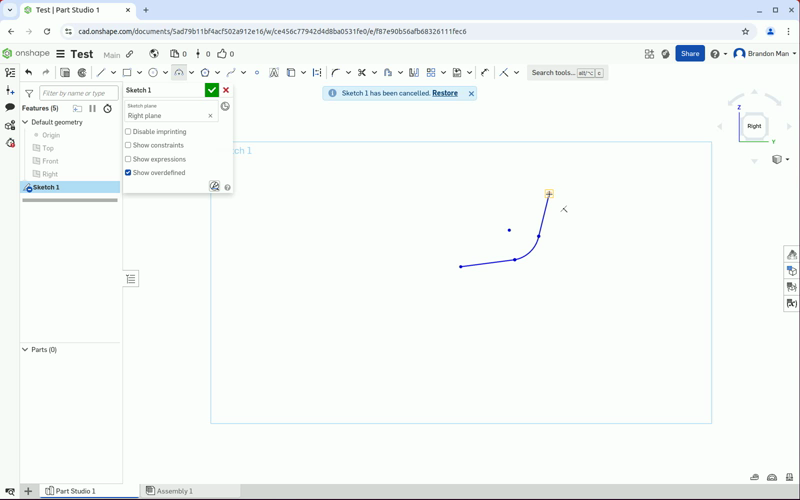
mouse_move(541, 178)
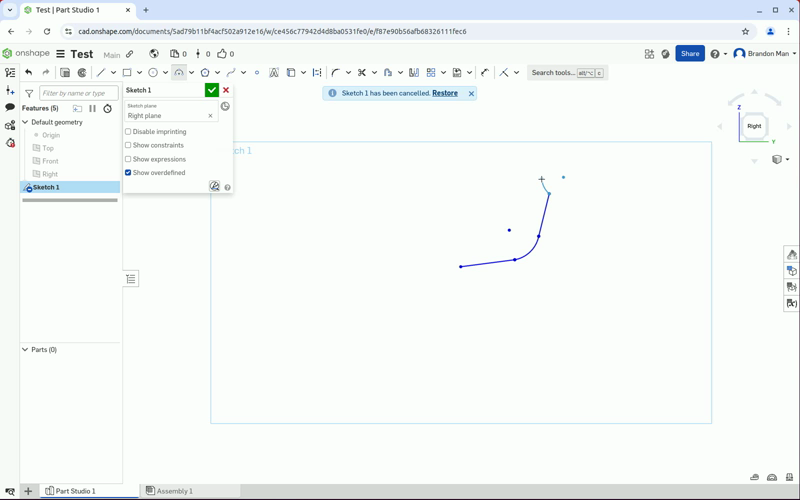
click(541, 178)
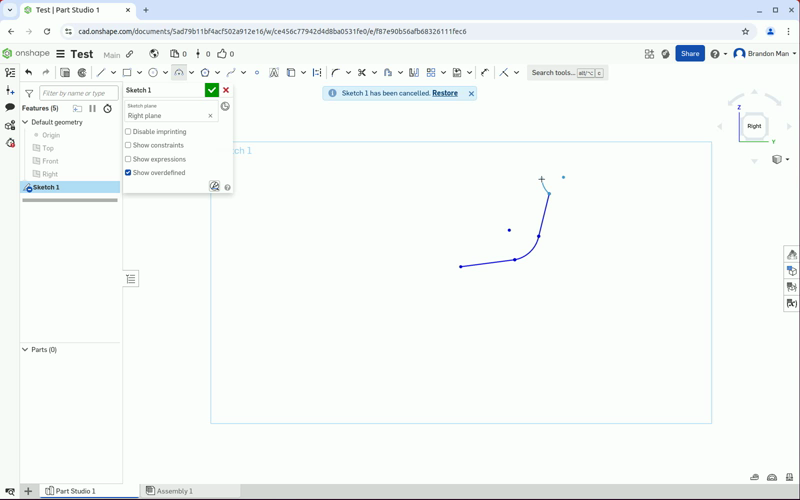
mouse_move(547, 184)
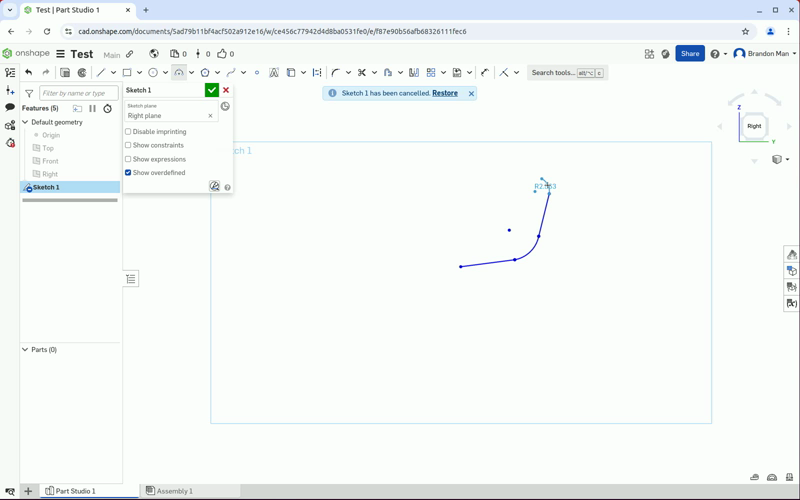
click(547, 184)
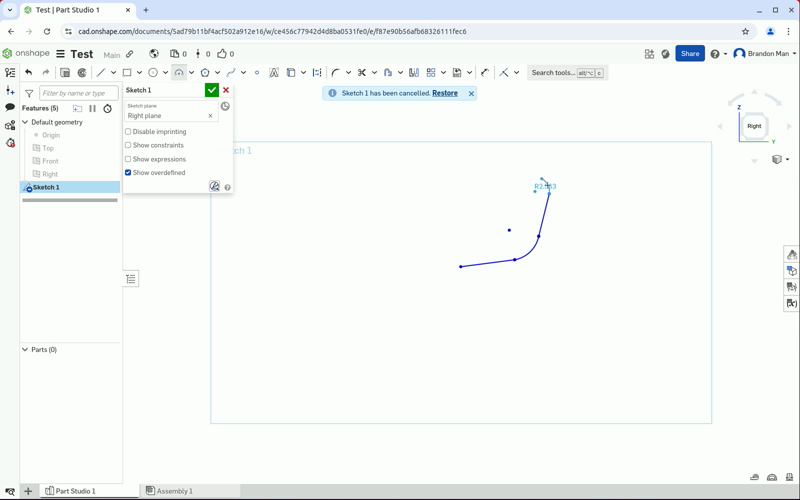
key_up(shift)
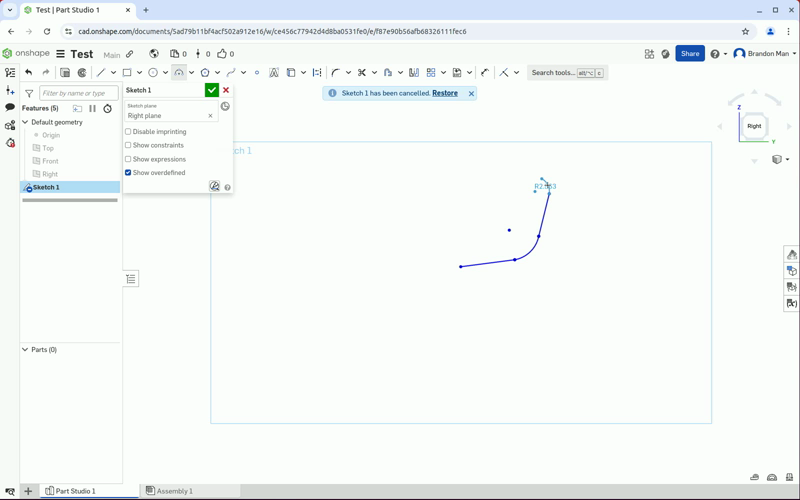
key(esc)
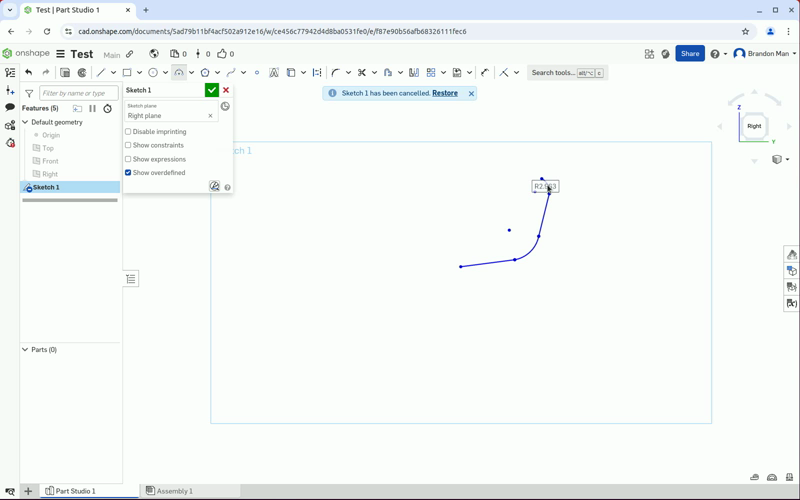
key(l)
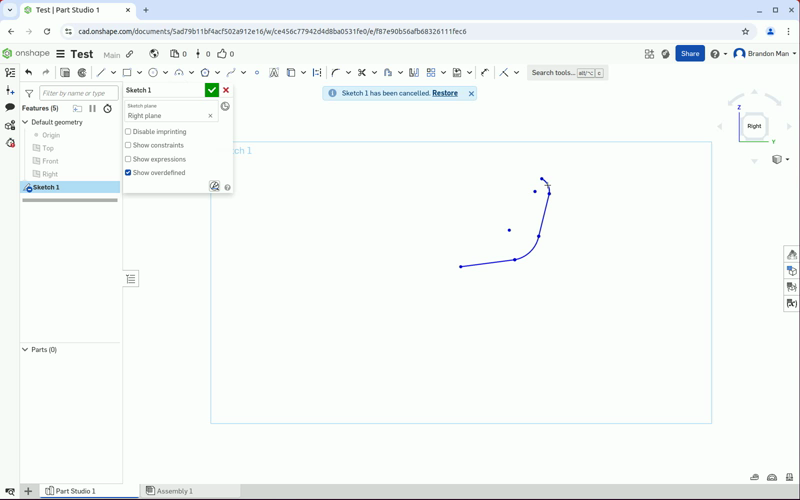
mouse_move(541, 178)
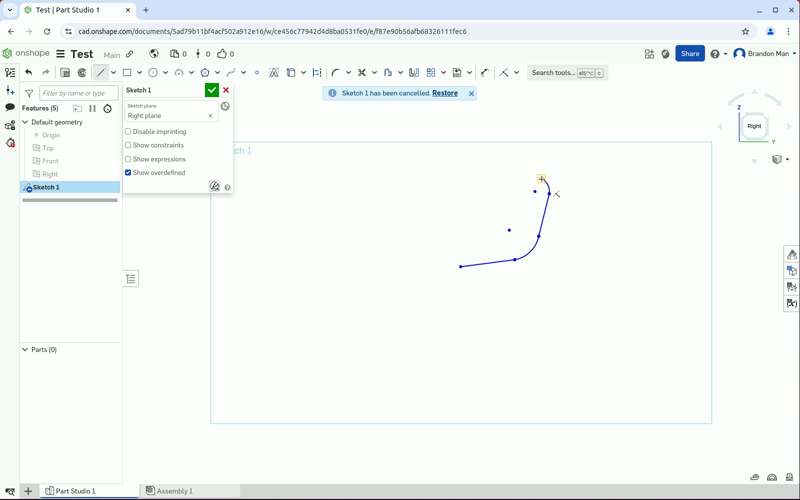
click(541, 178)
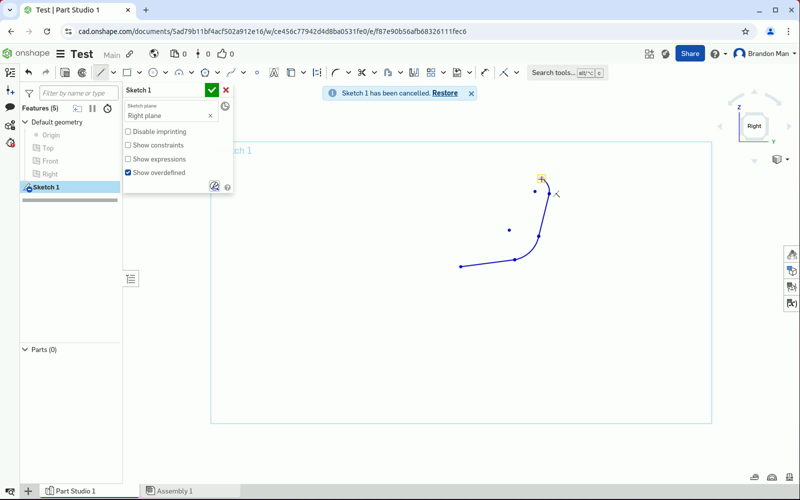
key_down(shift)
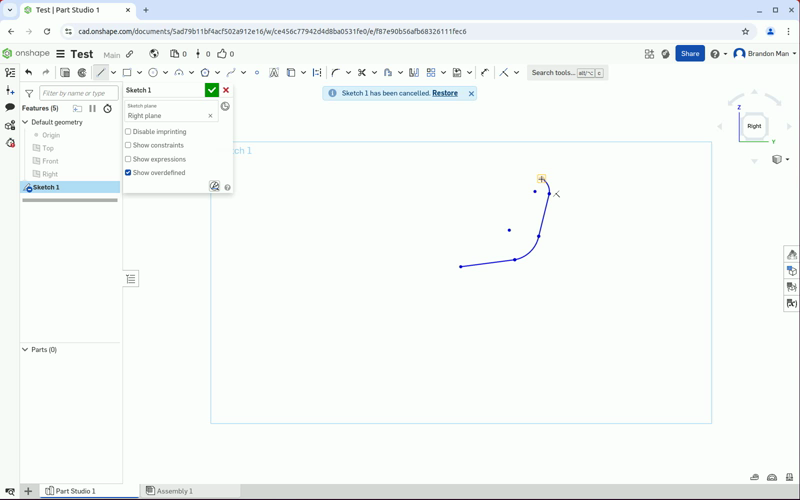
mouse_move(571, 178)
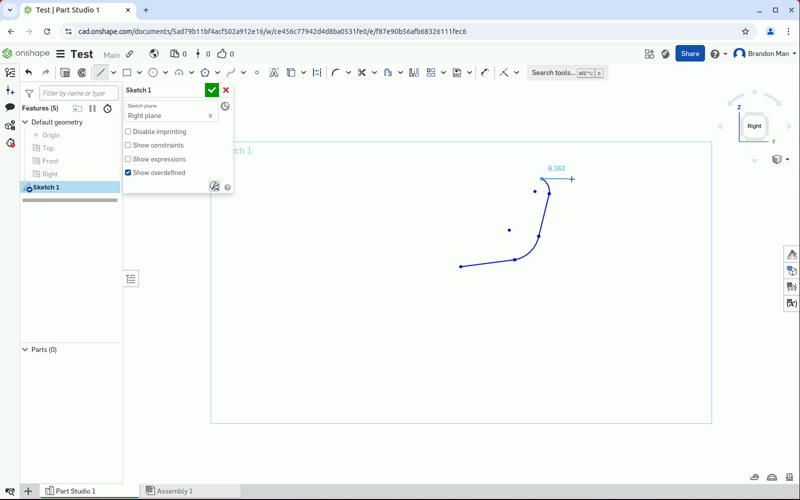
mouse_move(537, 175)
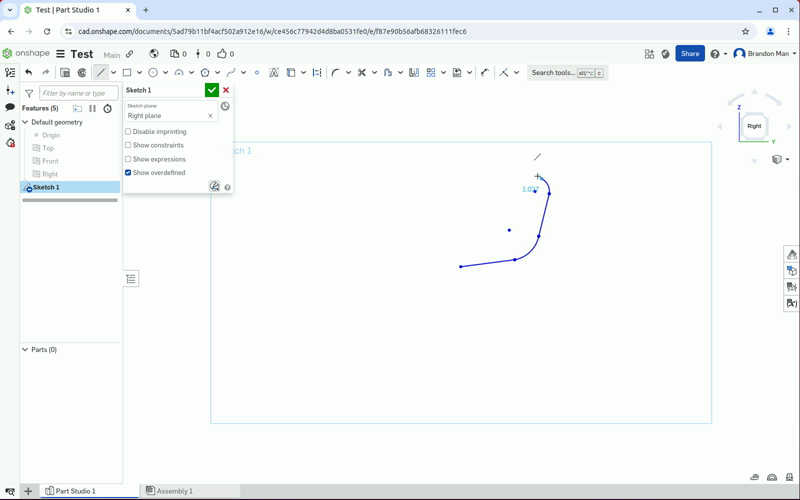
scroll(6)
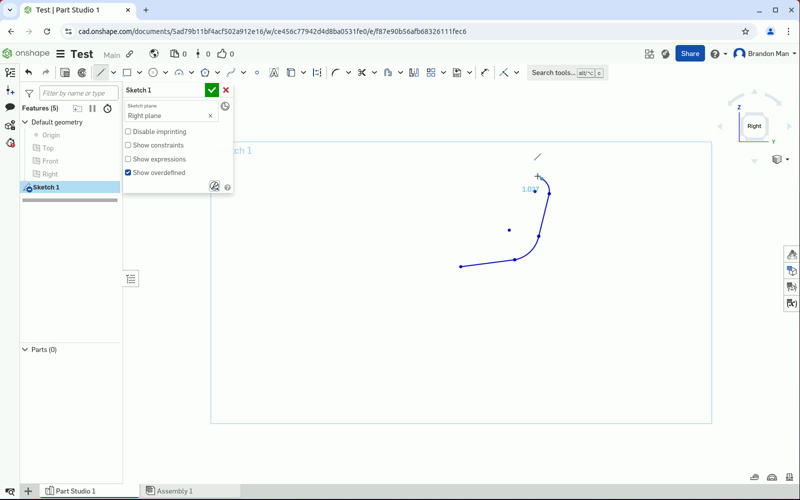
scroll(6)
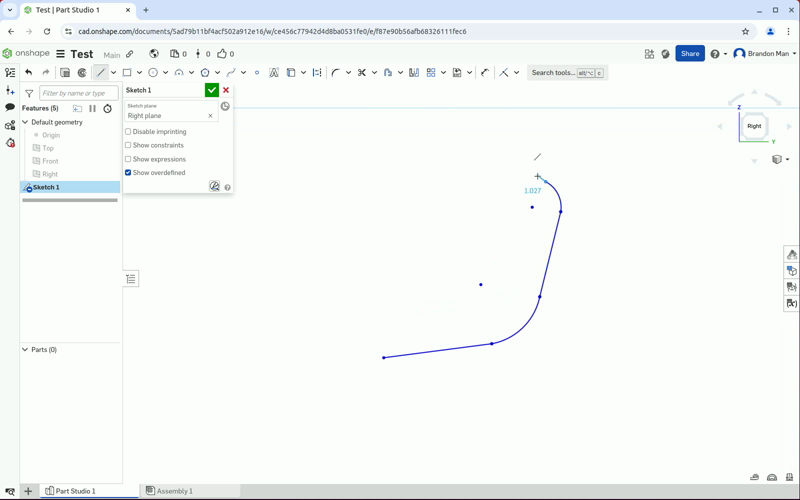
scroll(6)
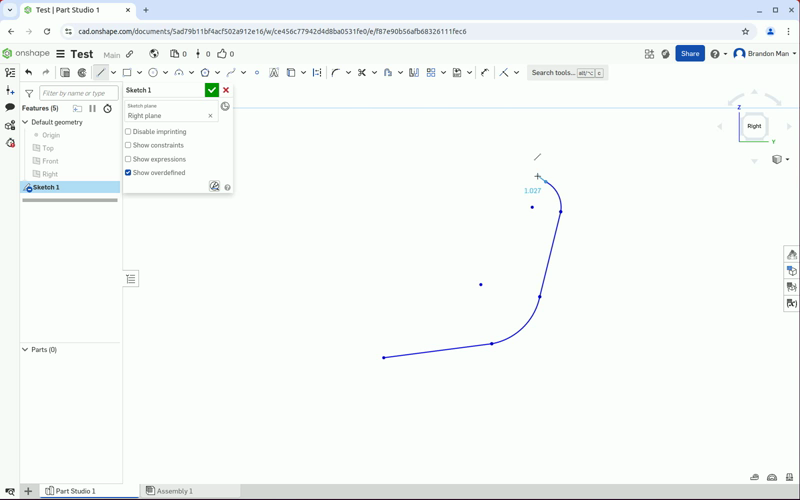
scroll(6)
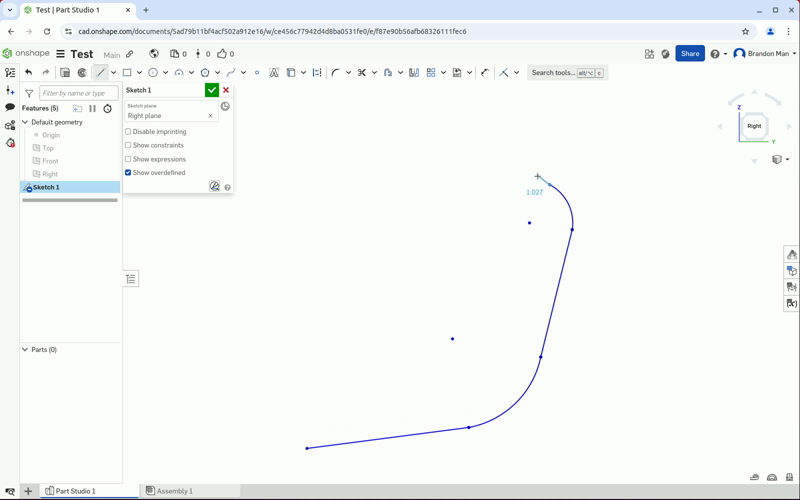
scroll(6)
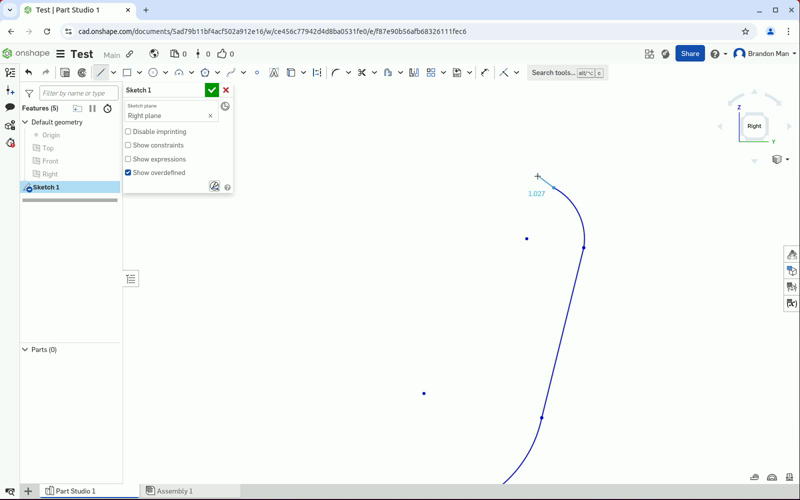
scroll(6)
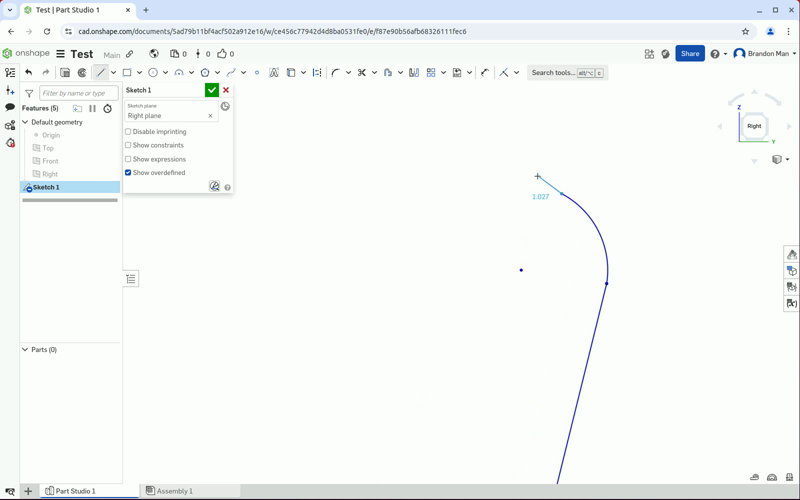
scroll(6)
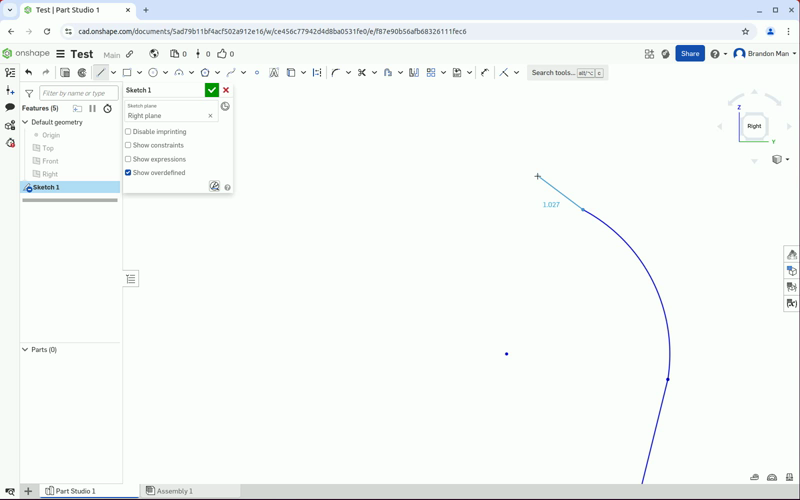
click(537, 175)
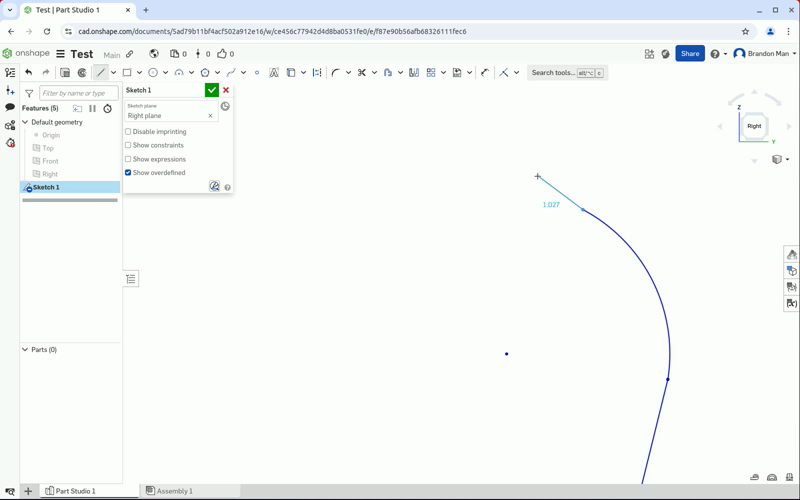
scroll(-6)
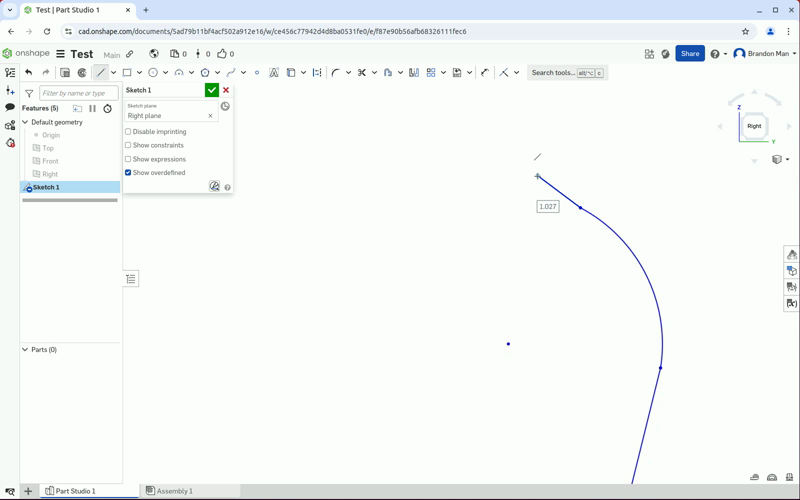
scroll(-6)
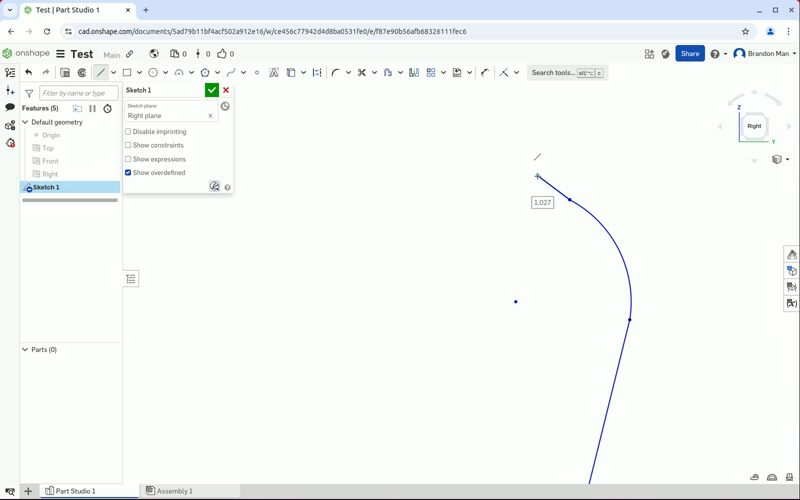
scroll(-6)
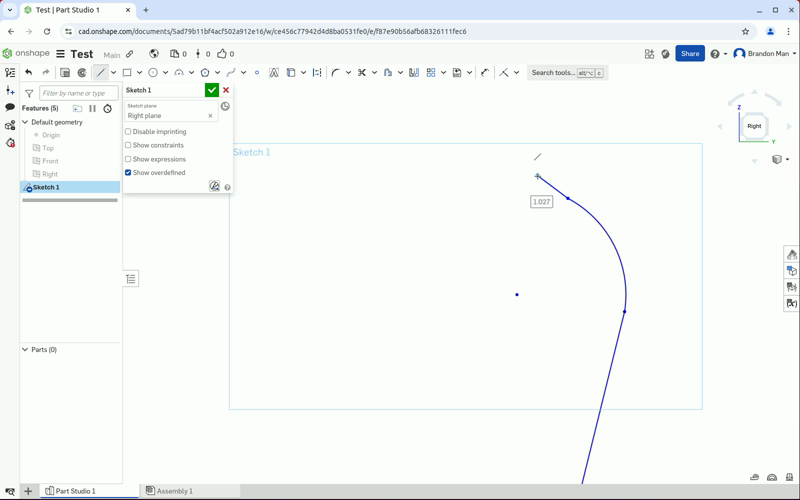
scroll(-6)
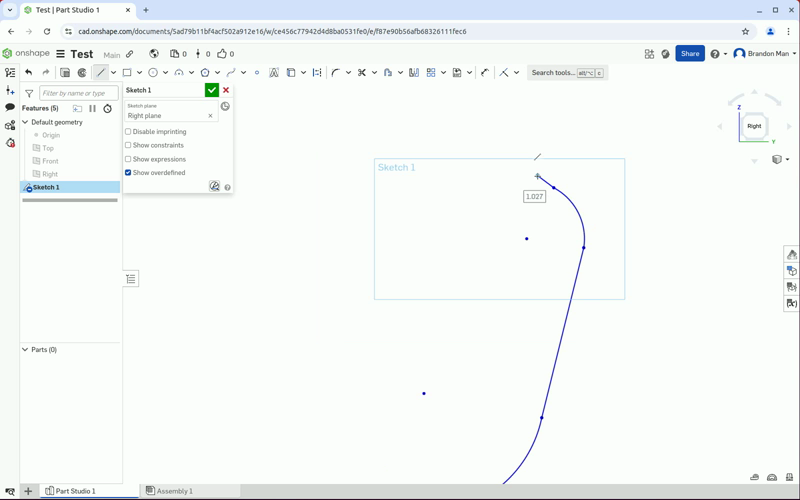
scroll(-6)
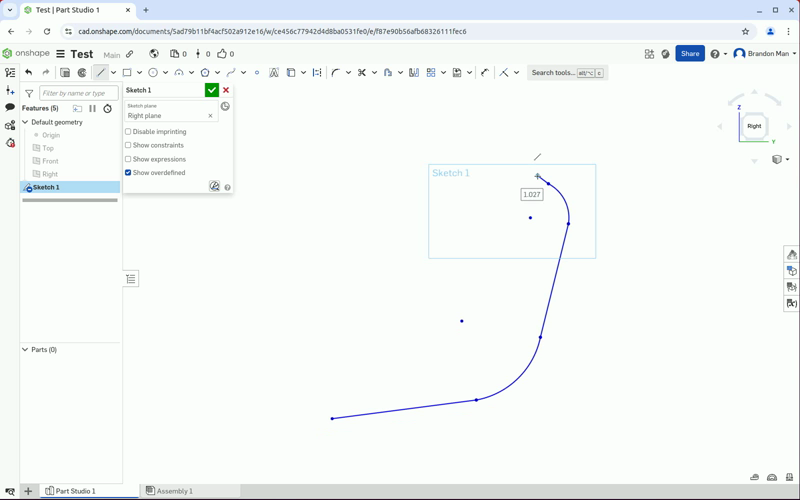
scroll(-6)
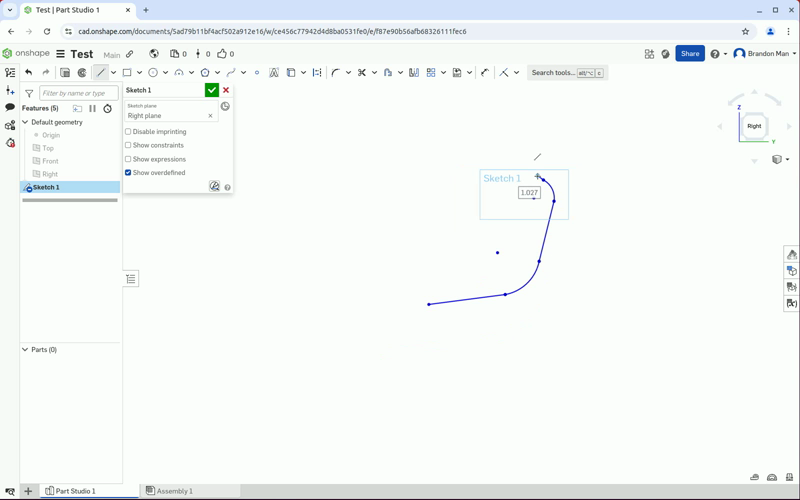
scroll(-6)
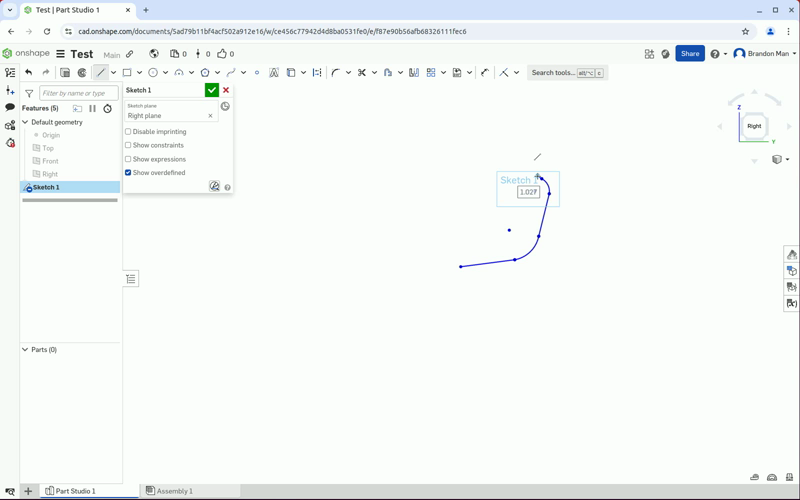
key_up(shift)
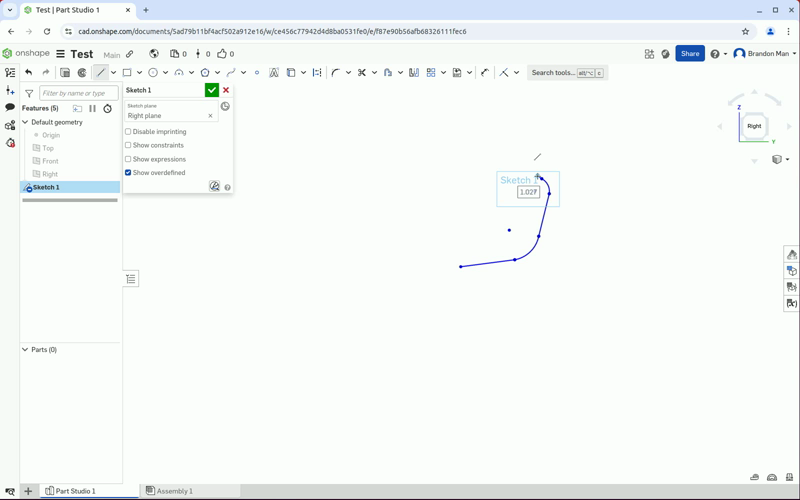
key(esc)
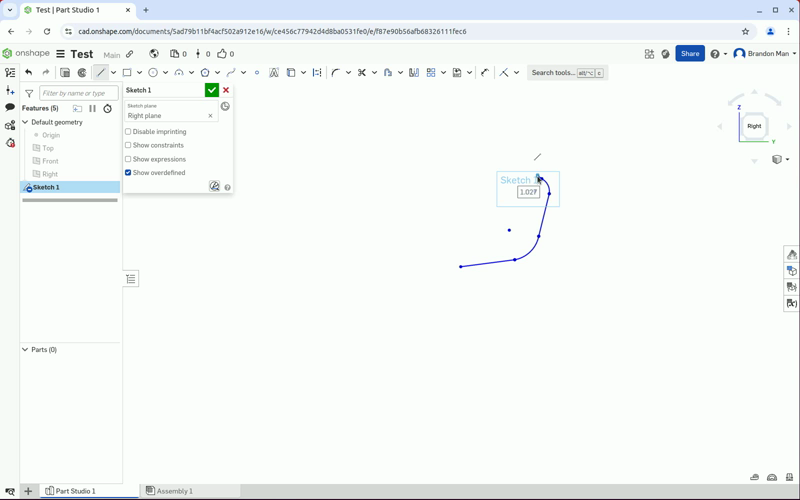
key(a)
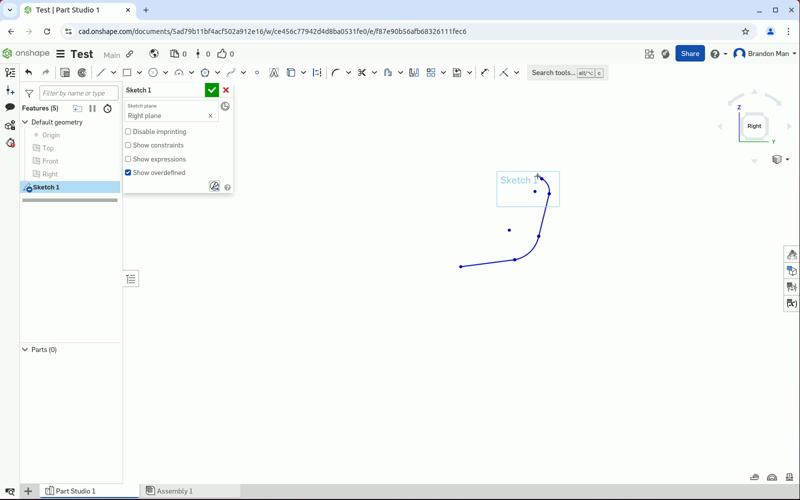
mouse_move(537, 175)
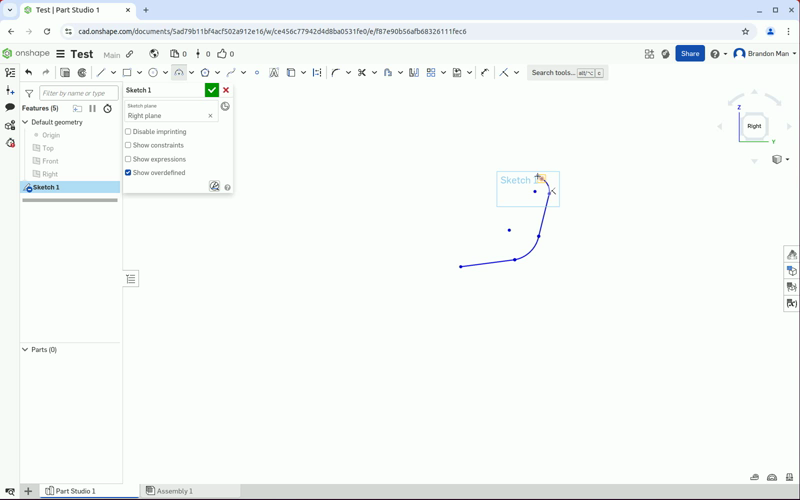
click(537, 175)
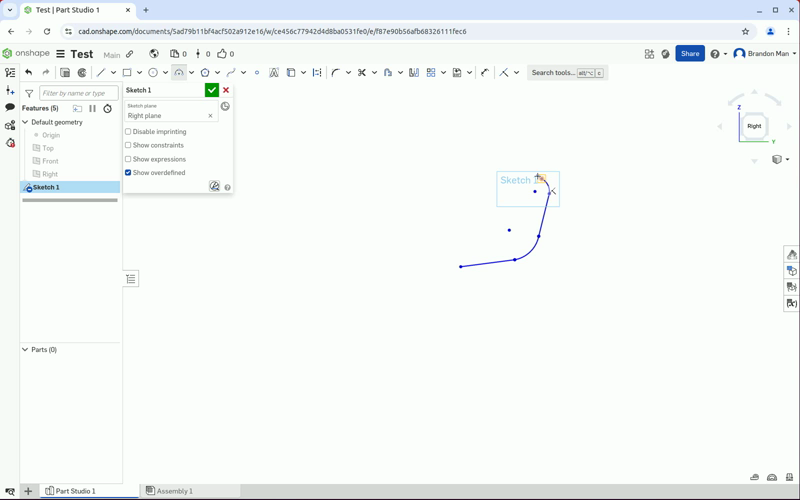
key_down(shift)
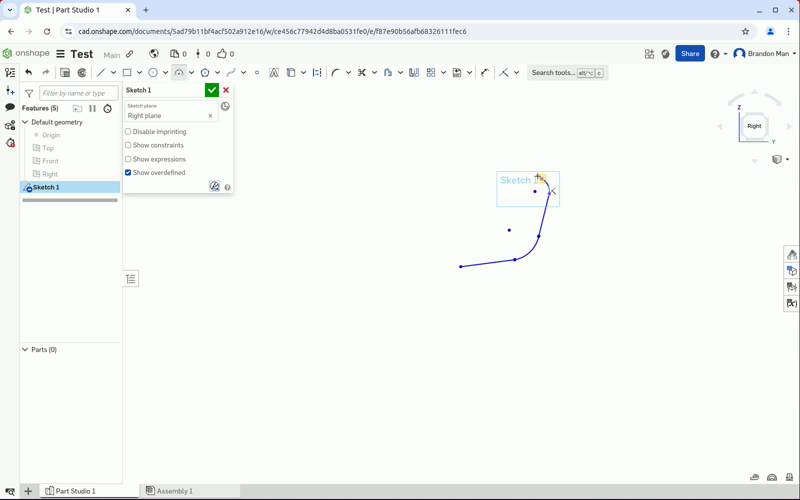
mouse_move(530, 173)
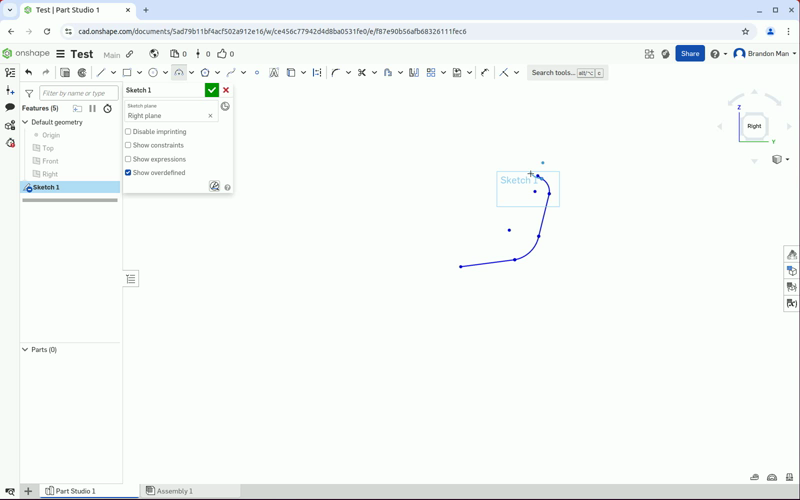
scroll(6)
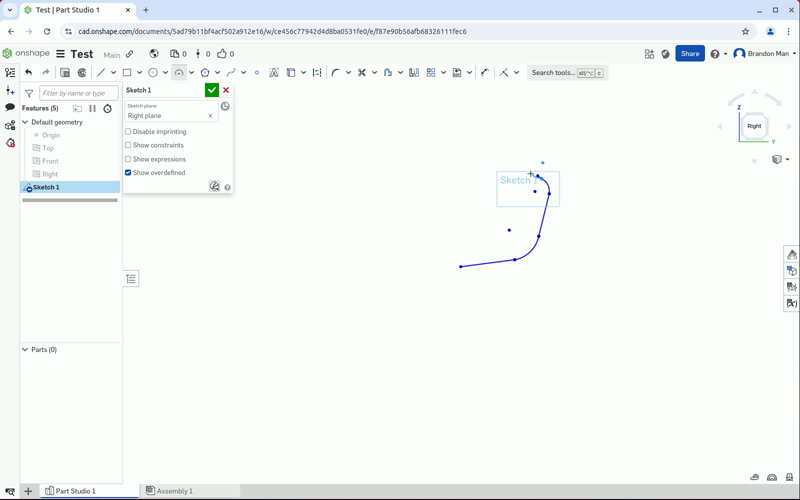
scroll(6)
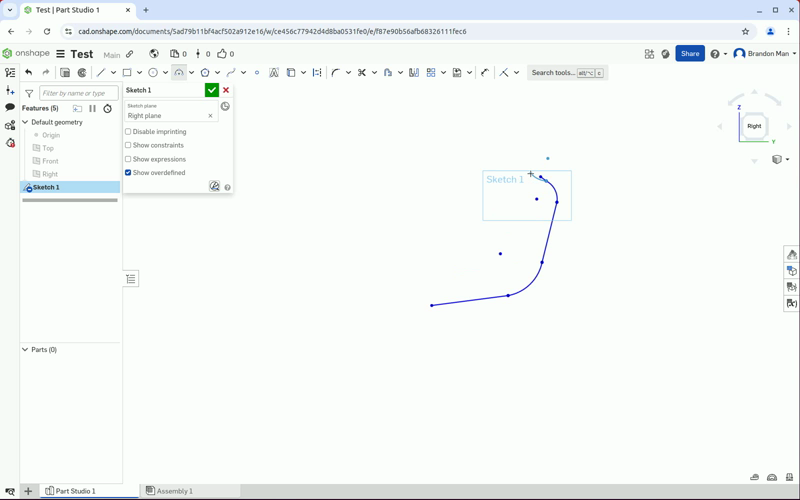
scroll(6)
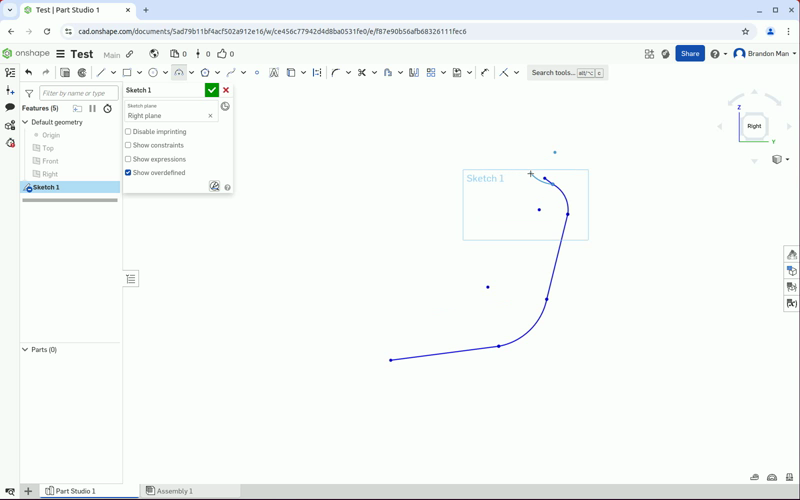
scroll(6)
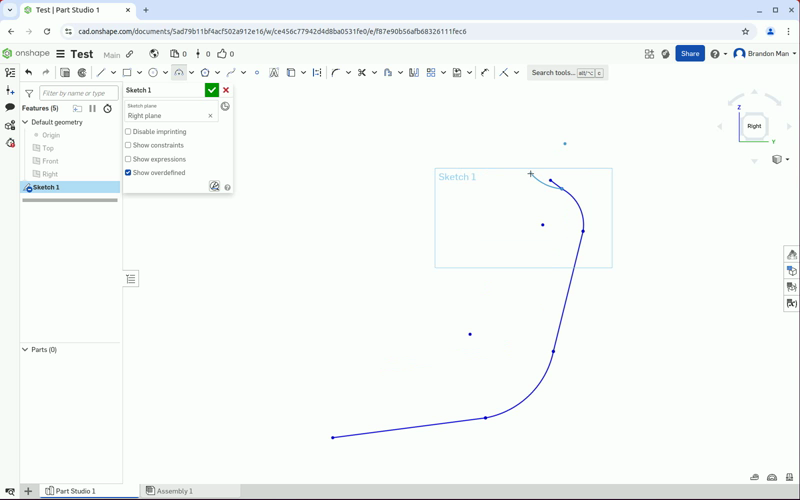
scroll(6)
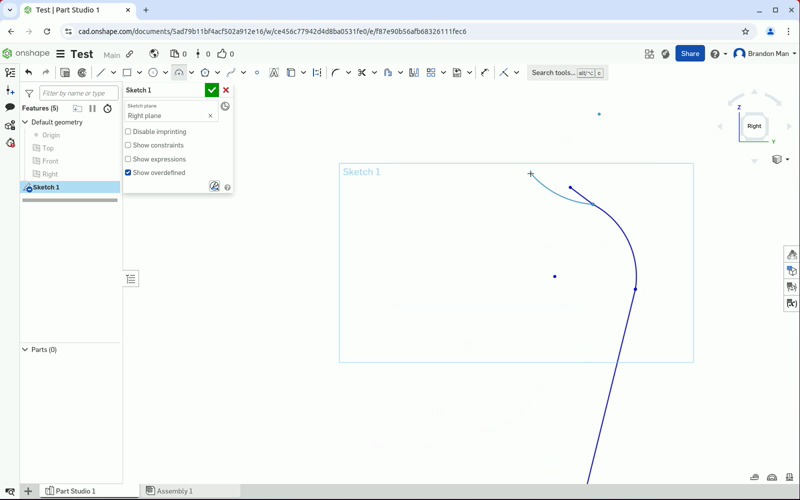
scroll(6)
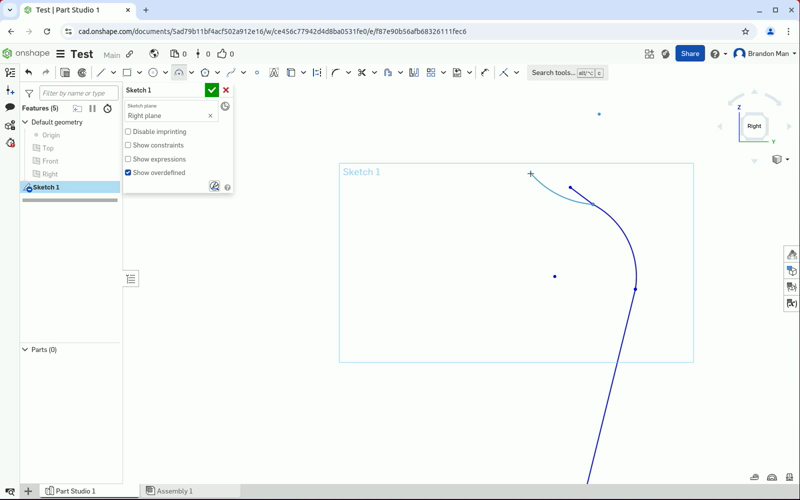
scroll(6)
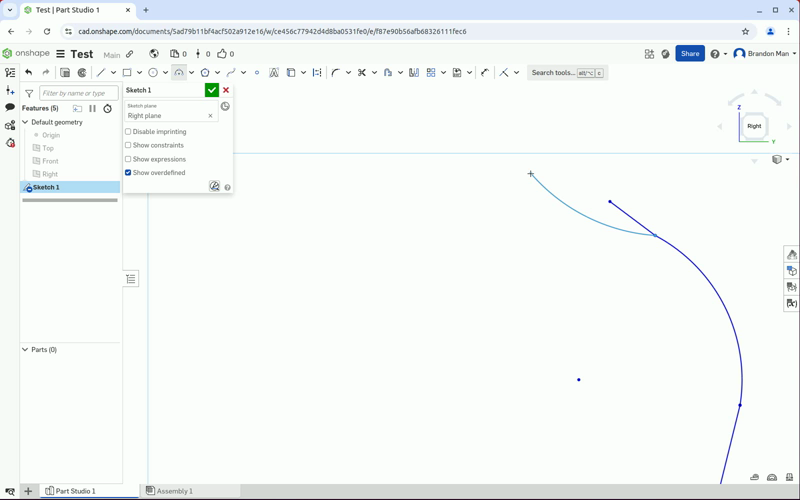
click(530, 173)
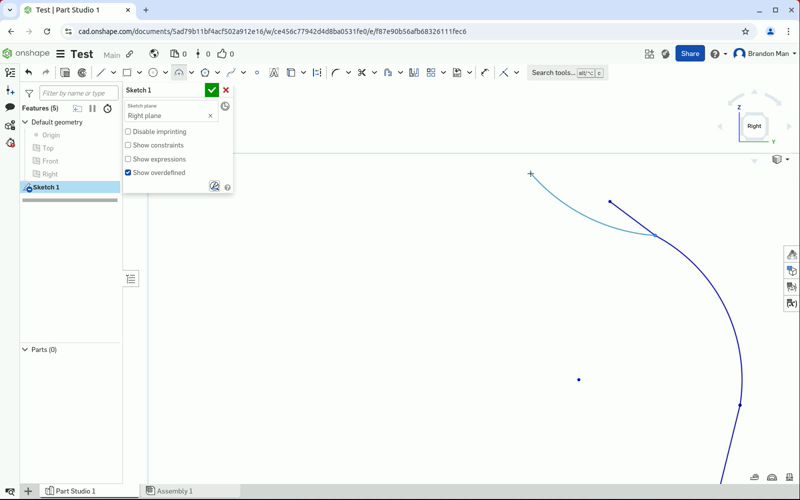
scroll(-6)
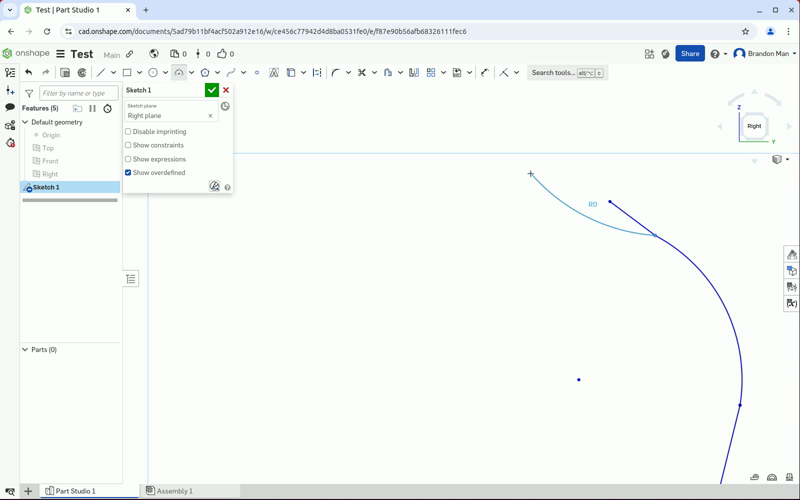
scroll(-6)
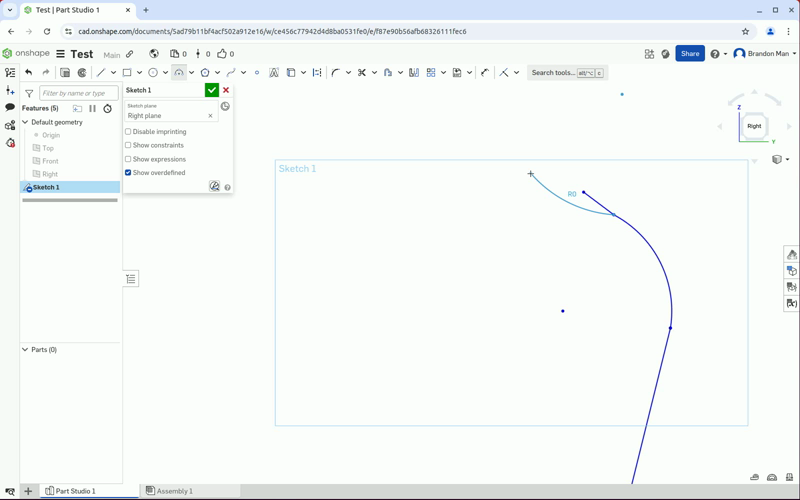
scroll(-6)
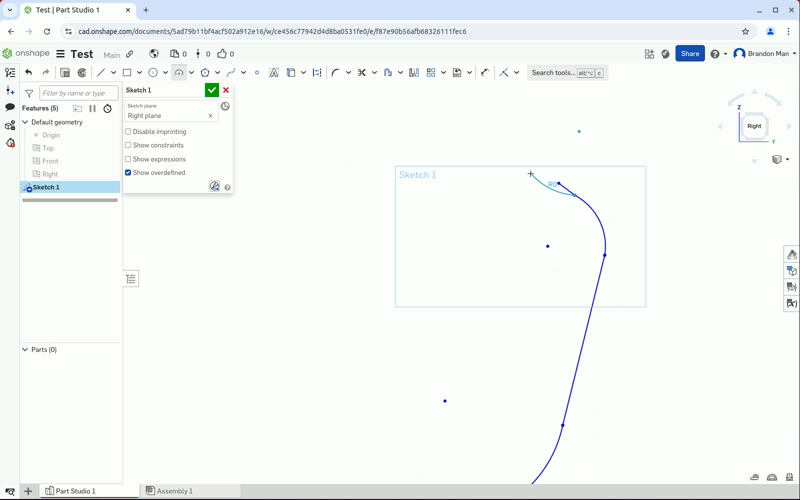
scroll(-6)
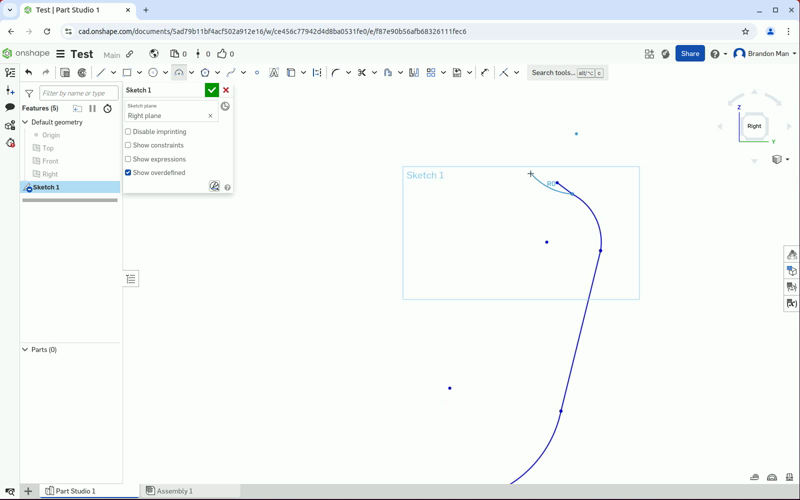
scroll(-6)
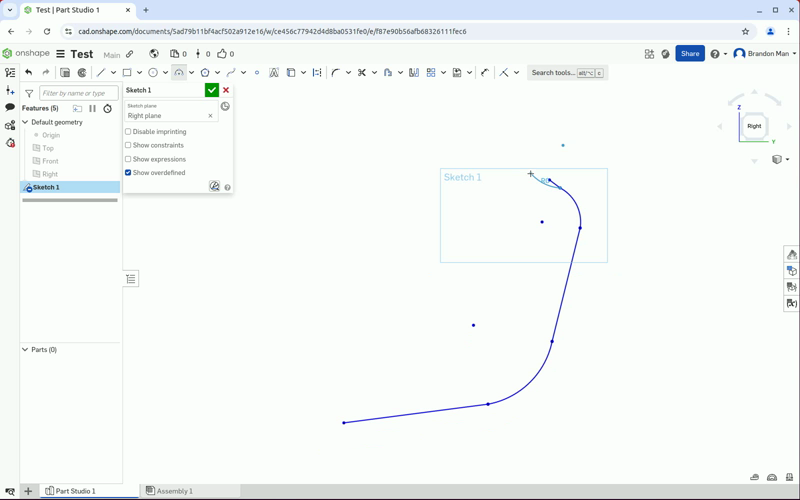
scroll(-6)
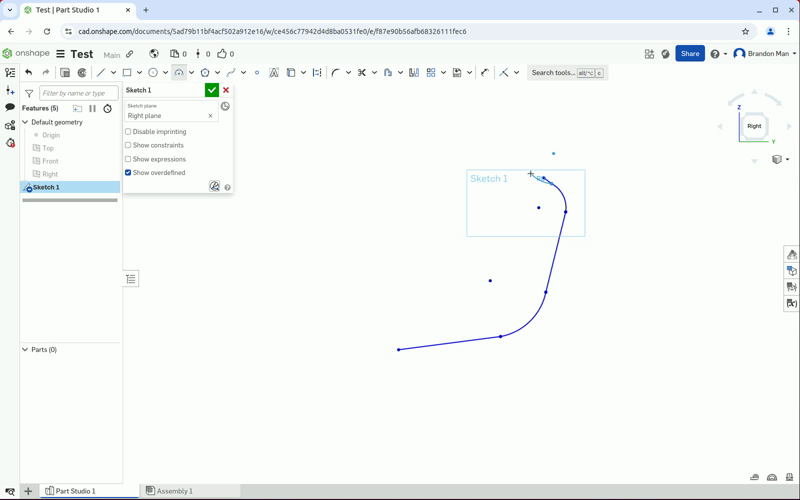
scroll(-6)
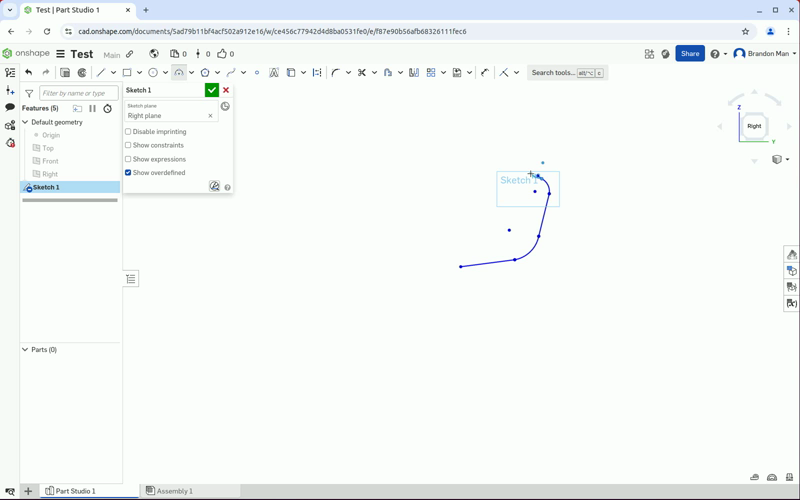
mouse_move(534, 174)
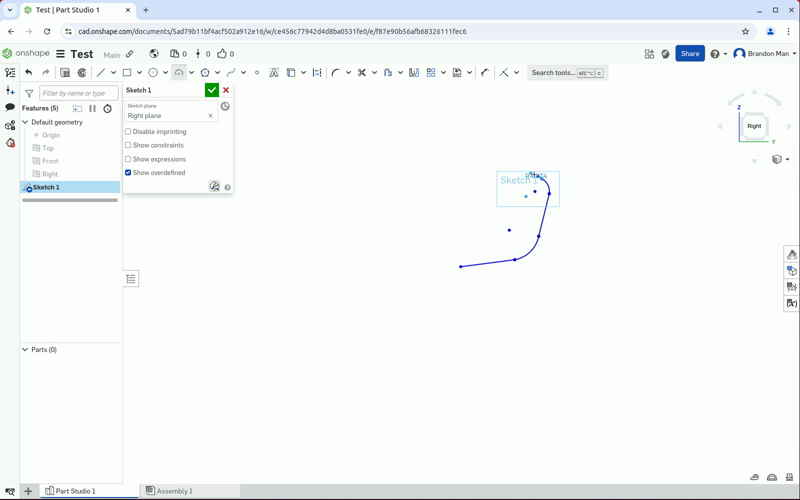
scroll(6)
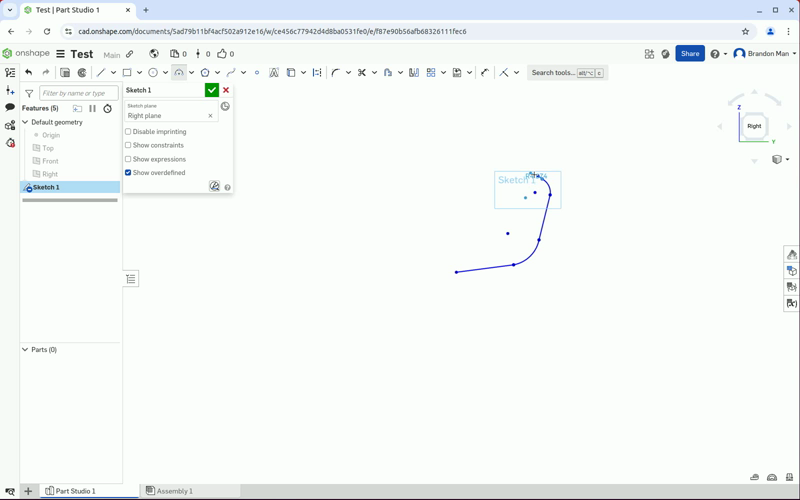
scroll(6)
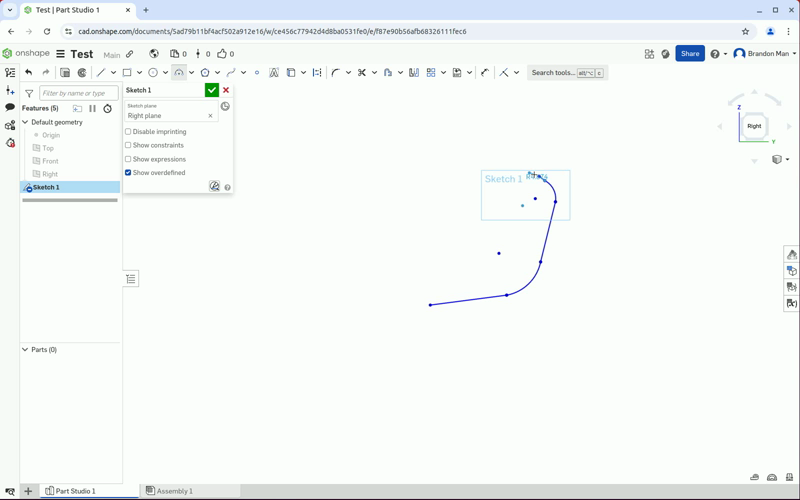
scroll(6)
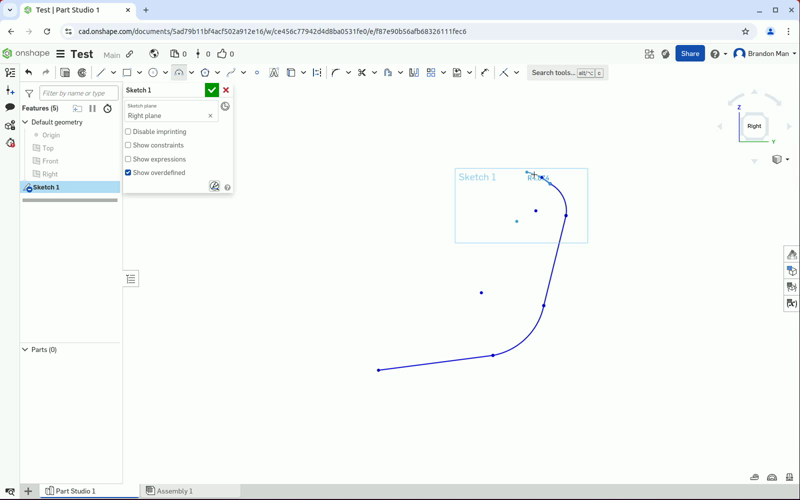
scroll(6)
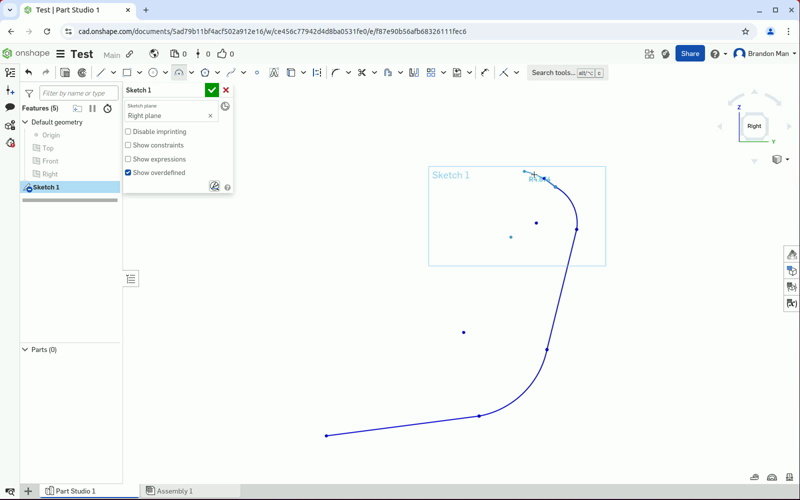
scroll(6)
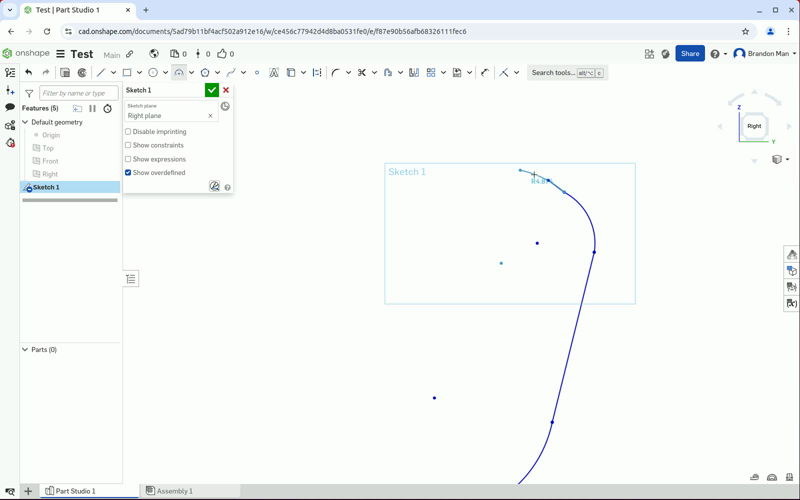
scroll(6)
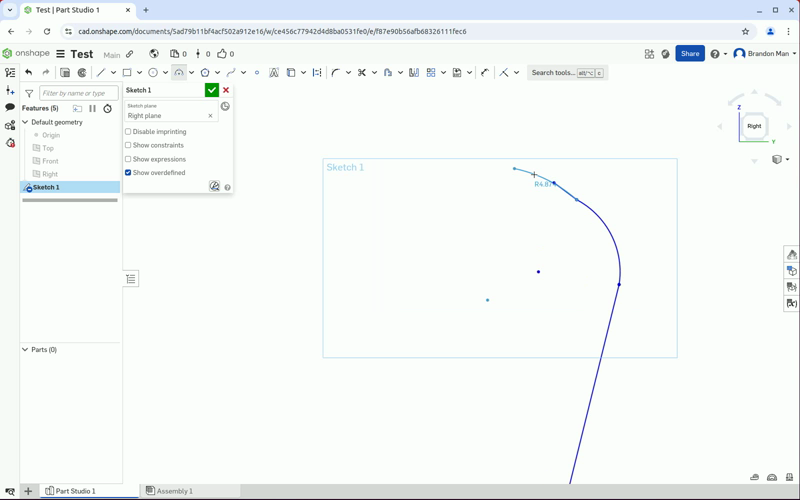
scroll(6)
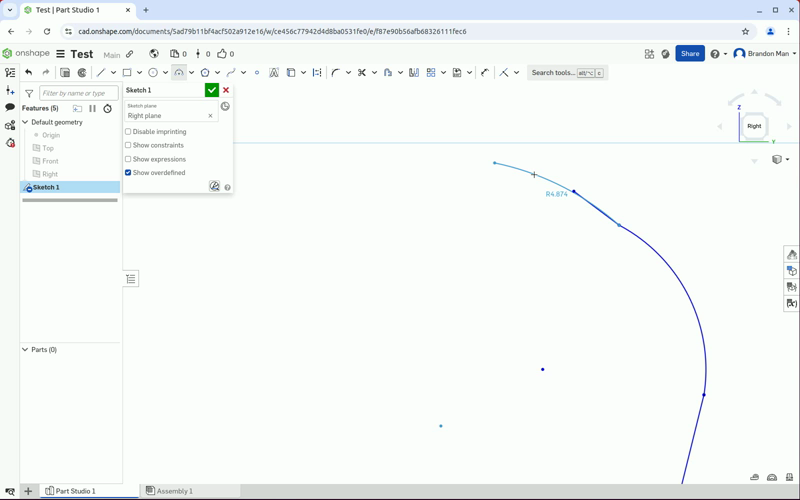
click(534, 174)
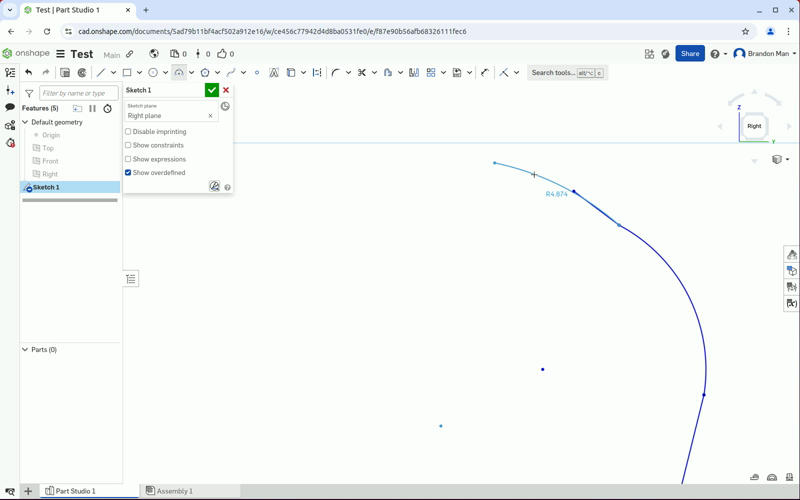
scroll(-6)
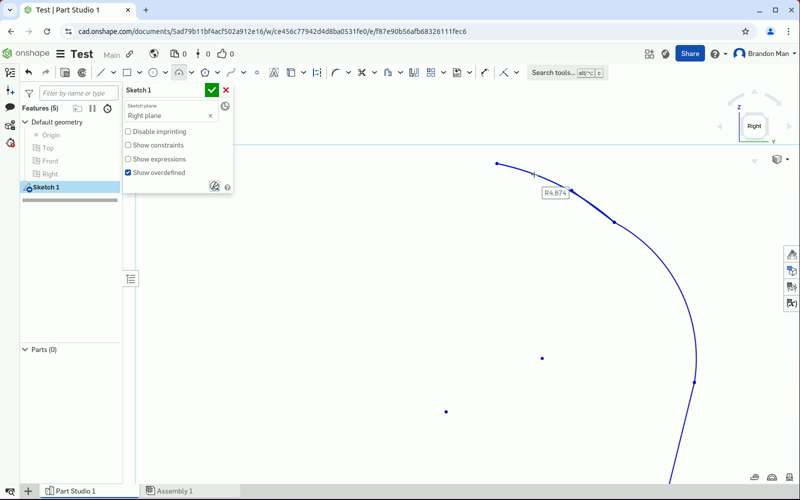
scroll(-6)
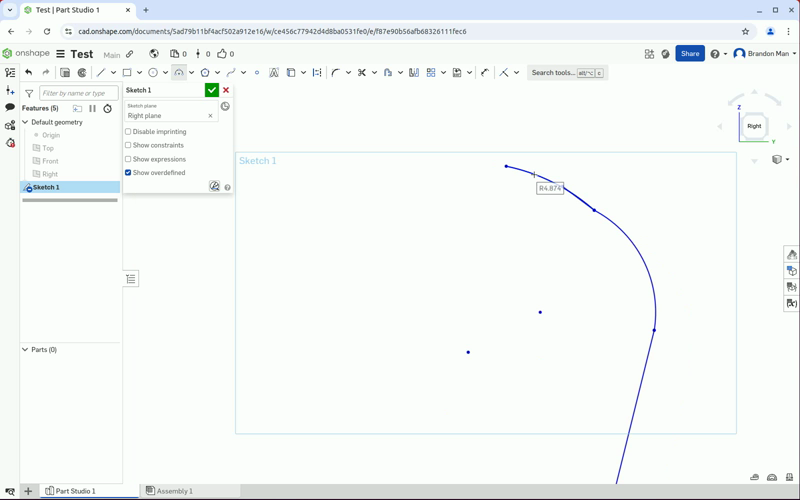
scroll(-6)
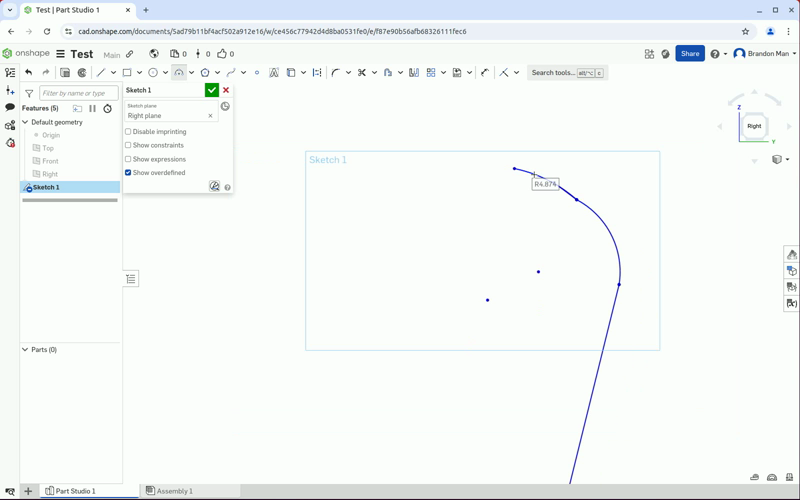
scroll(-6)
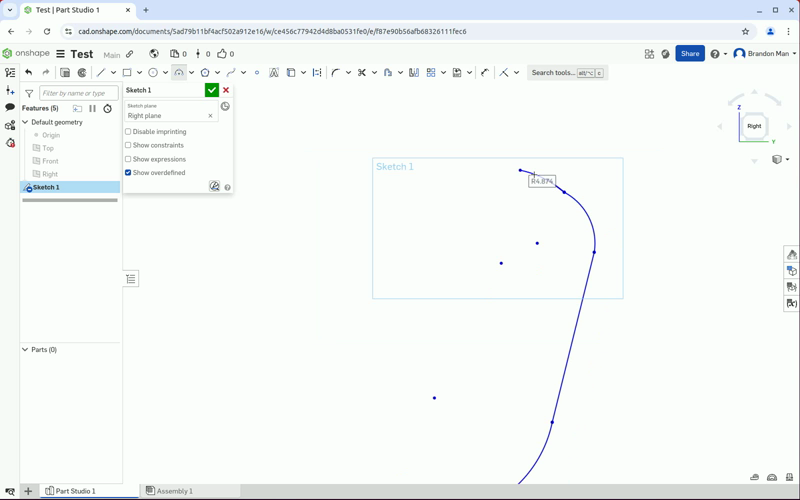
scroll(-6)
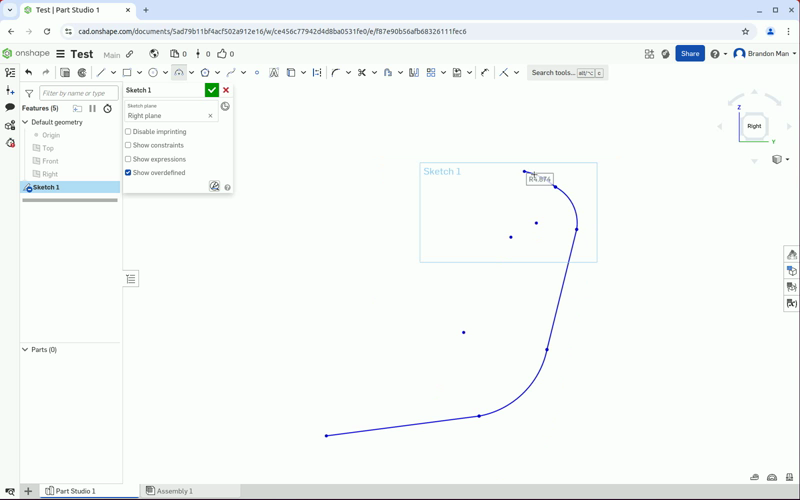
scroll(-6)
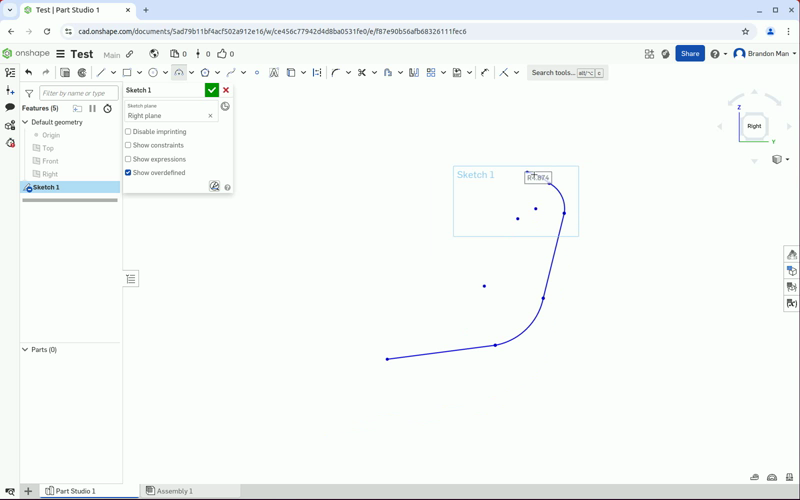
scroll(-6)
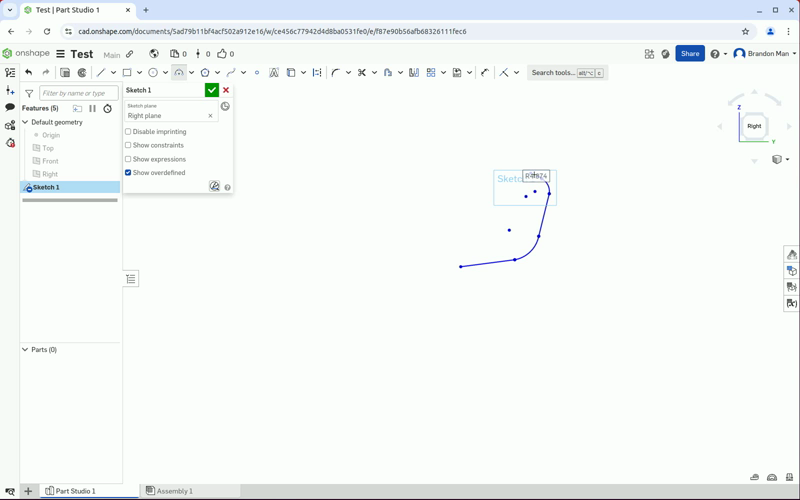
key_up(shift)
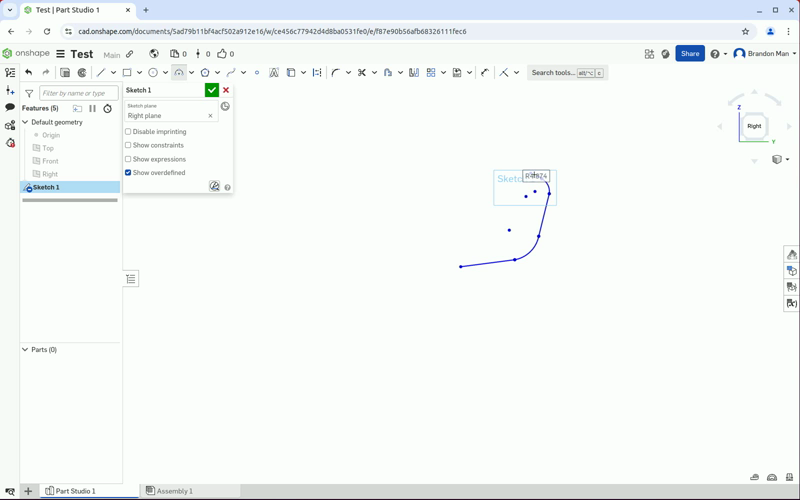
key(esc)
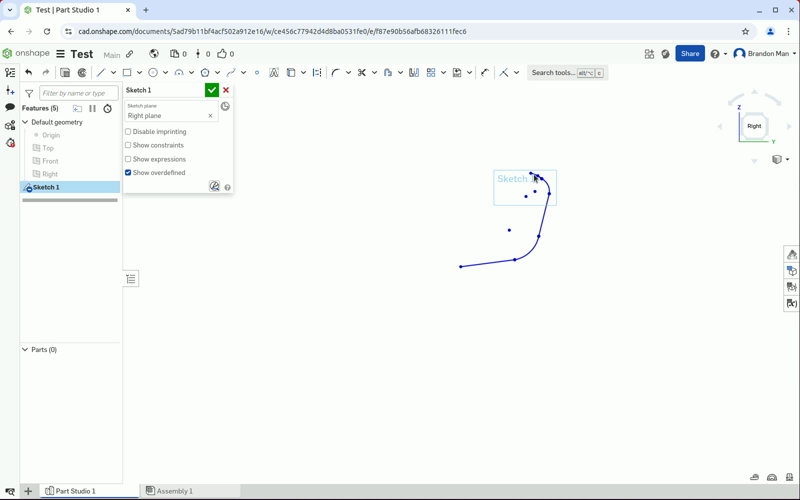
key(l)
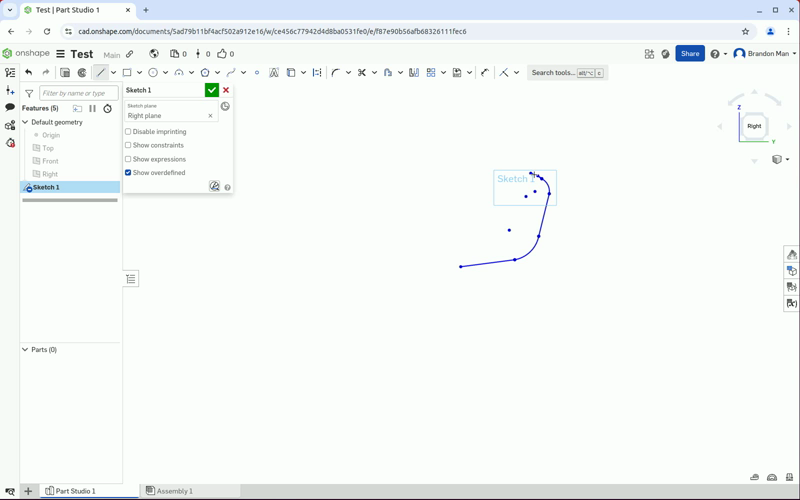
mouse_move(530, 173)
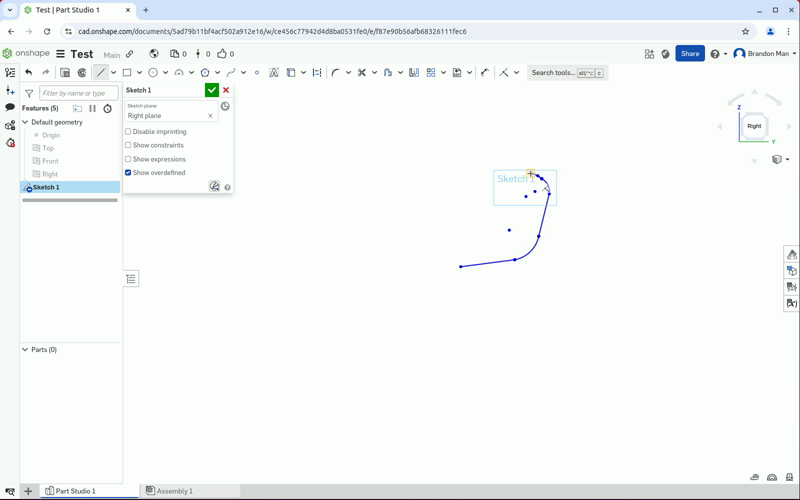
scroll(6)
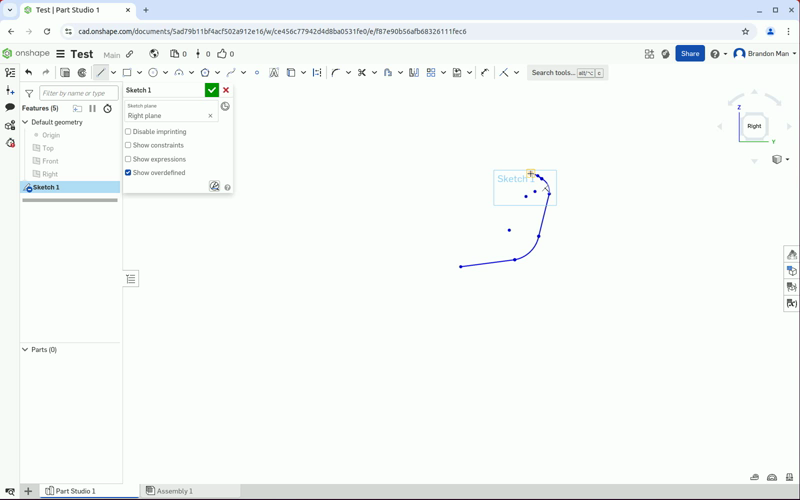
scroll(6)
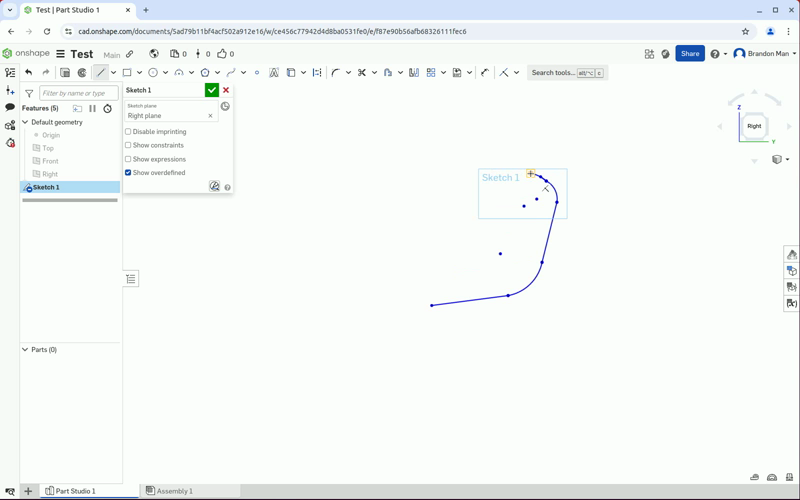
scroll(6)
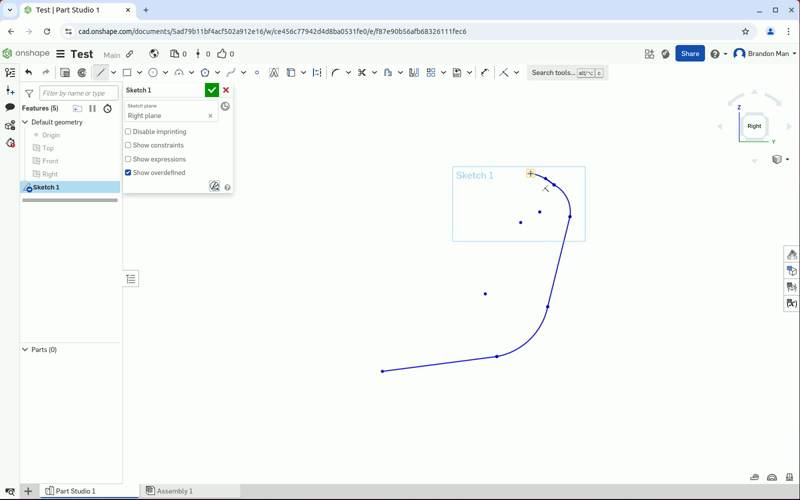
scroll(6)
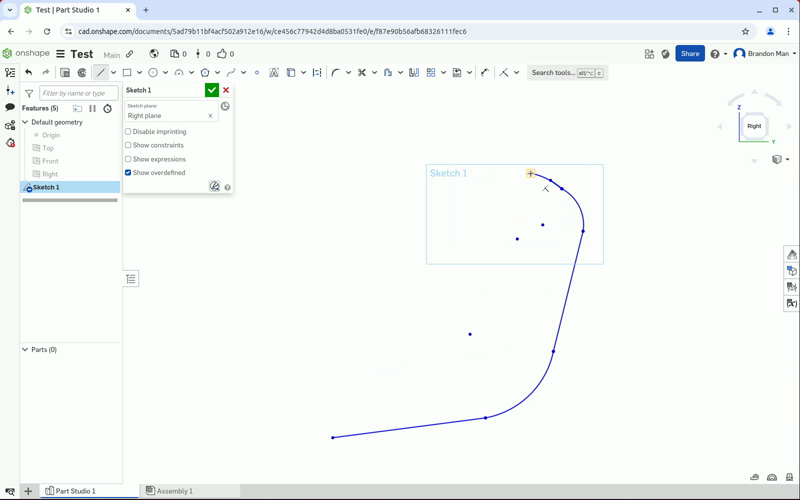
scroll(6)
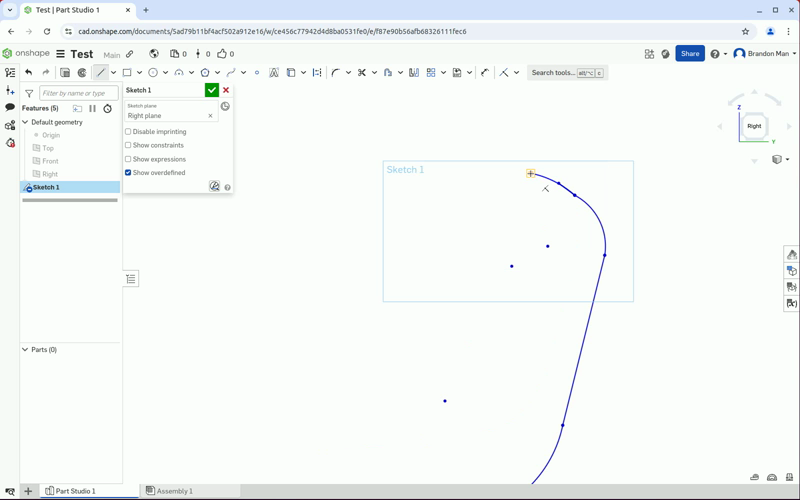
scroll(6)
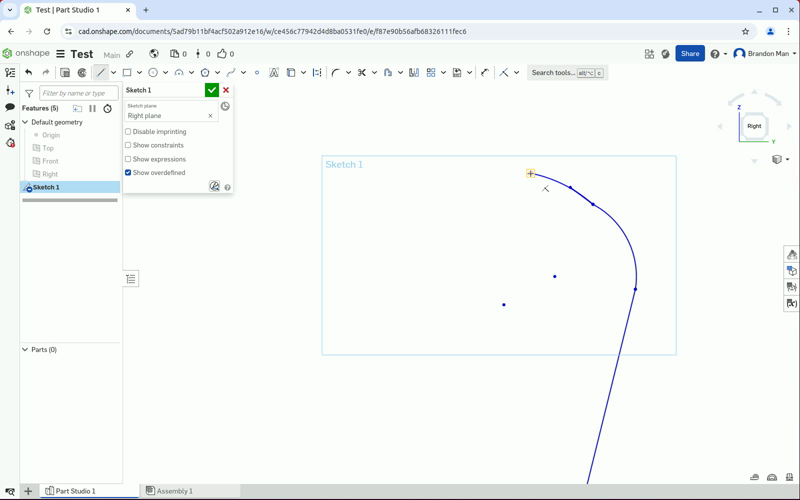
scroll(6)
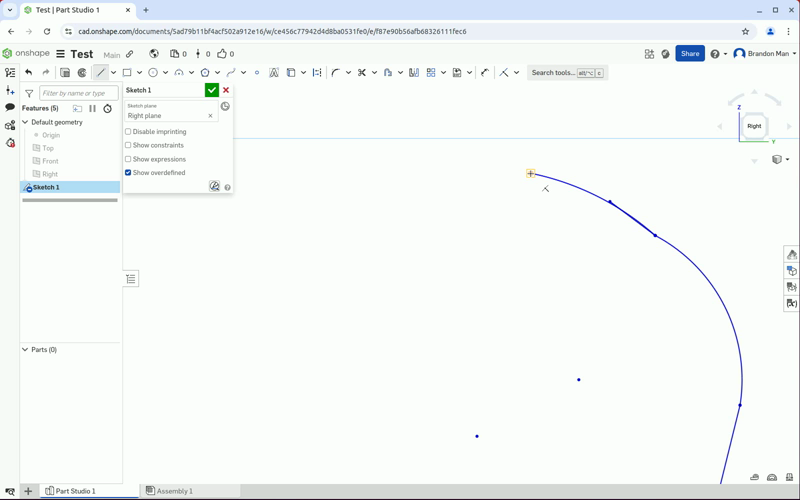
click(530, 173)
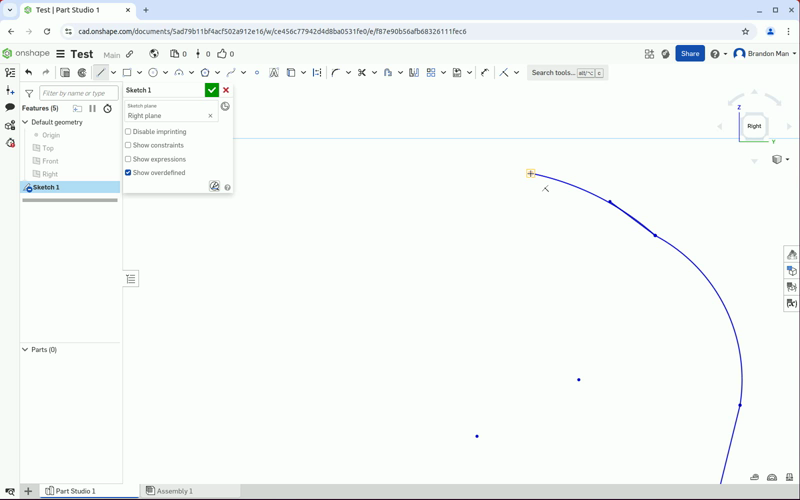
scroll(-6)
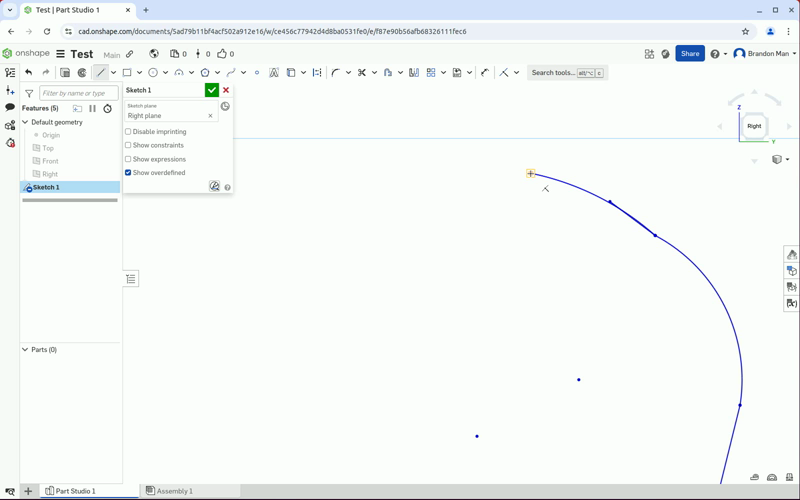
scroll(-6)
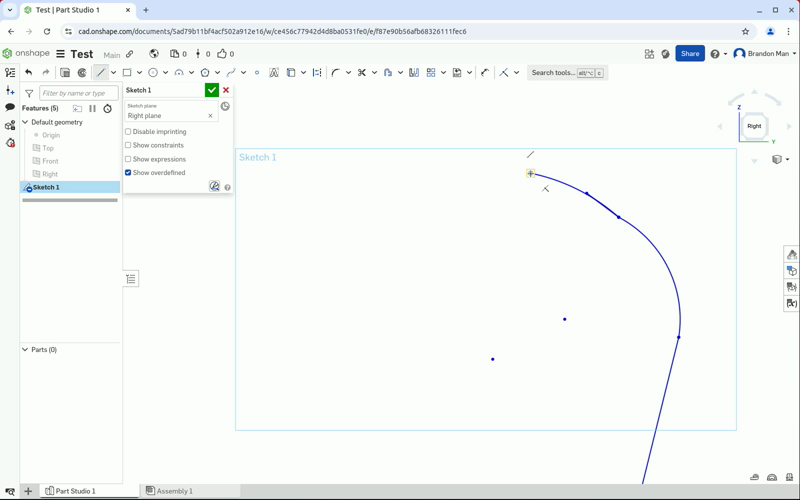
scroll(-6)
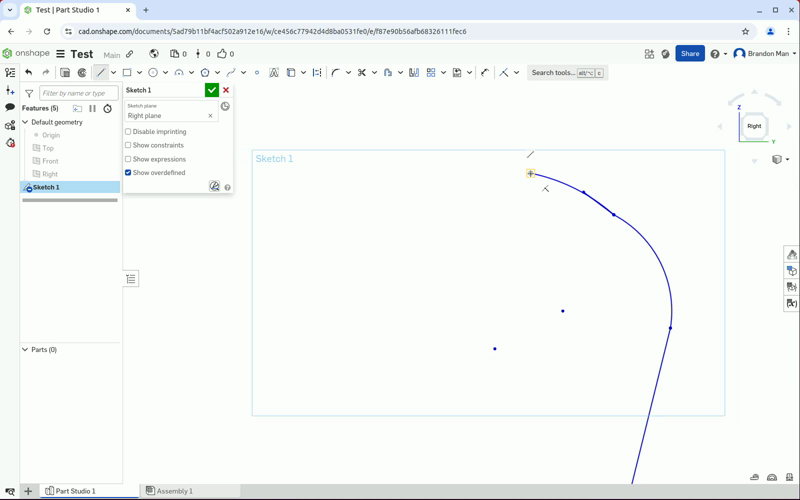
scroll(-6)
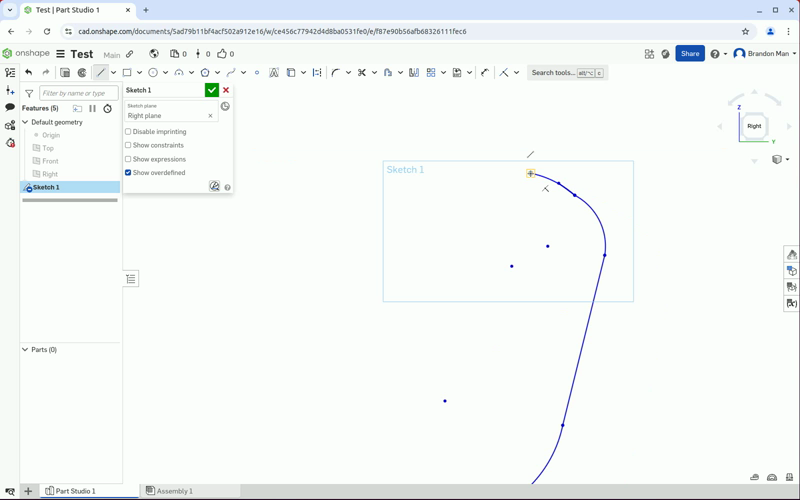
scroll(-6)
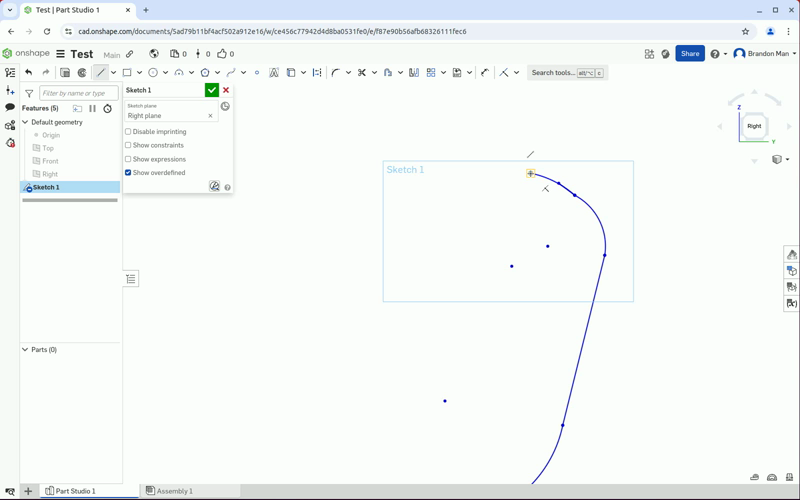
scroll(-6)
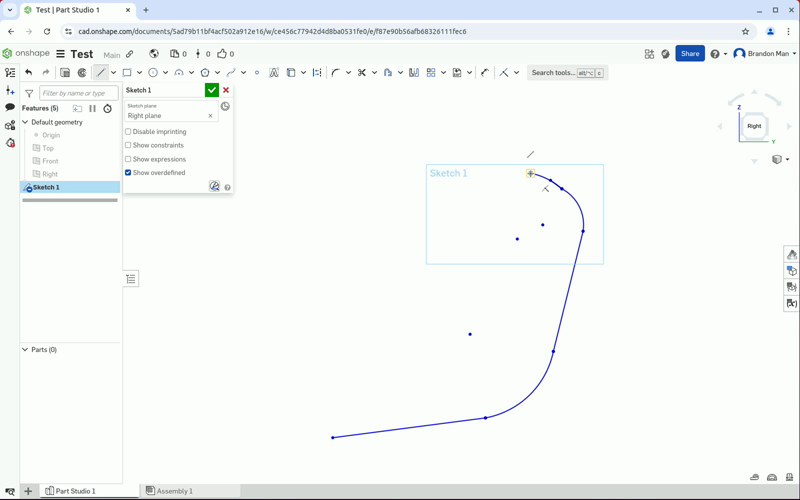
scroll(-6)
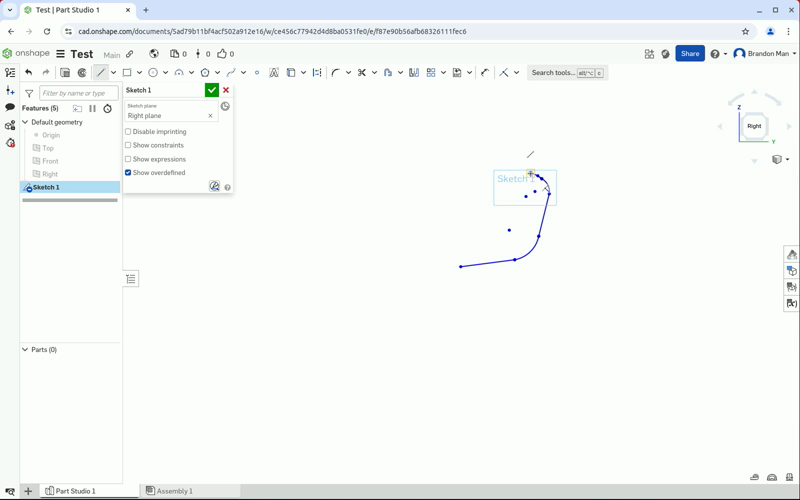
key_down(shift)
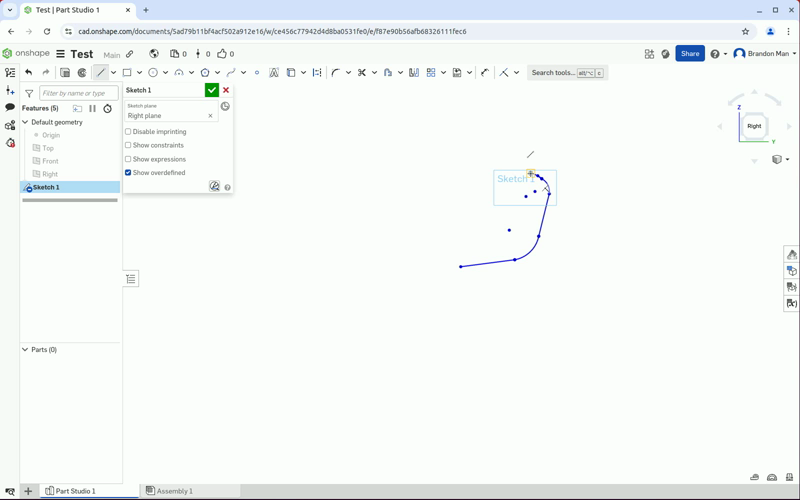
mouse_move(460, 170)
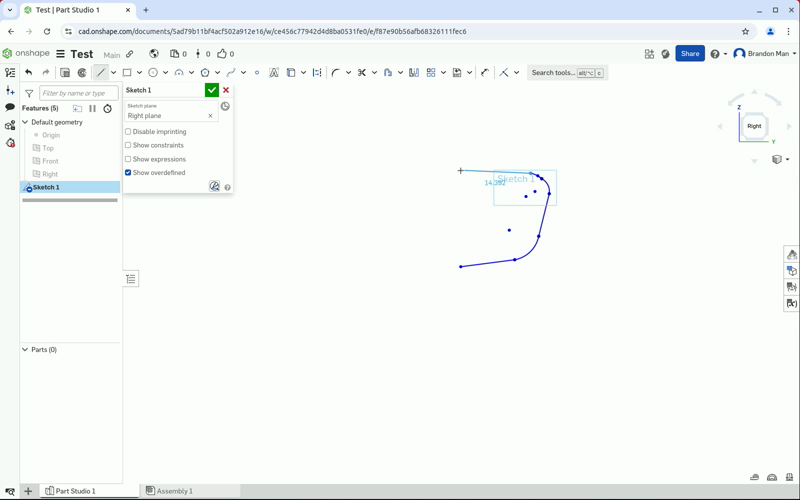
click(460, 170)
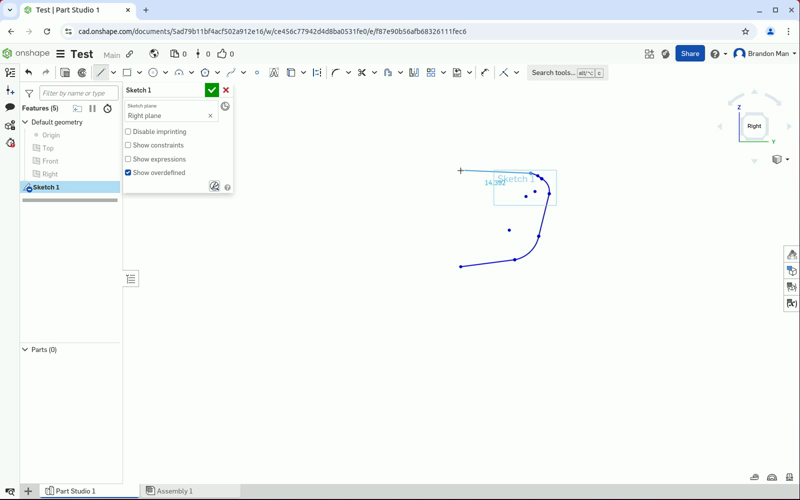
key_up(shift)
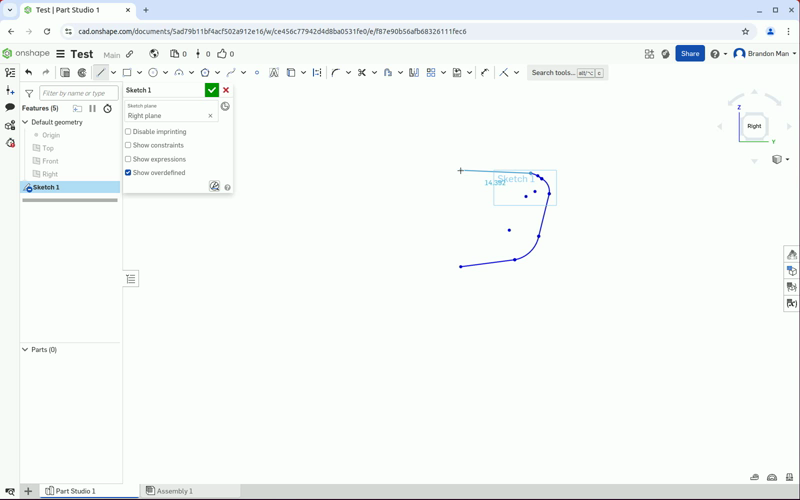
key_down(shift)
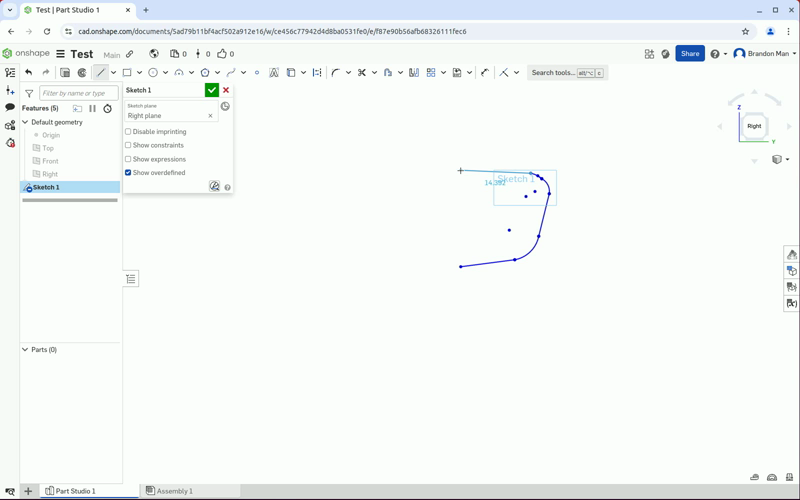
mouse_move(460, 266)
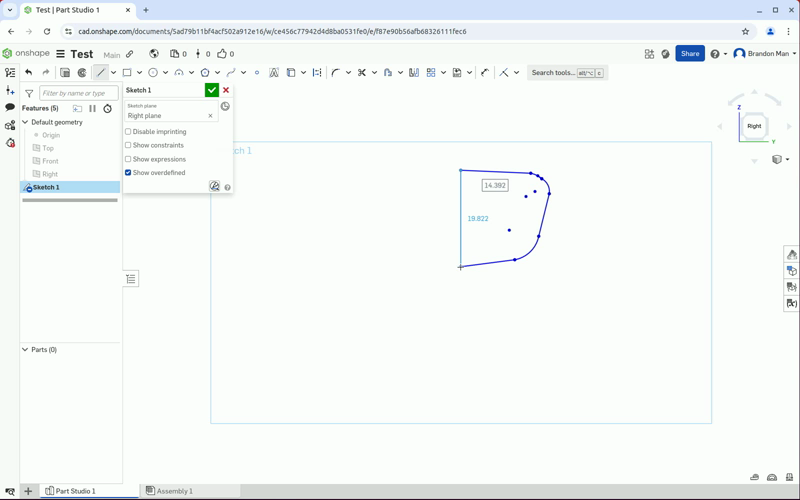
key_up(shift)
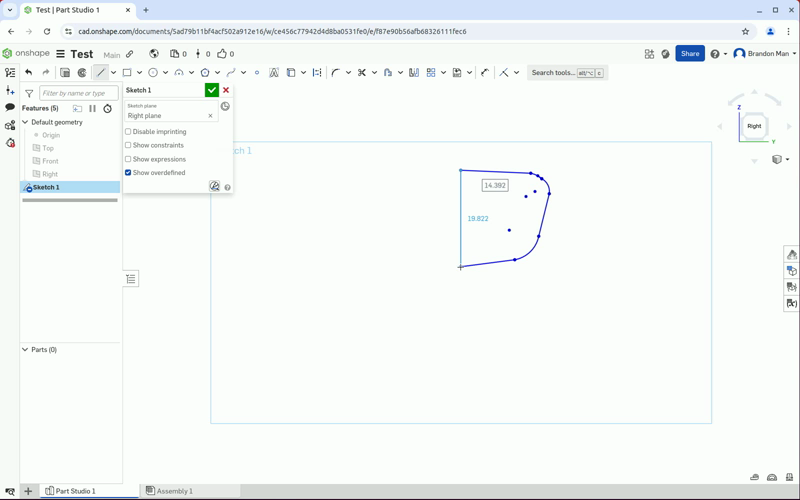
click(460, 266)
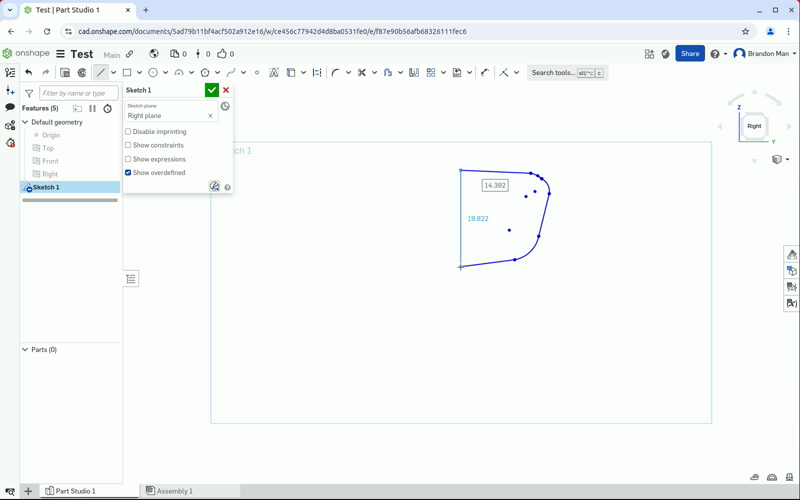
key(esc)
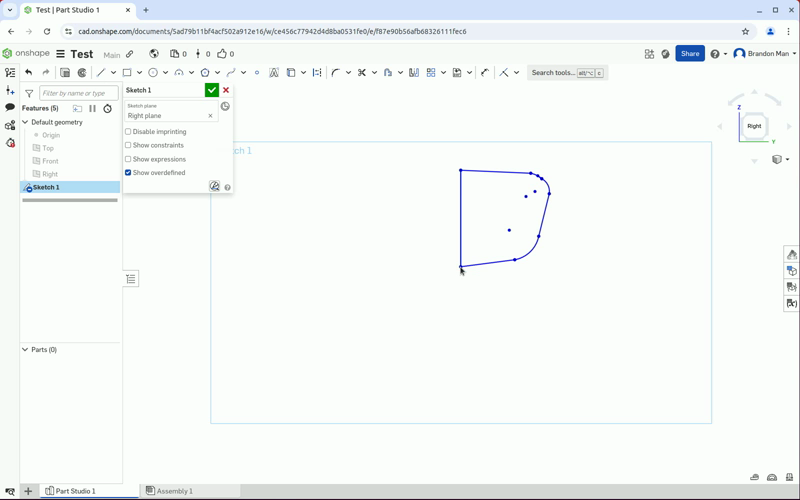
mouse_move(537, 183)
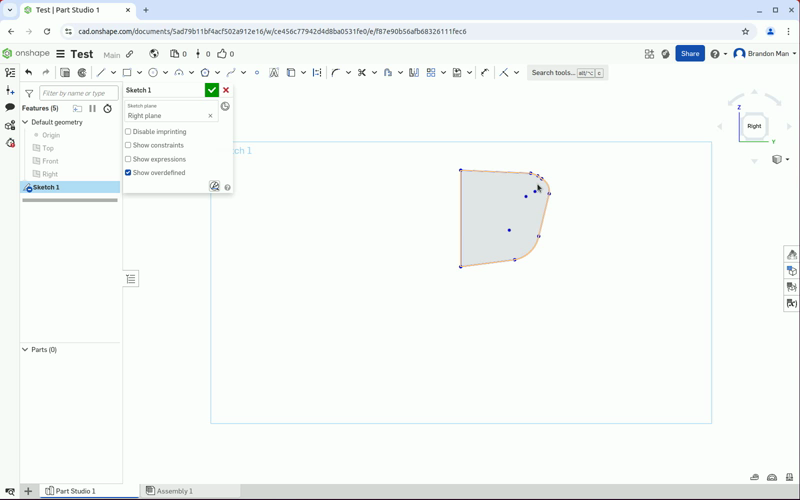
click(537, 183)
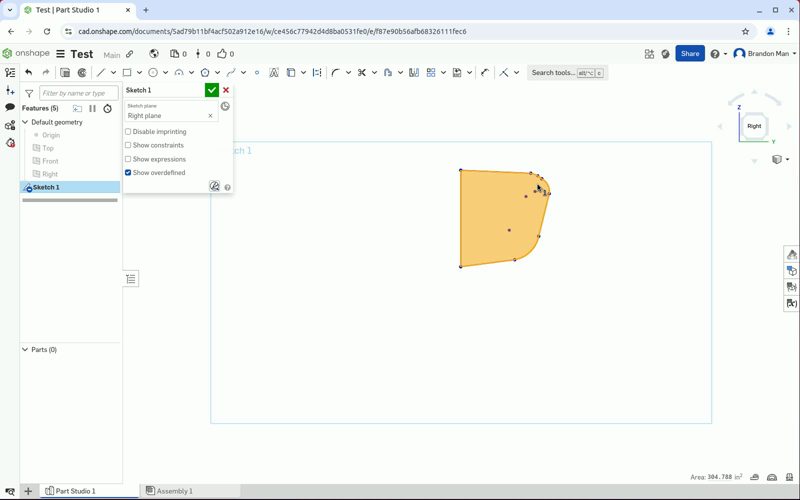
mouse_move(73, 352)
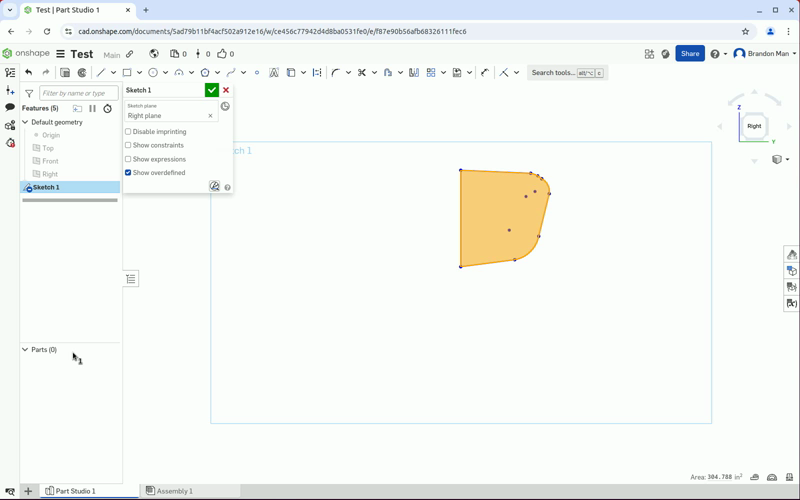
key(shift+y)
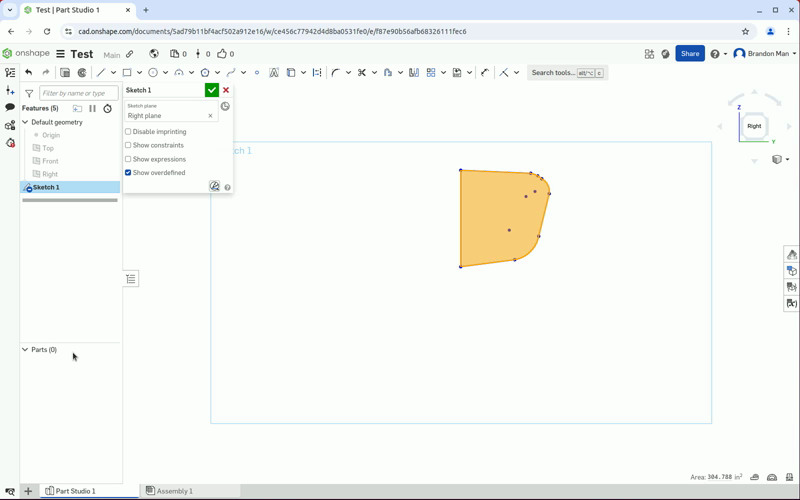
key(shift+e)
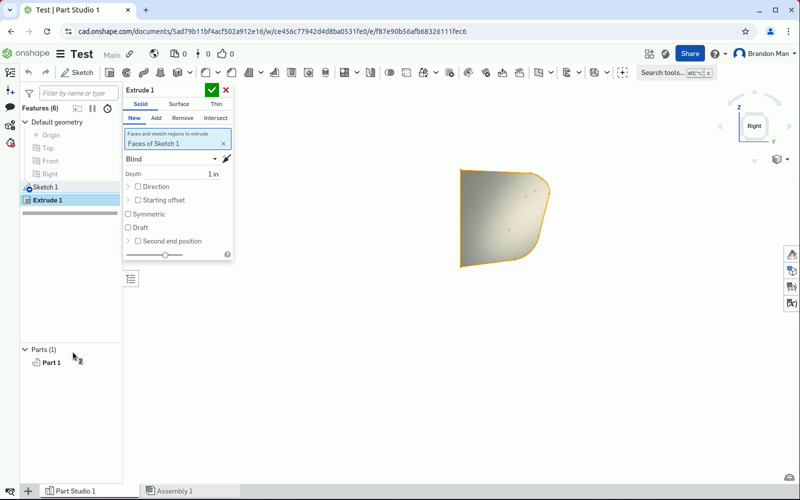
mouse_move(143, 106)
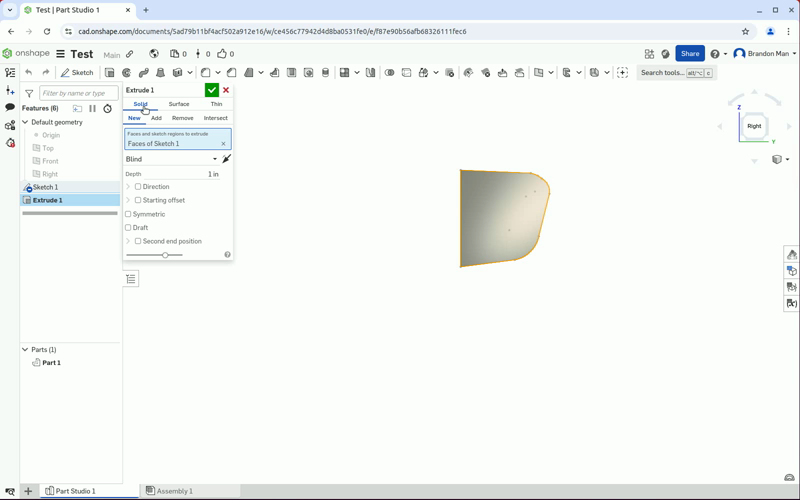
click(143, 106)
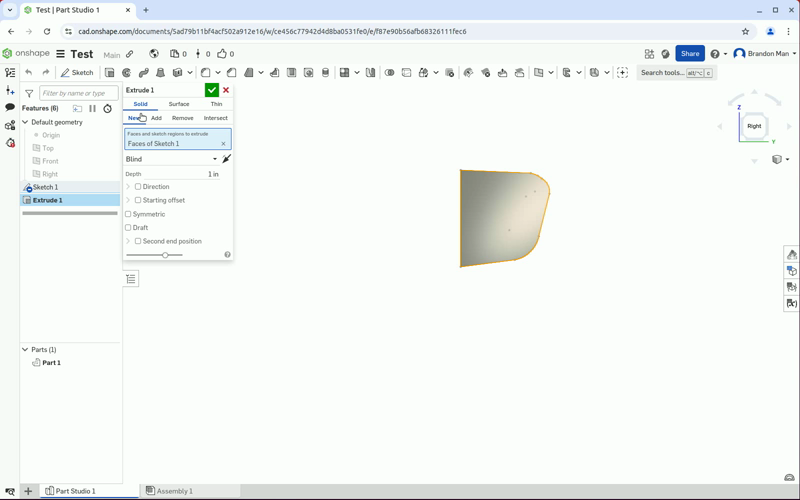
mouse_move(137, 120)
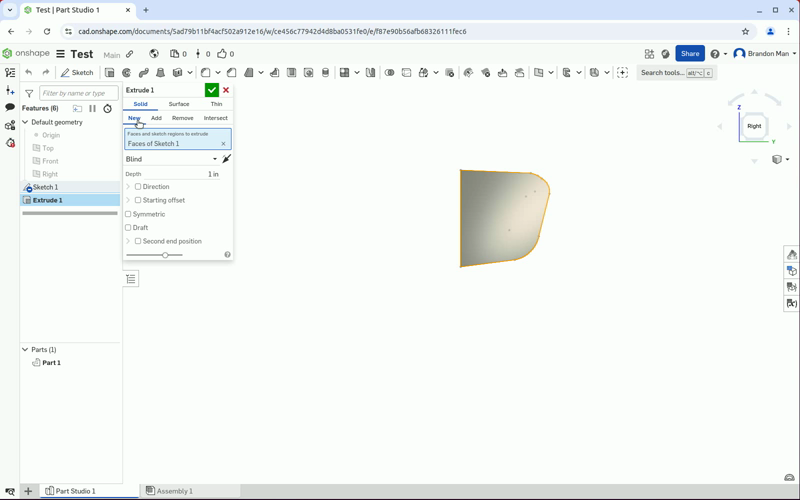
click(137, 120)
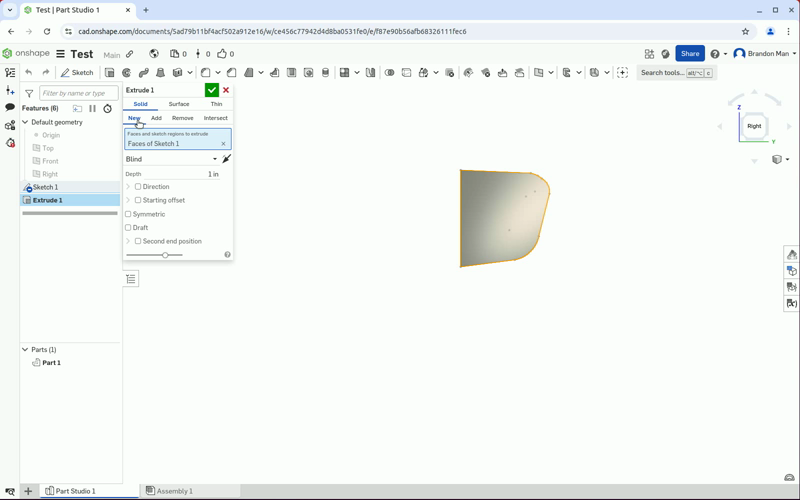
key(tab, 4)
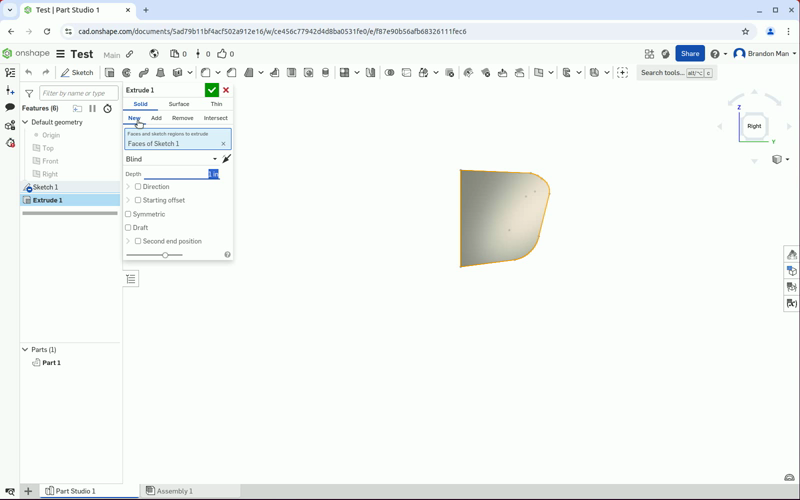
text(6.018)
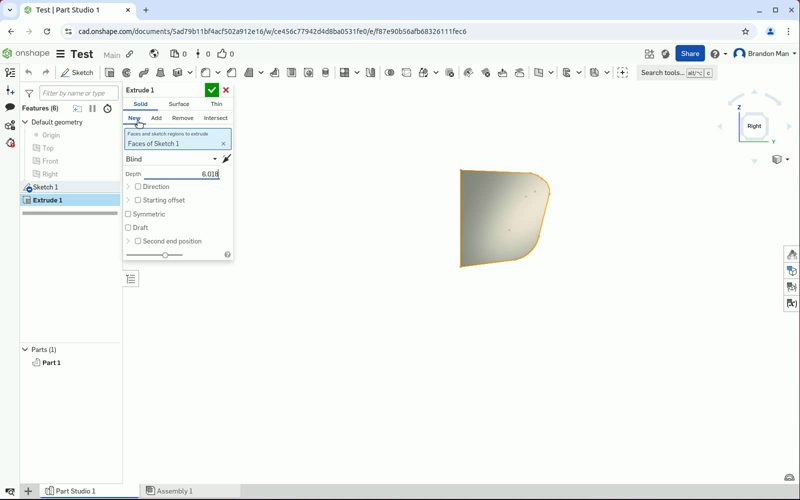
key(enter)
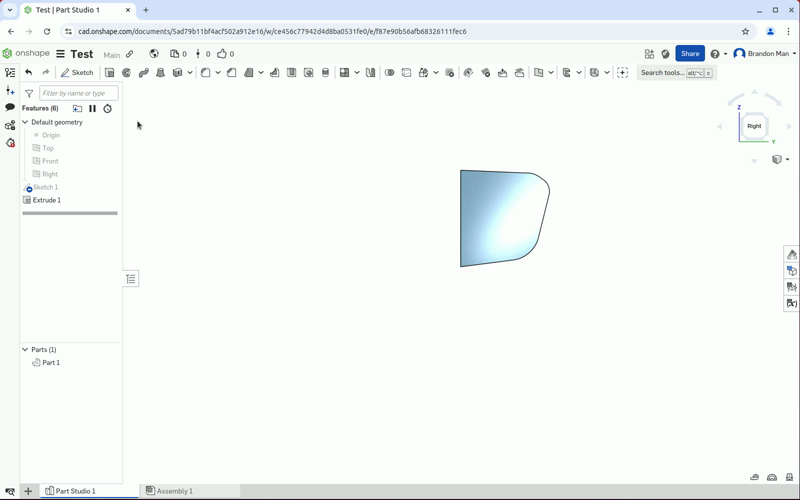
key(shift+h)
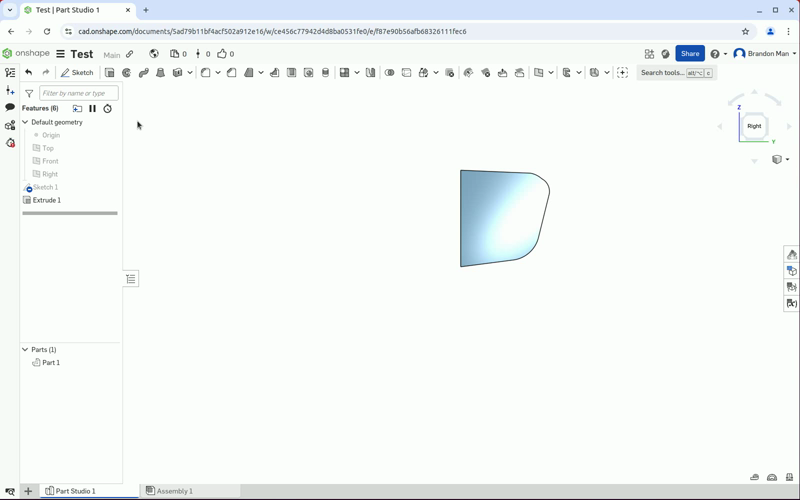
key(shift+h)
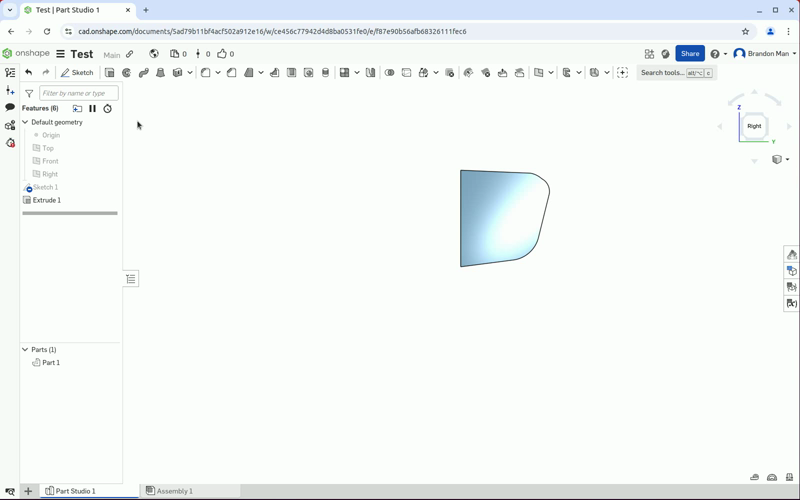
mouse_move(73, 189)
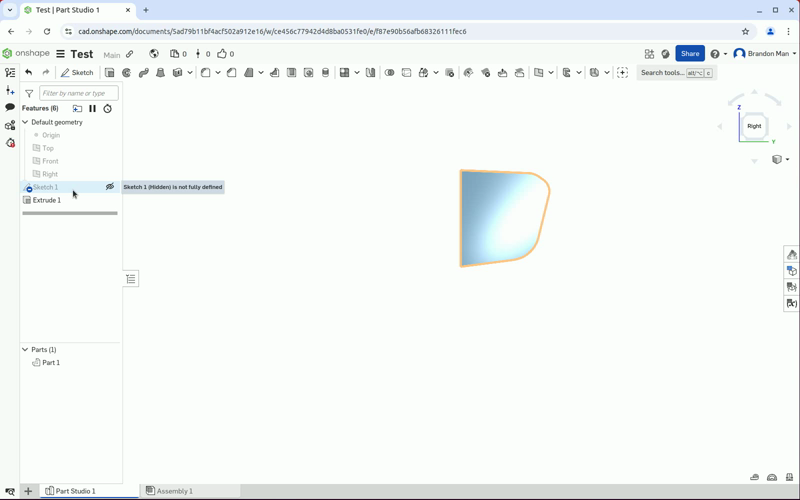
click(73, 189)
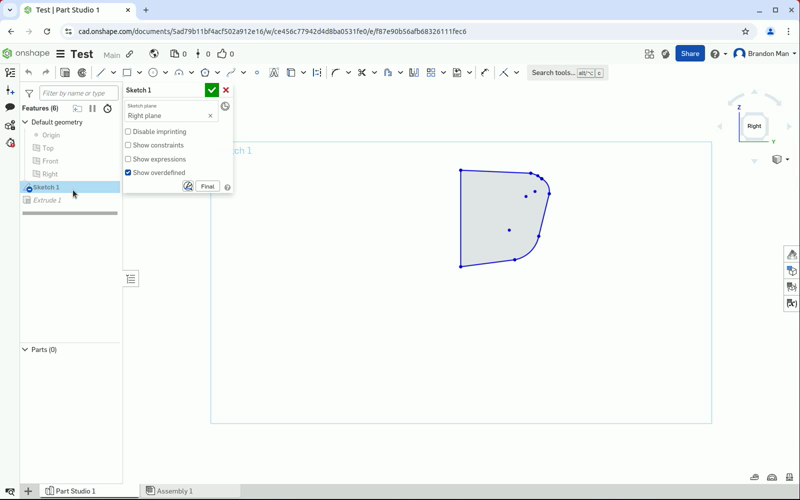
mouse_move(229, 92)
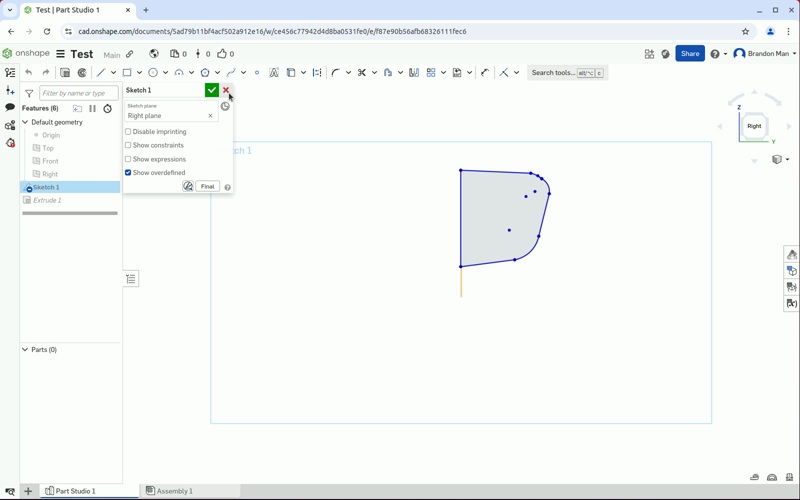
click(229, 92)
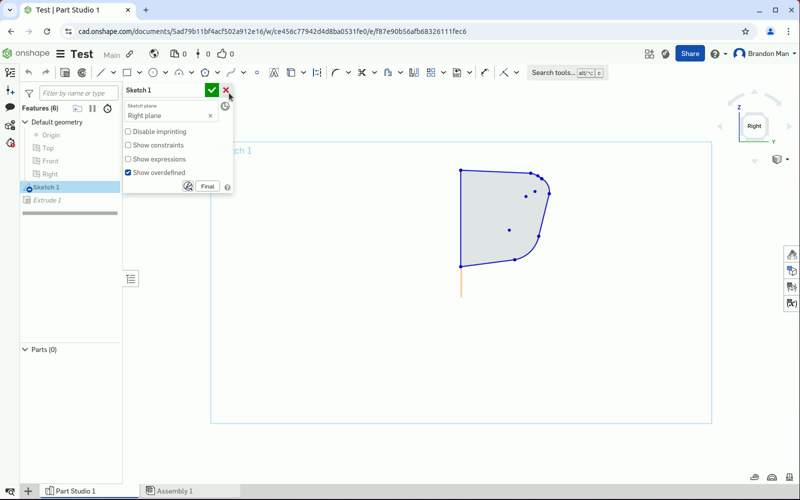
key(shift+s)
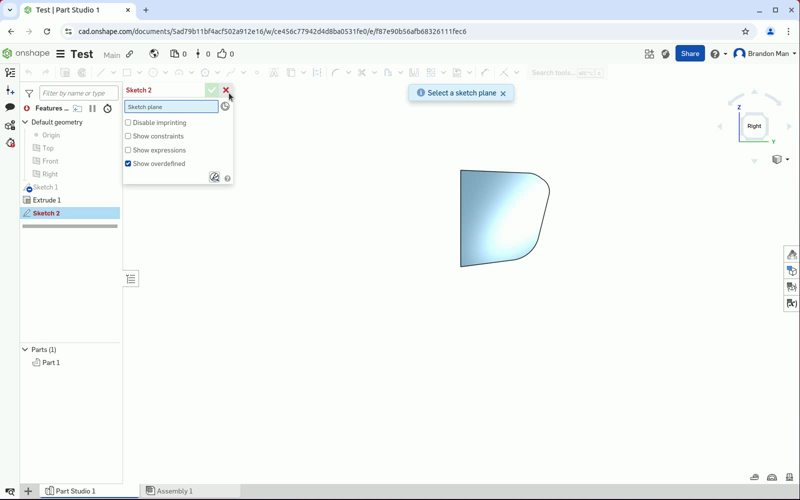
mouse_move(73, 176)
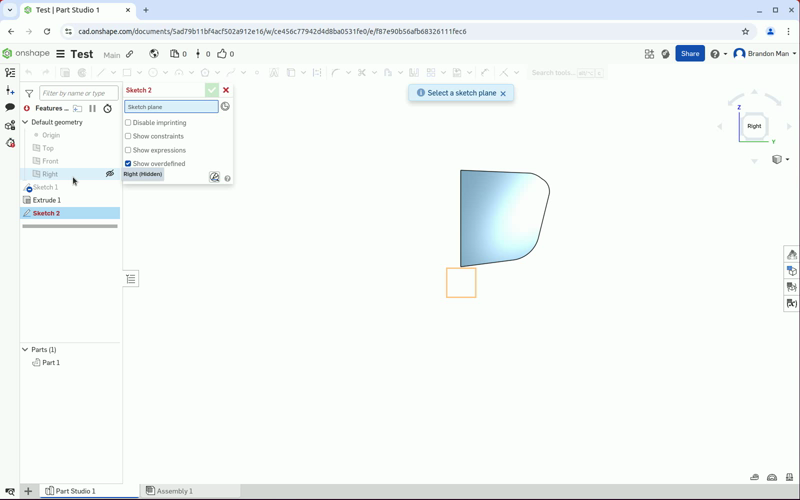
click(73, 176)
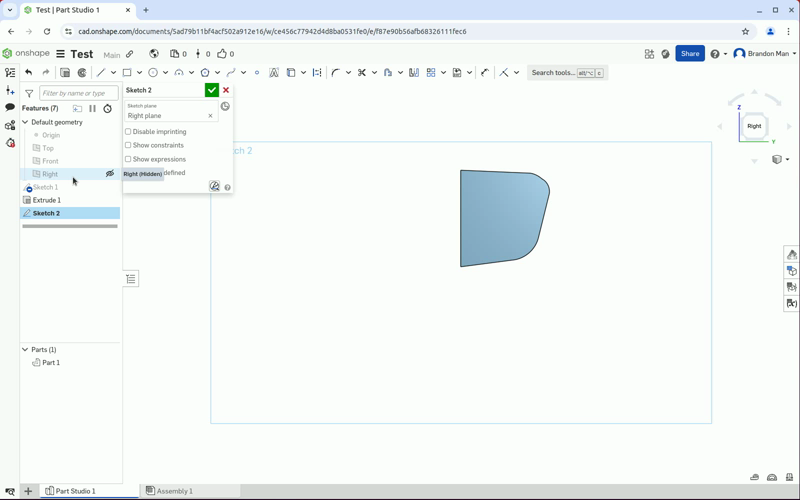
mouse_move(73, 352)
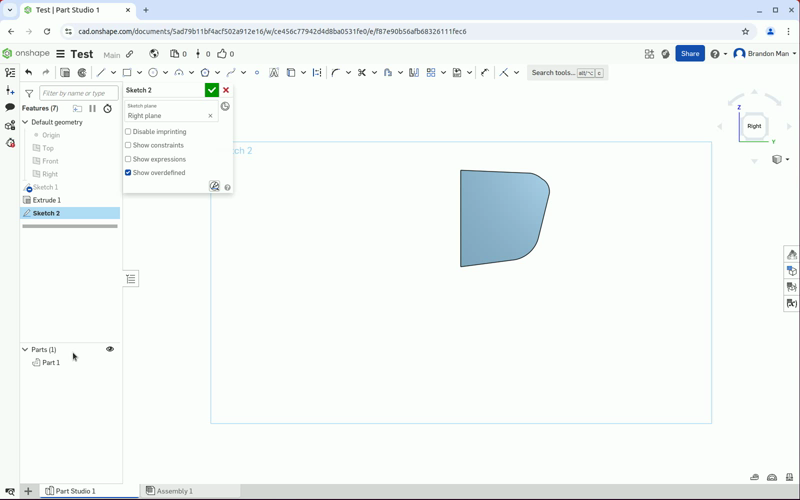
key(y)
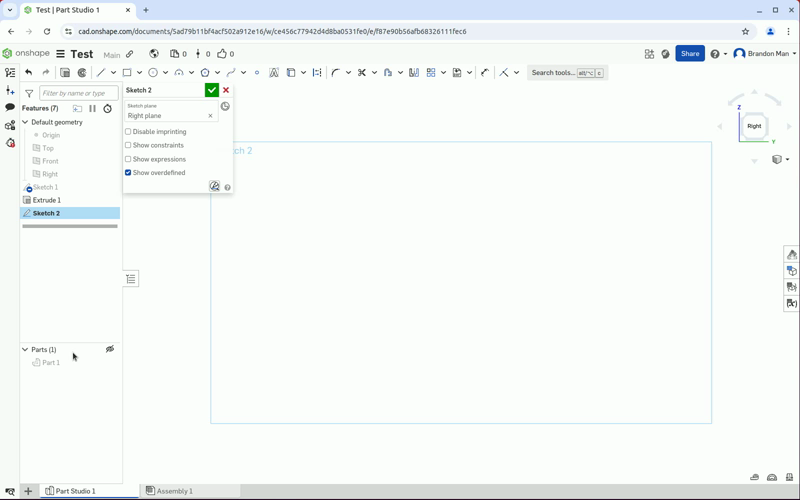
key(l)
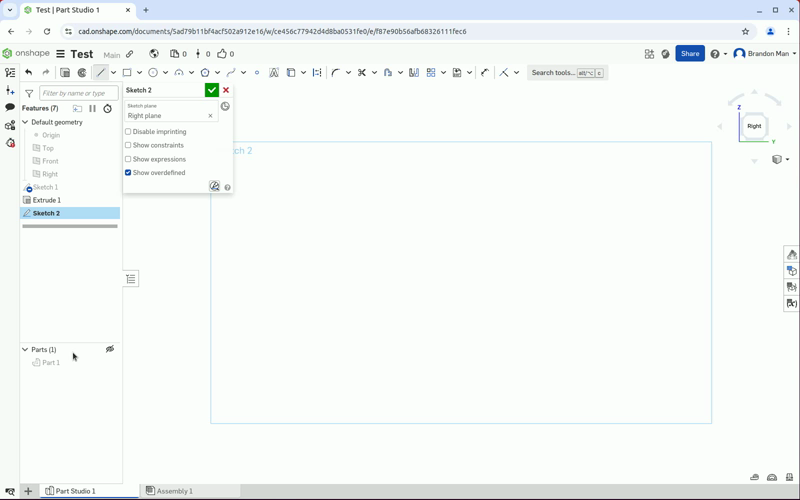
key_down(shift)
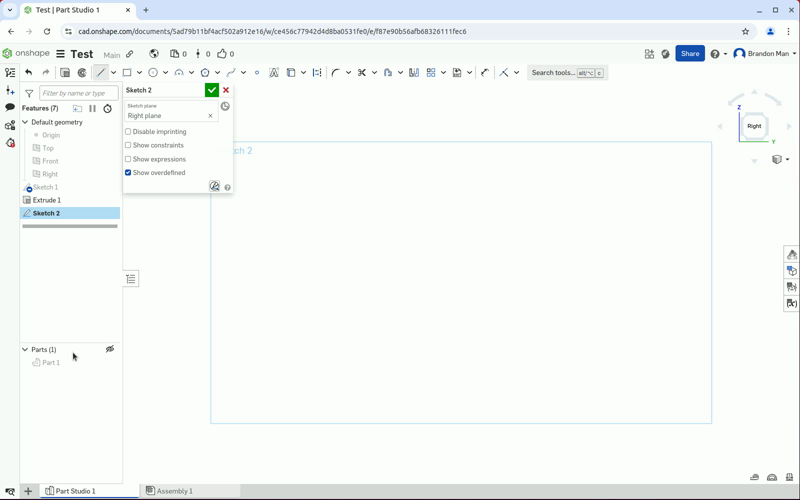
mouse_move(460, 261)
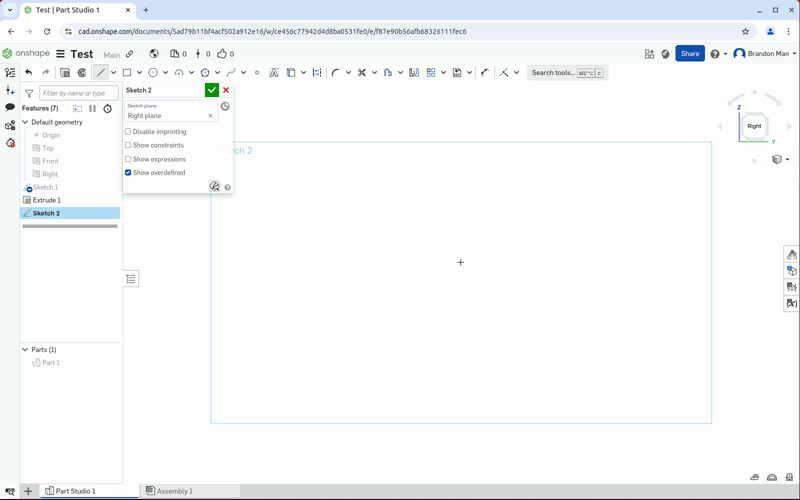
click(460, 261)
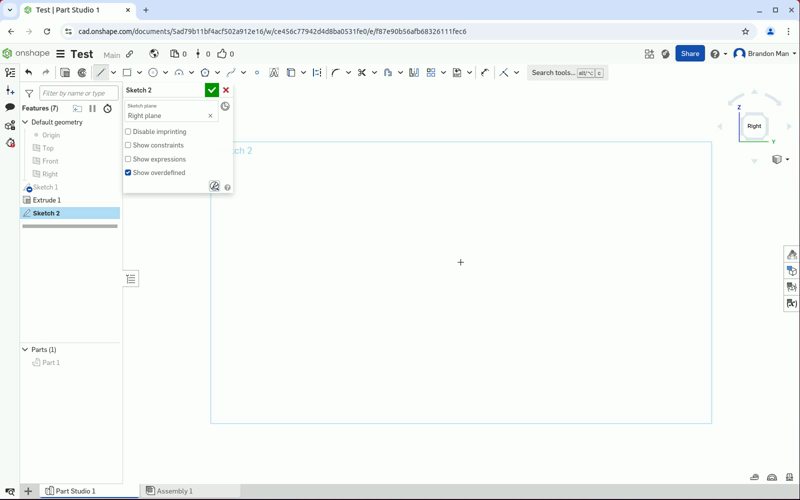
key_up(shift)
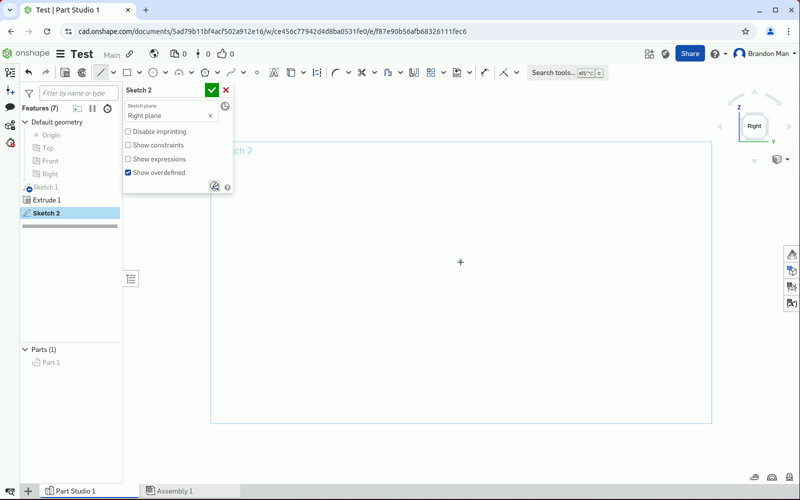
key_down(shift)
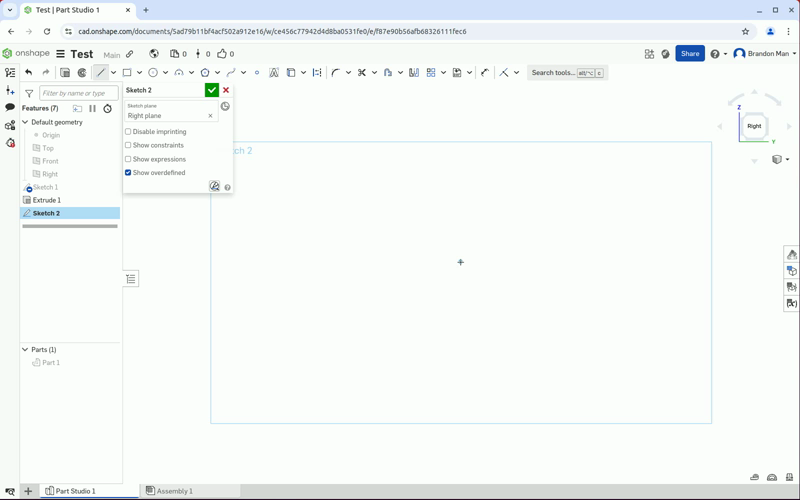
mouse_move(490, 261)
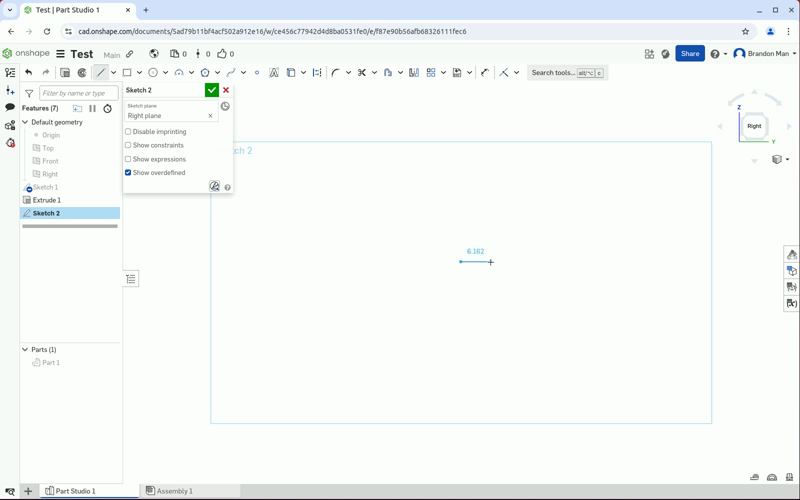
mouse_move(505, 258)
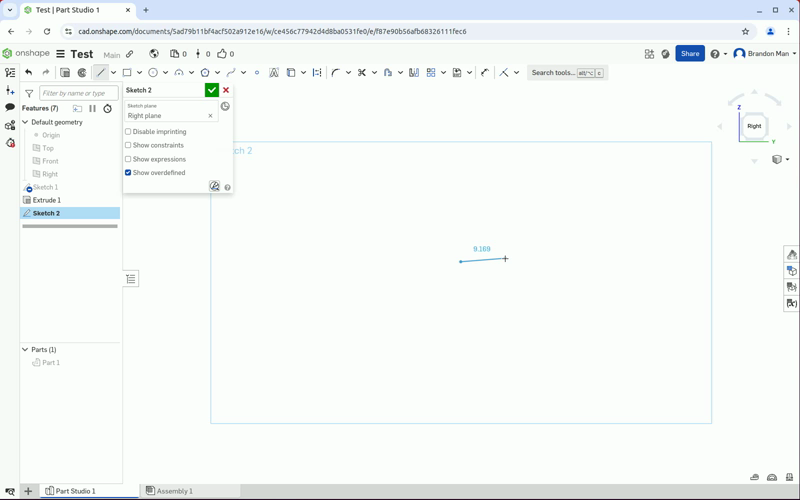
click(505, 258)
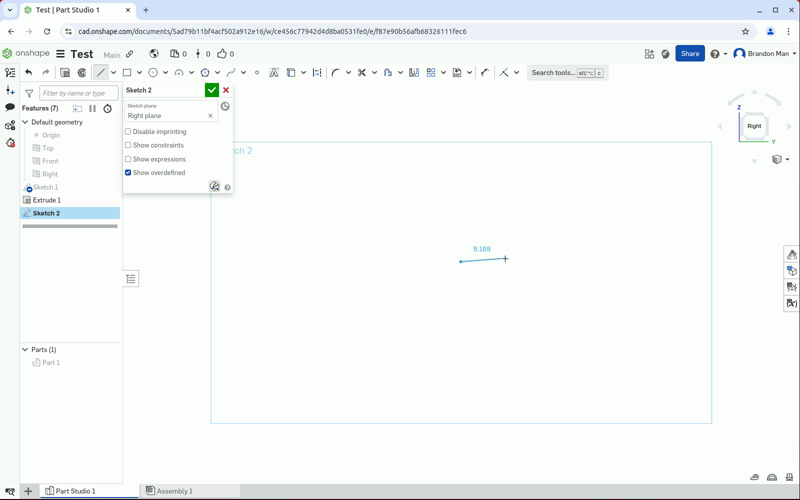
key_up(shift)
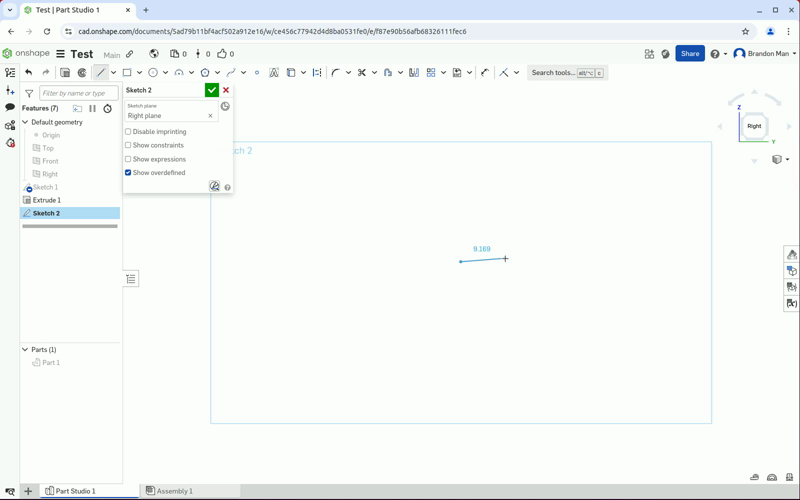
key(esc)
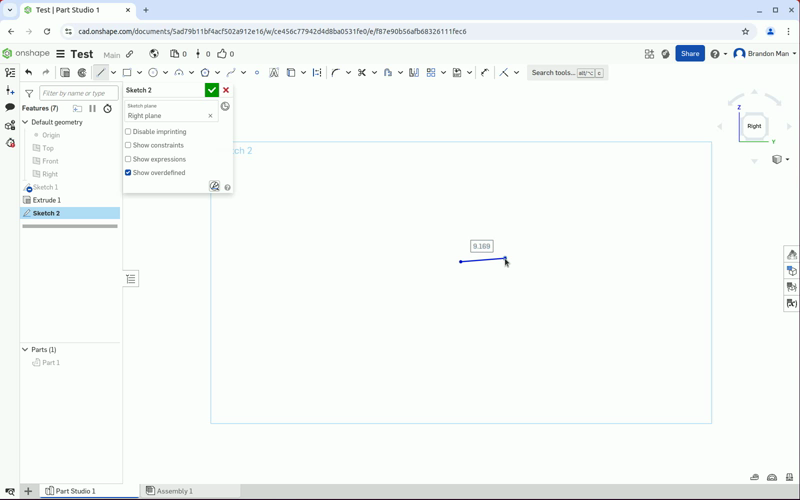
key(a)
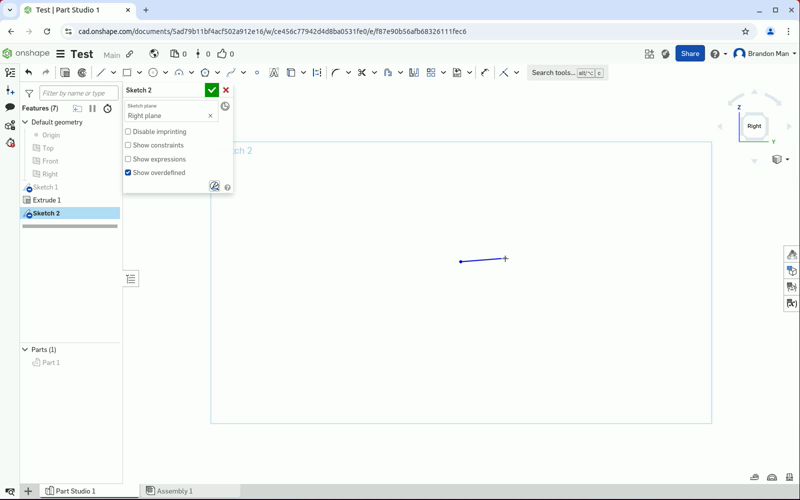
mouse_move(505, 258)
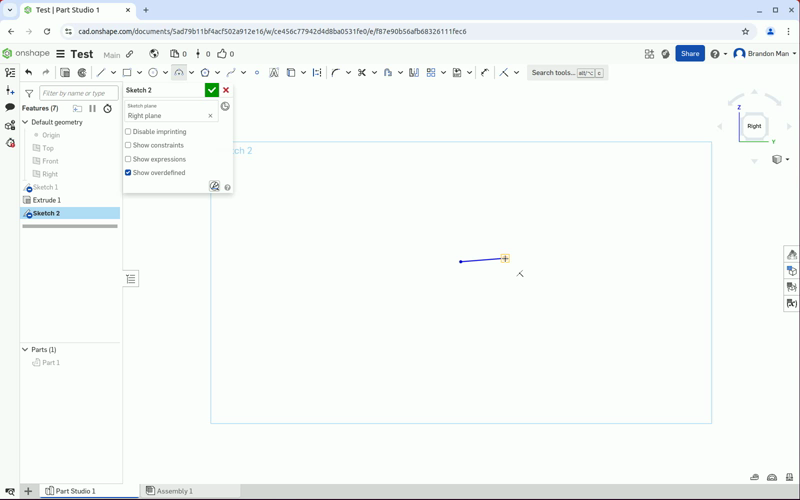
click(505, 258)
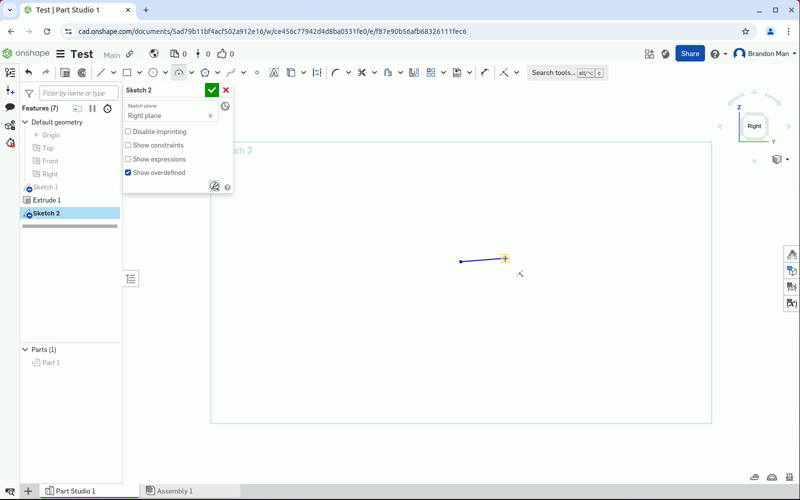
key_down(shift)
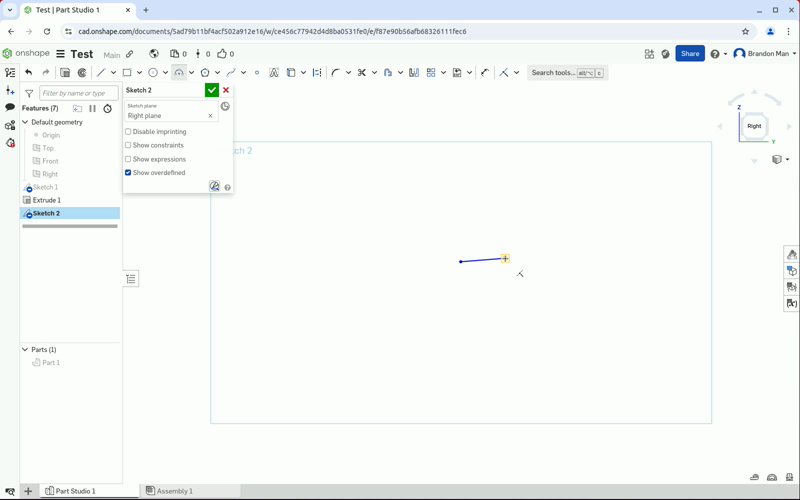
mouse_move(532, 234)
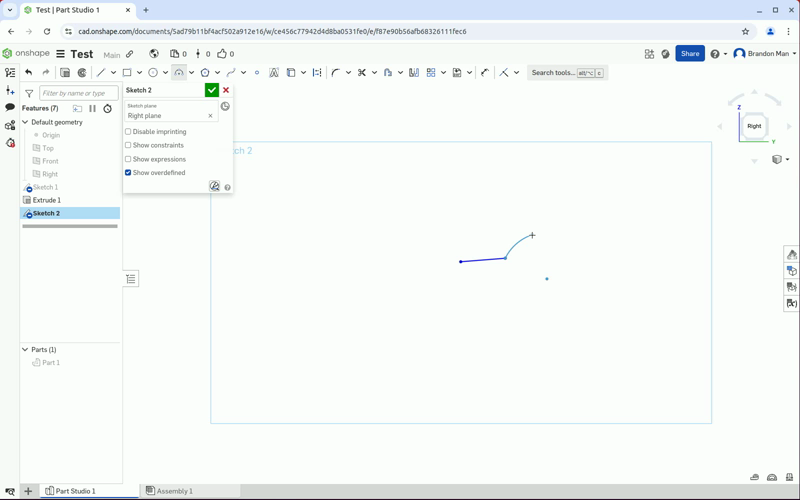
click(532, 234)
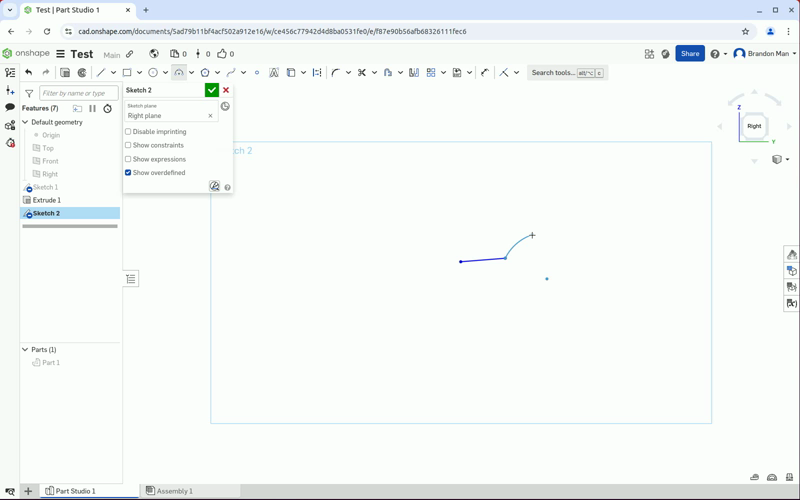
mouse_move(522, 250)
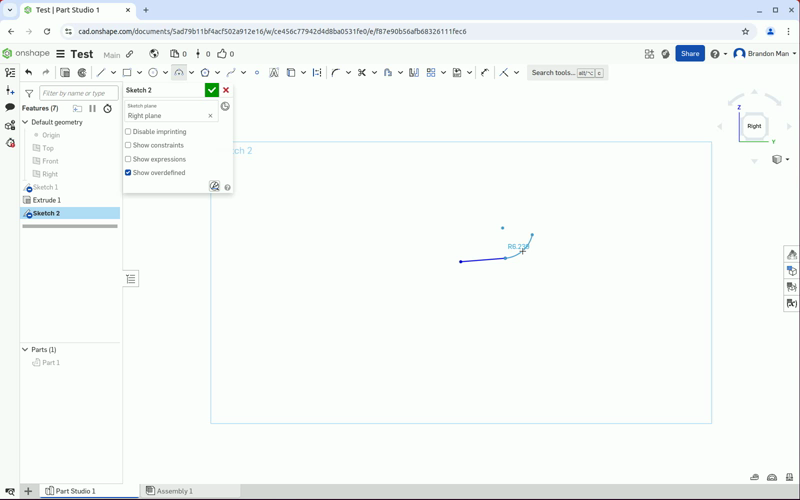
click(522, 250)
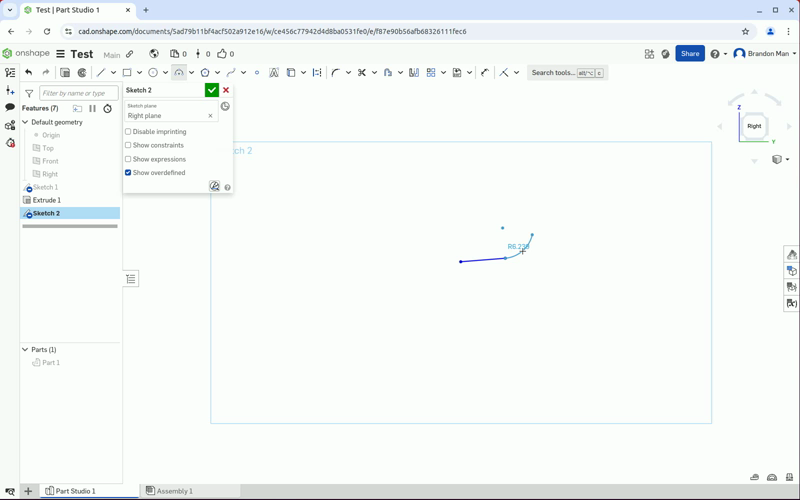
key_up(shift)
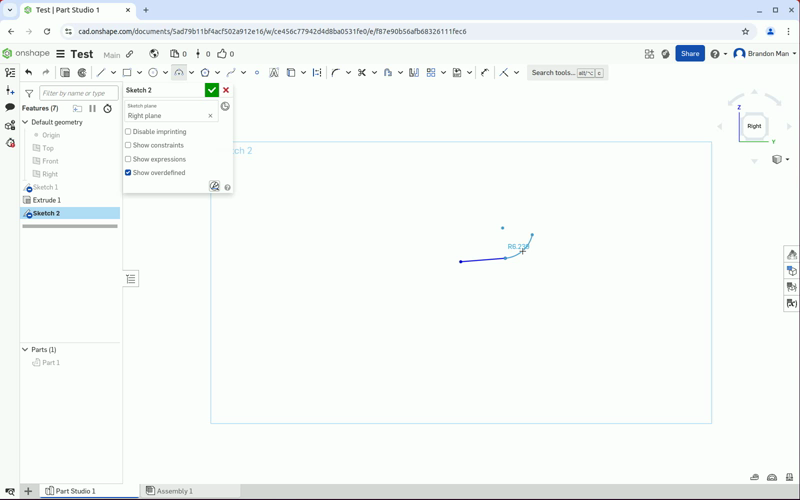
key(esc)
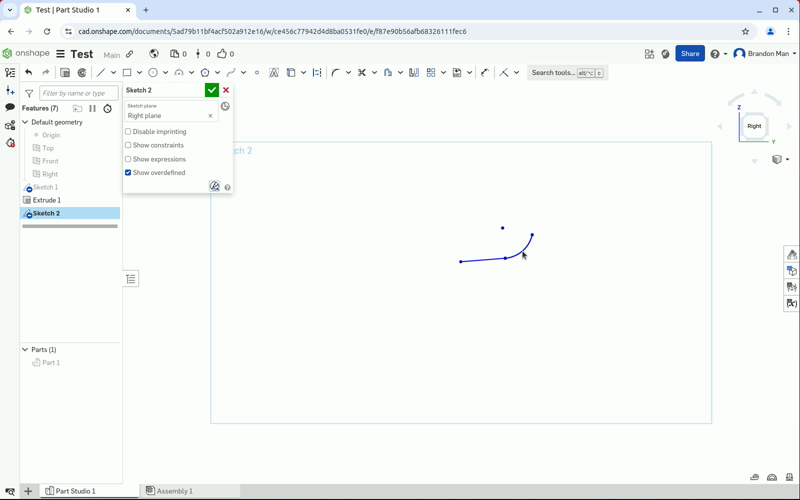
key(l)
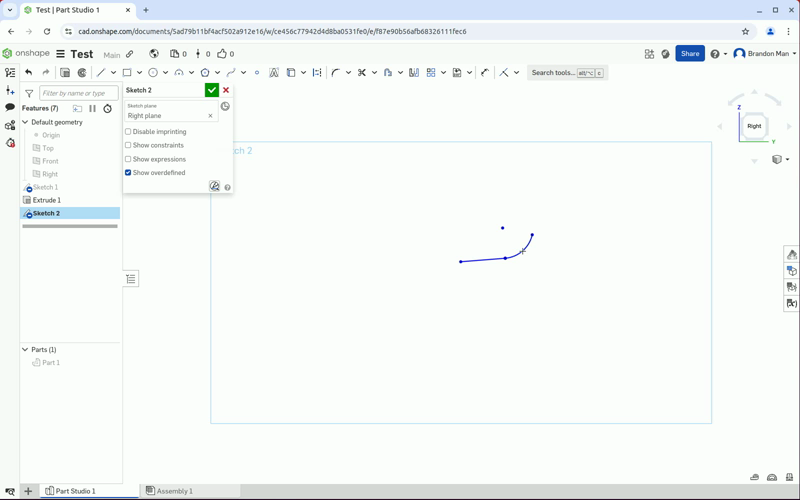
mouse_move(532, 234)
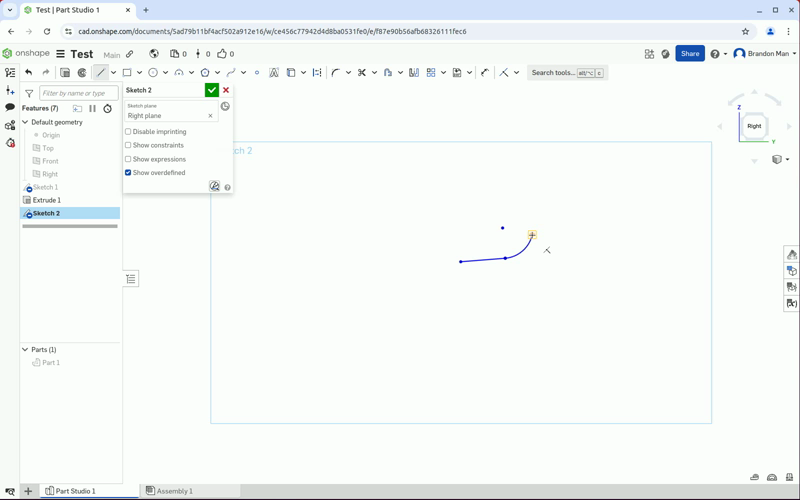
click(532, 234)
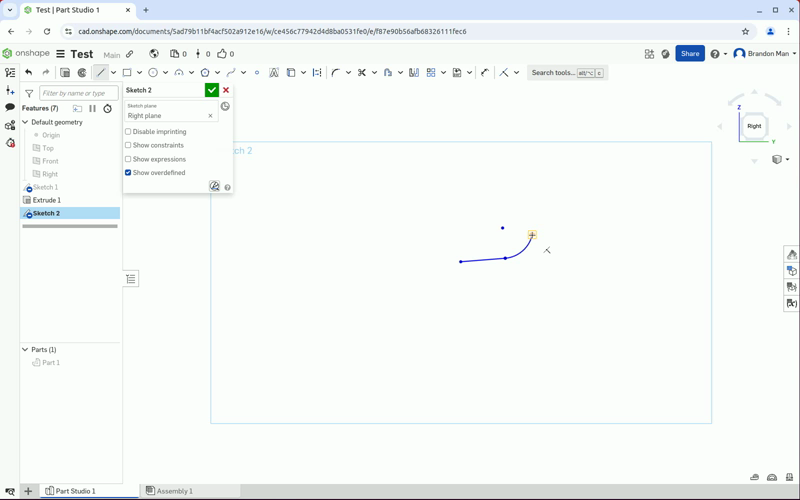
key_down(shift)
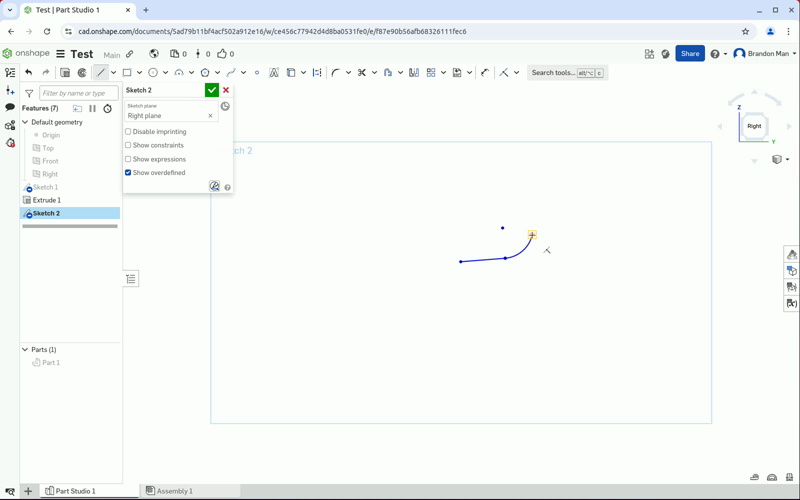
mouse_move(562, 234)
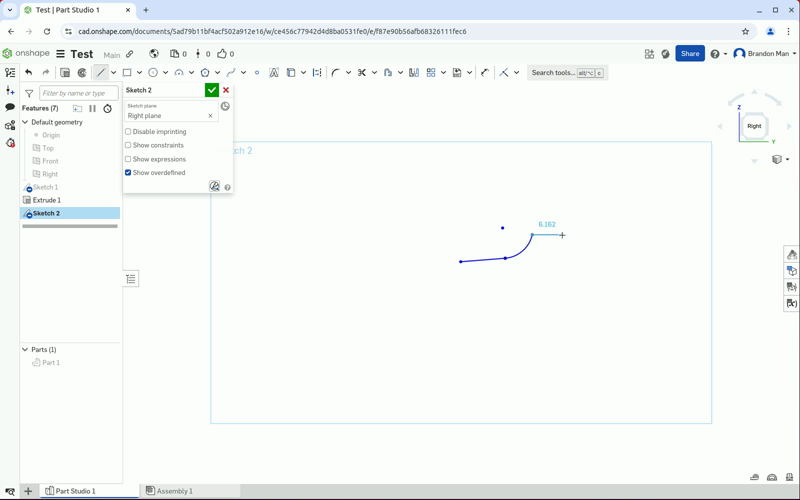
mouse_move(540, 193)
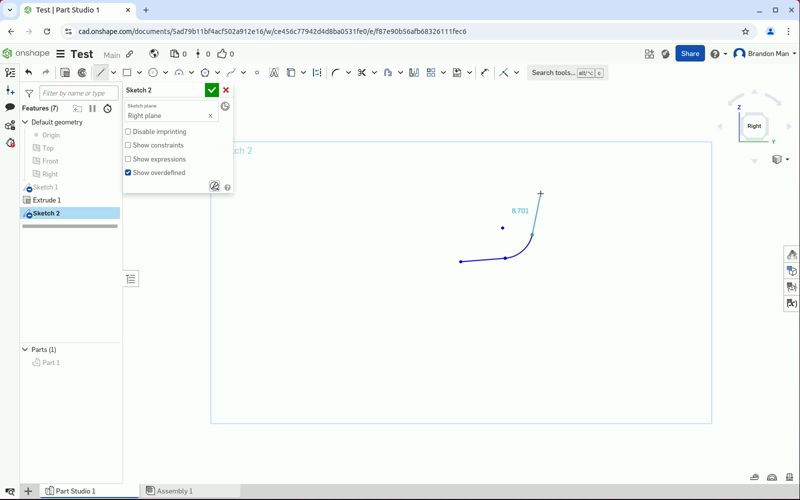
click(540, 193)
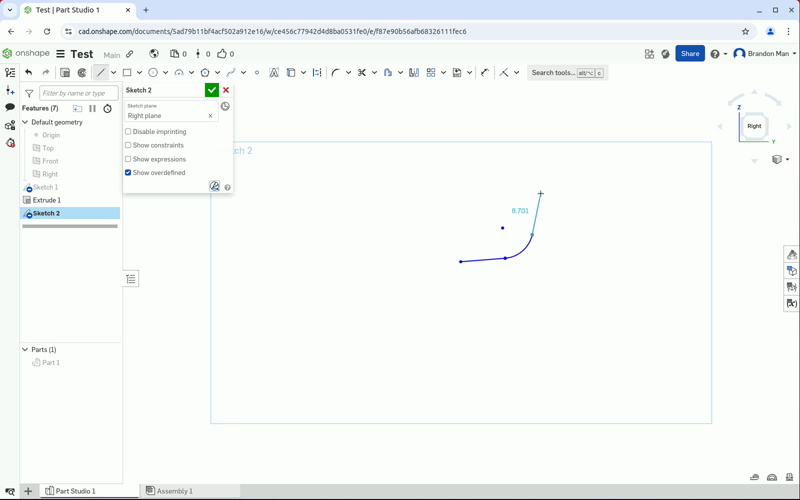
key_up(shift)
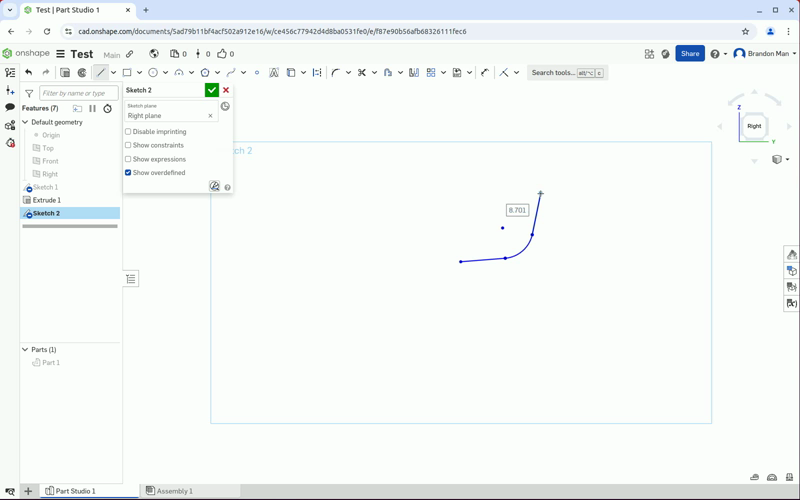
key(esc)
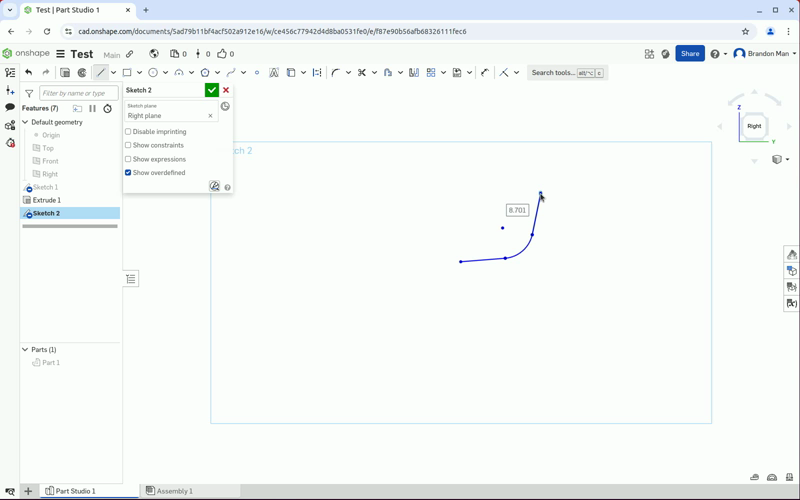
key(a)
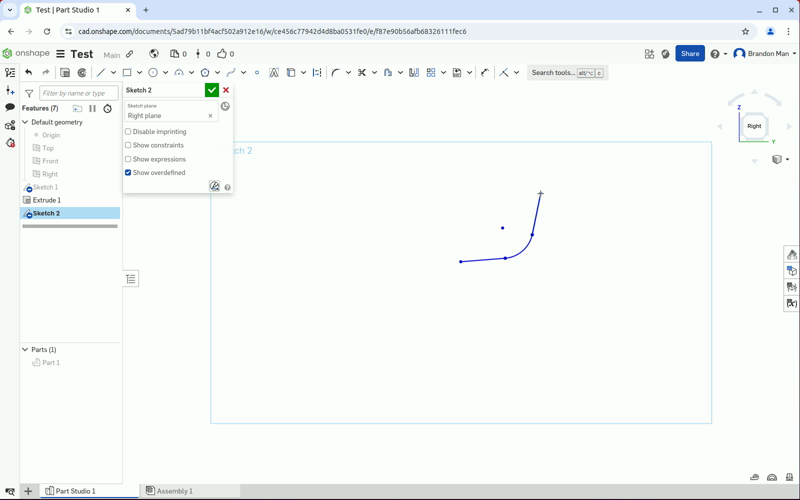
mouse_move(540, 193)
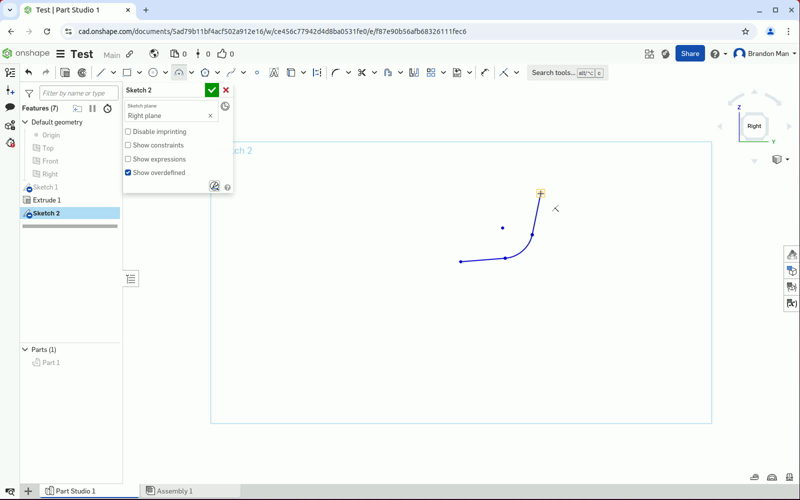
click(540, 193)
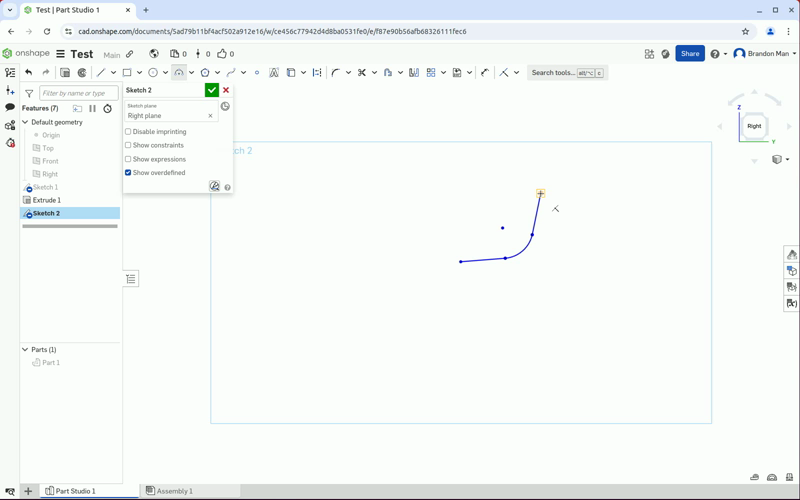
key_down(shift)
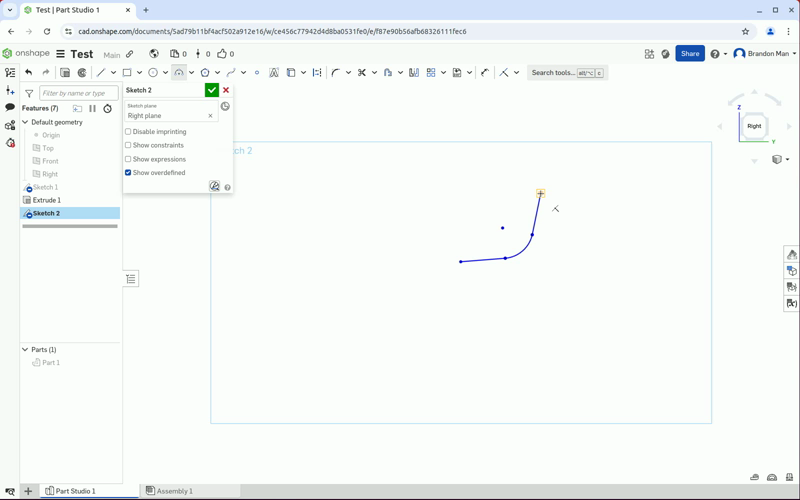
mouse_move(535, 177)
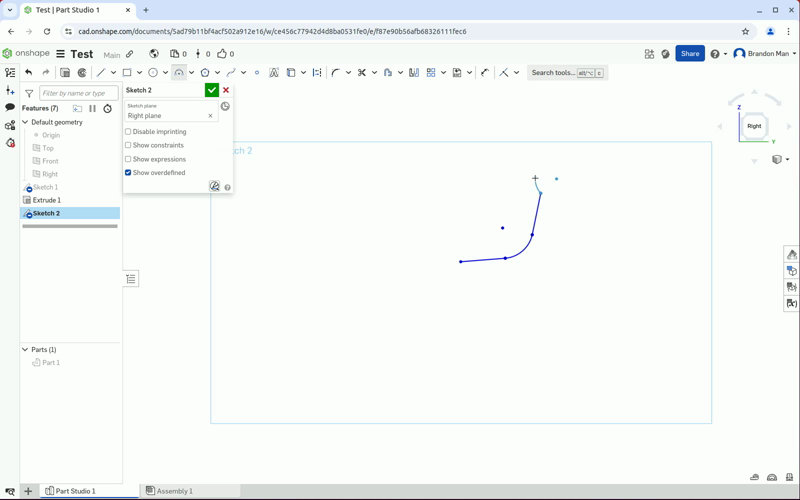
click(535, 177)
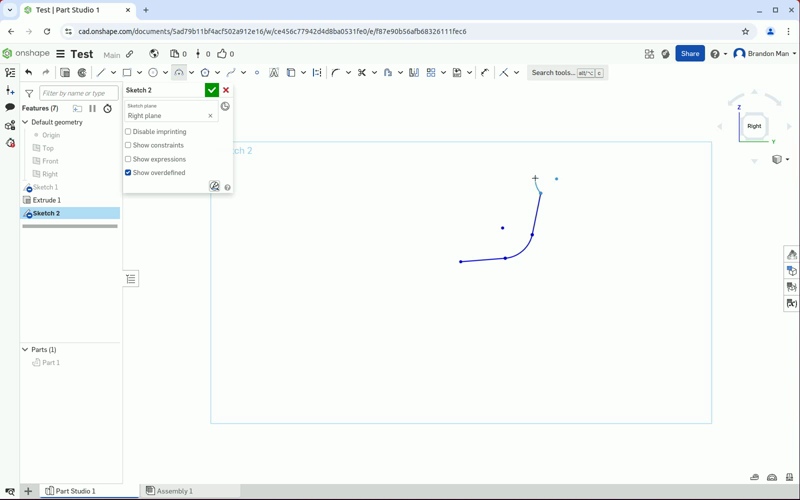
mouse_move(540, 184)
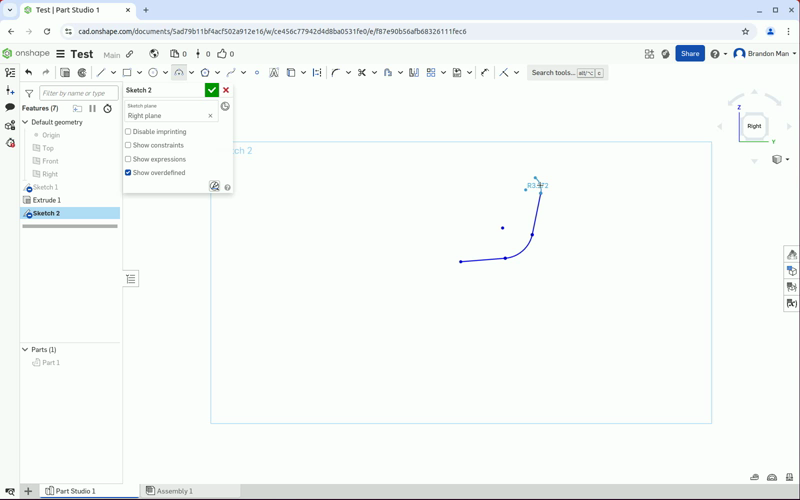
click(540, 184)
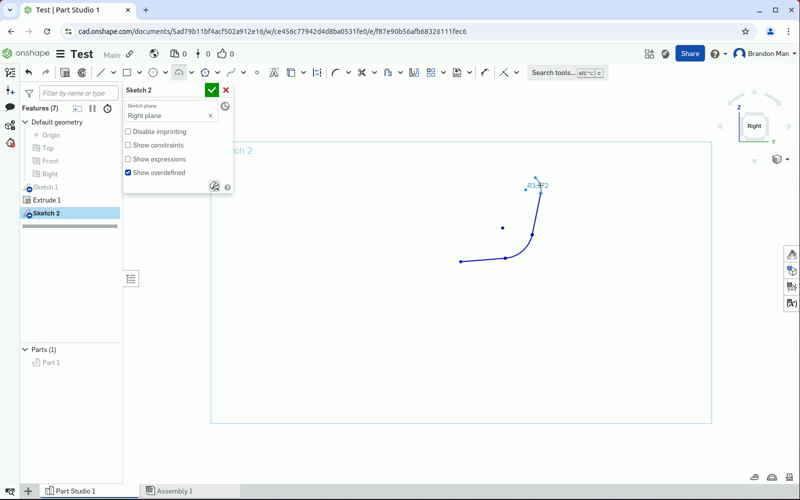
key_up(shift)
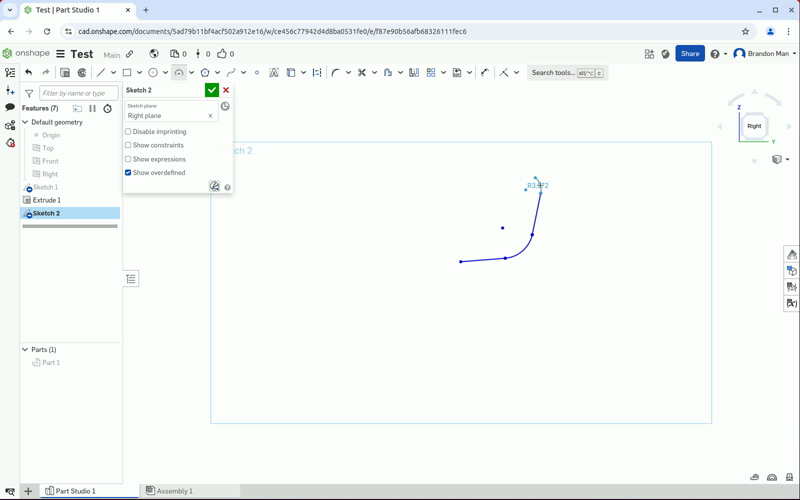
key(esc)
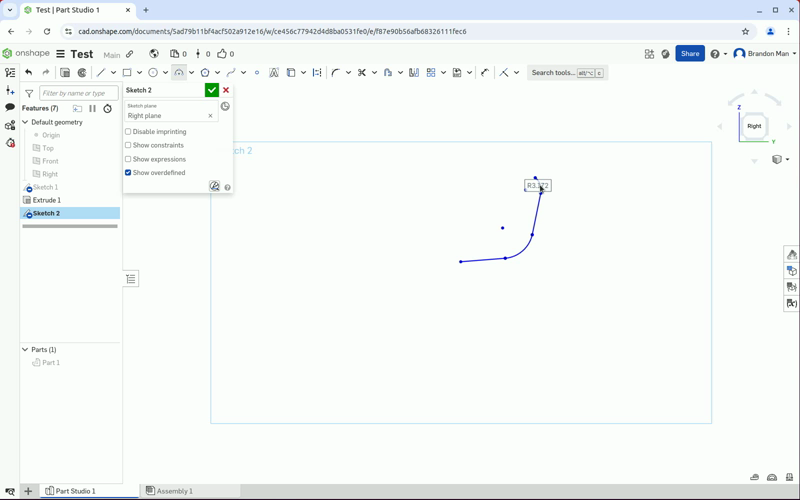
key(l)
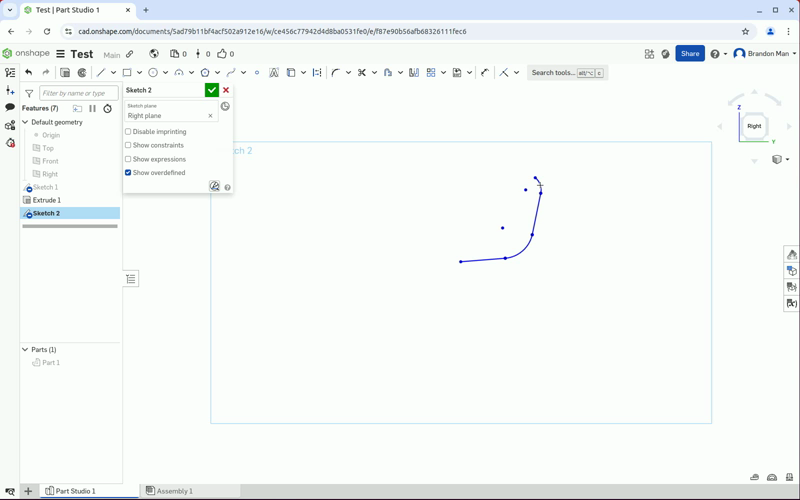
mouse_move(535, 177)
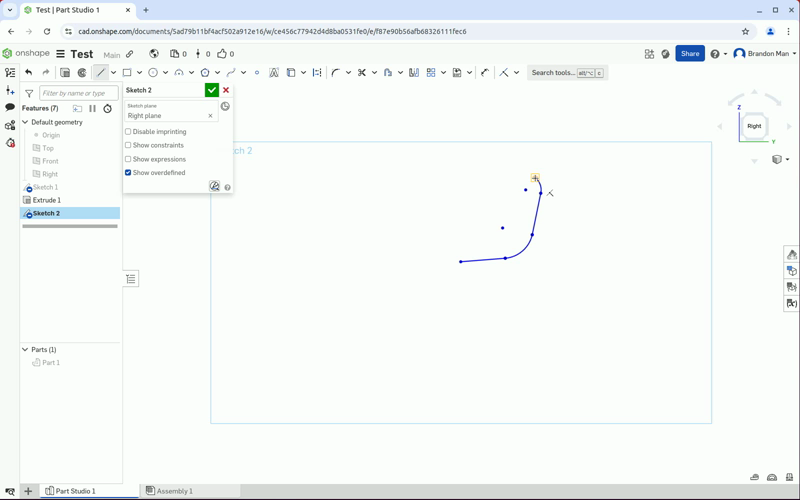
click(535, 177)
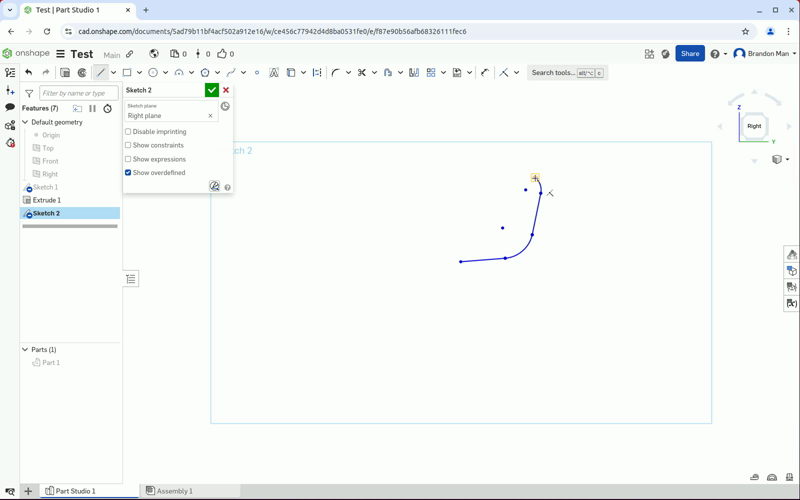
key_down(shift)
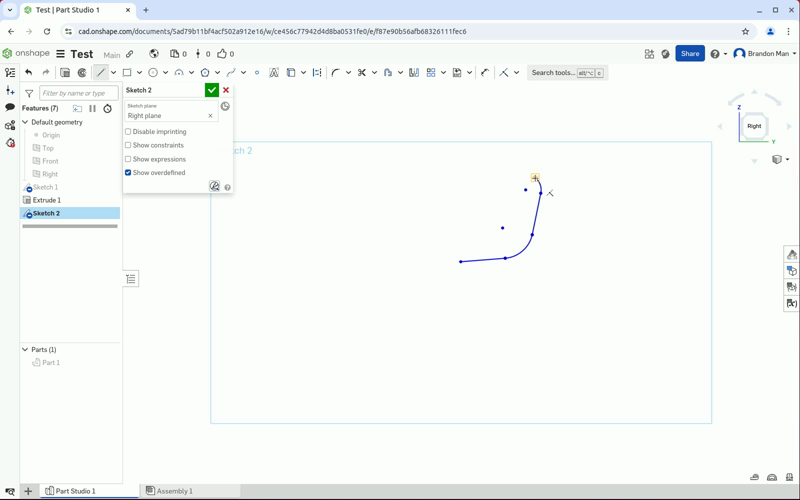
mouse_move(565, 177)
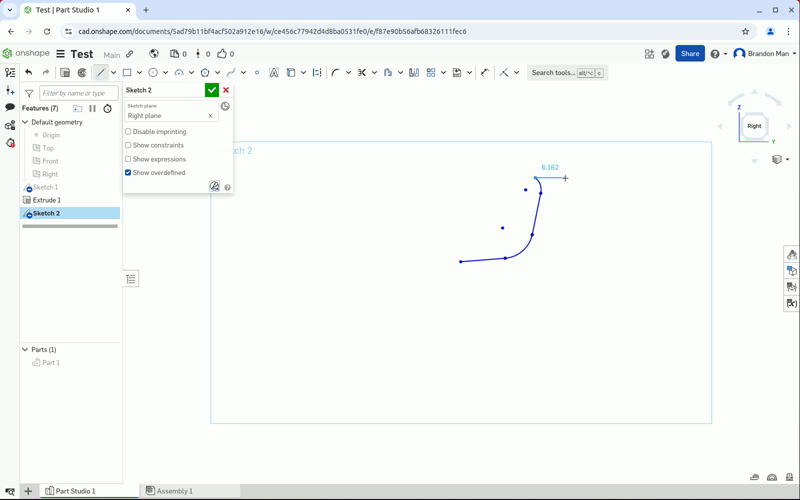
mouse_move(531, 174)
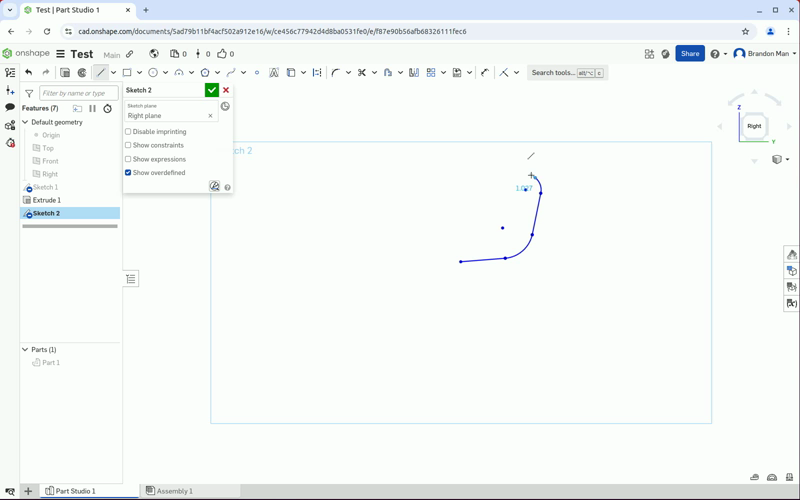
scroll(6)
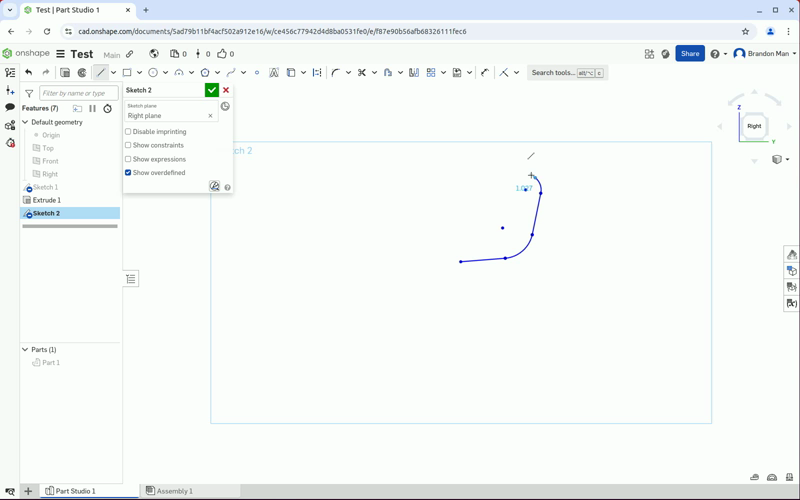
scroll(6)
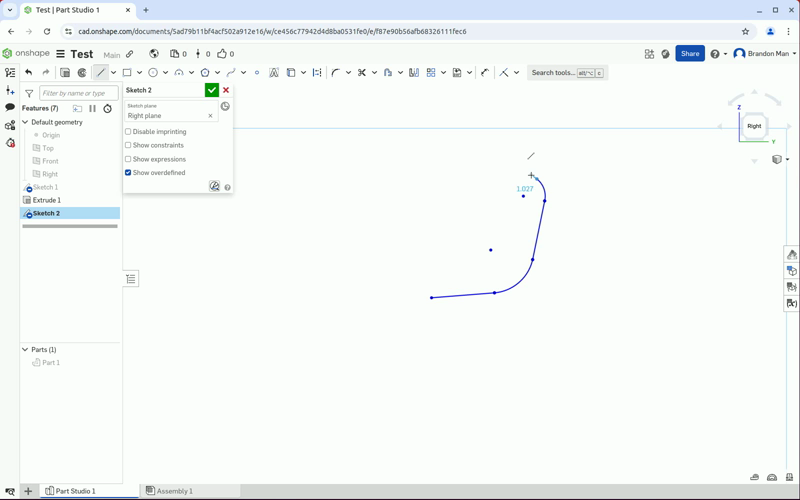
scroll(6)
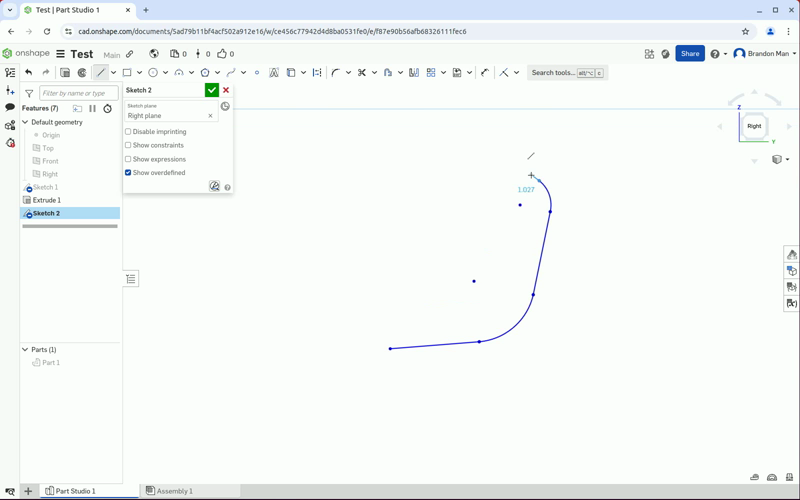
scroll(6)
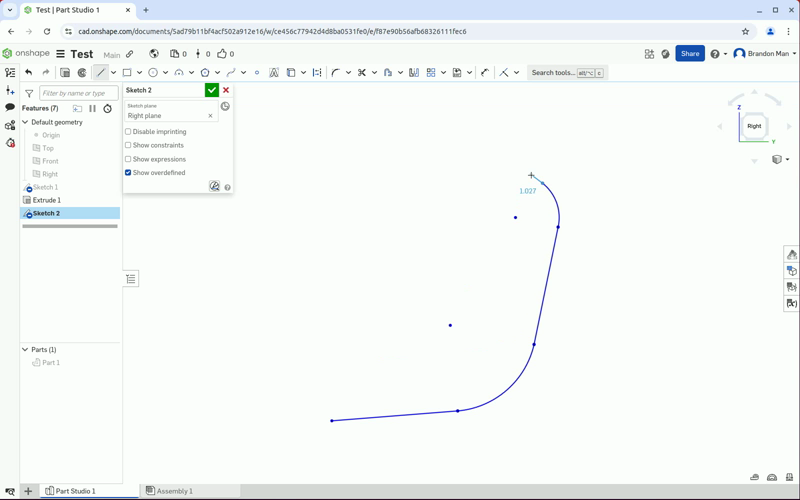
scroll(6)
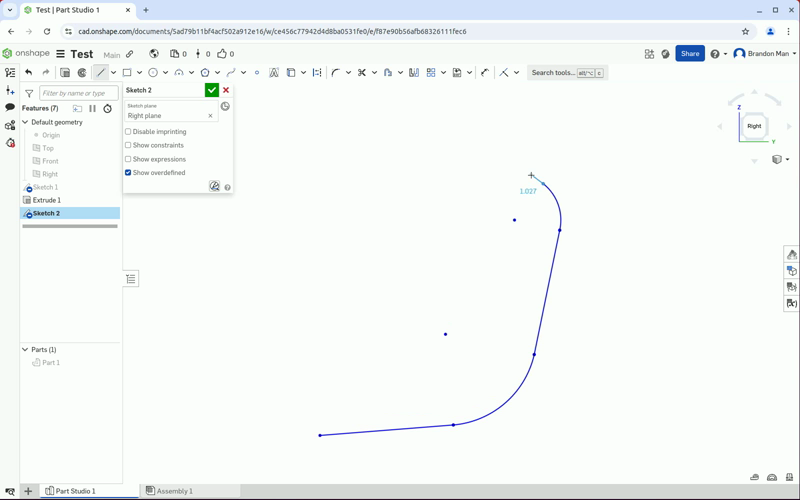
scroll(6)
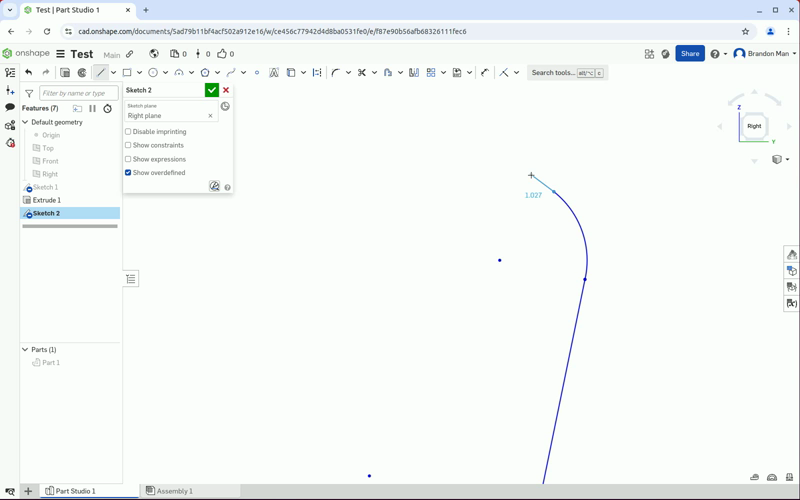
scroll(6)
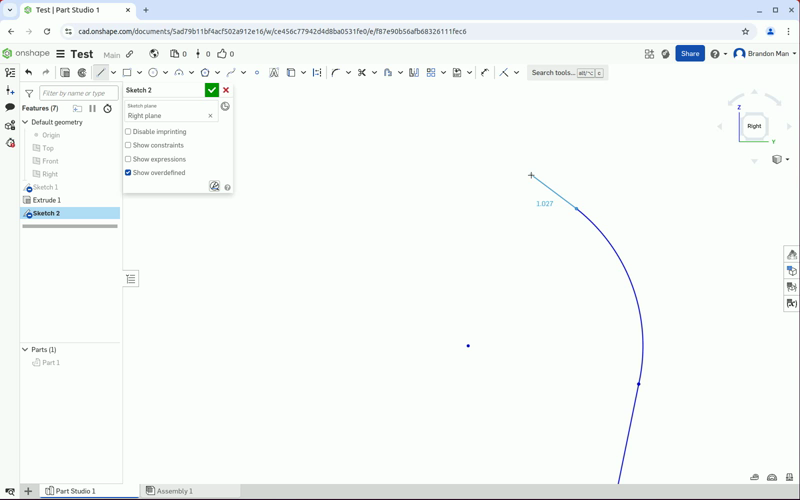
click(531, 174)
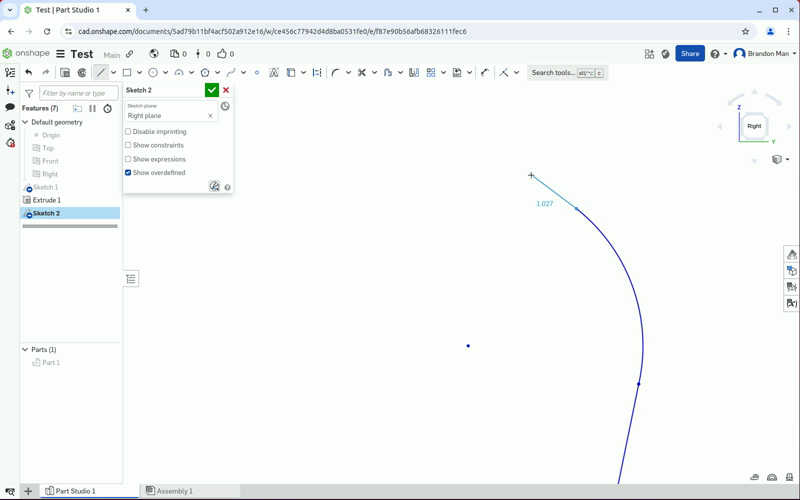
scroll(-6)
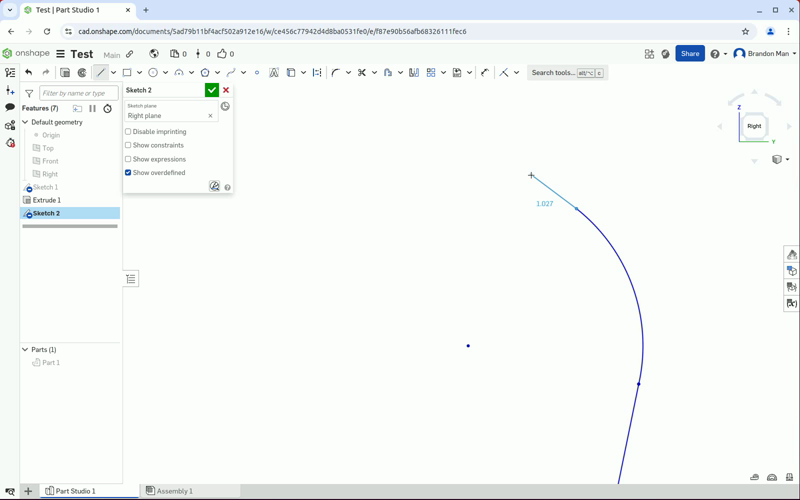
scroll(-6)
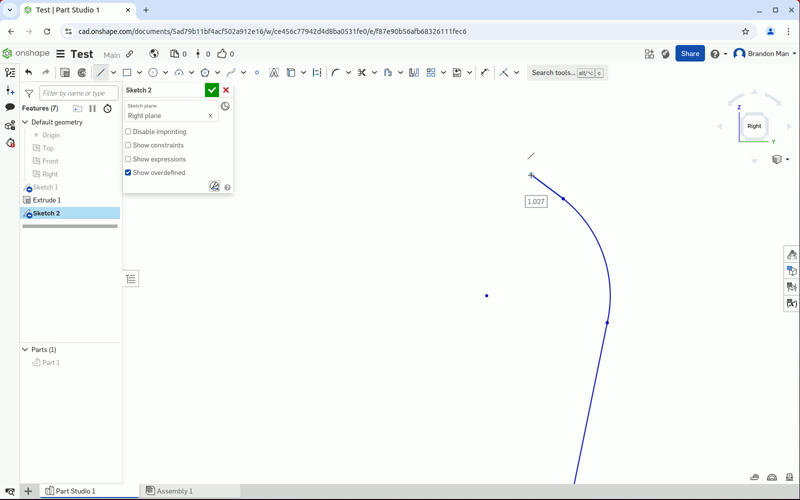
scroll(-6)
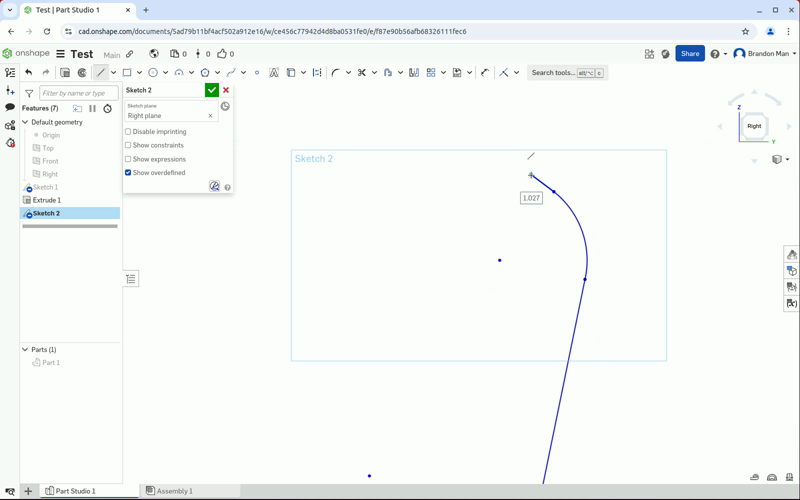
scroll(-6)
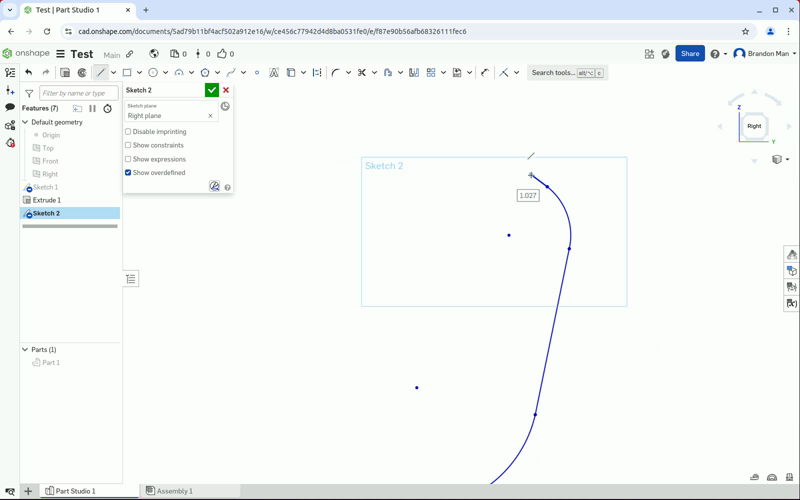
scroll(-6)
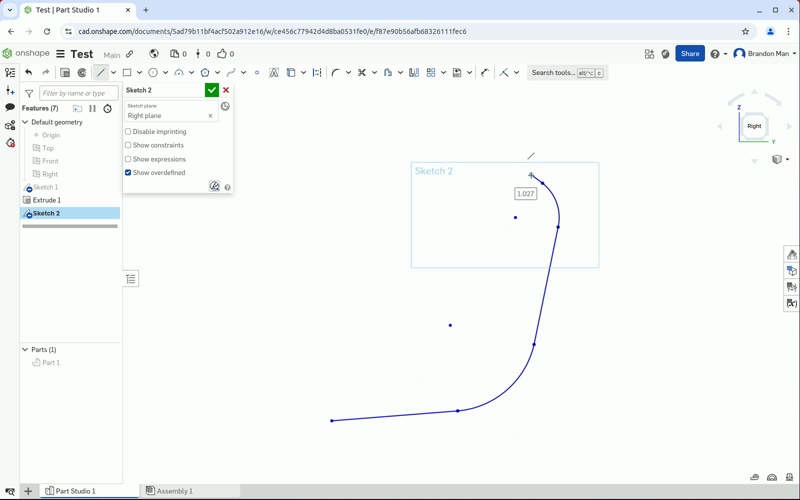
scroll(-6)
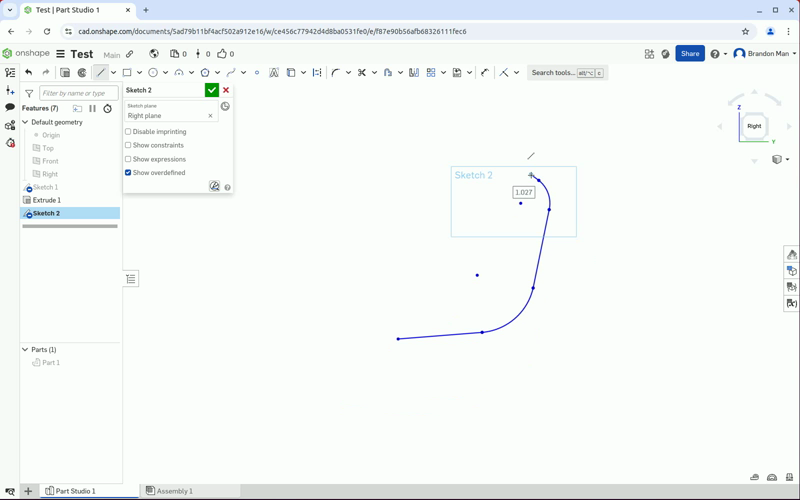
scroll(-6)
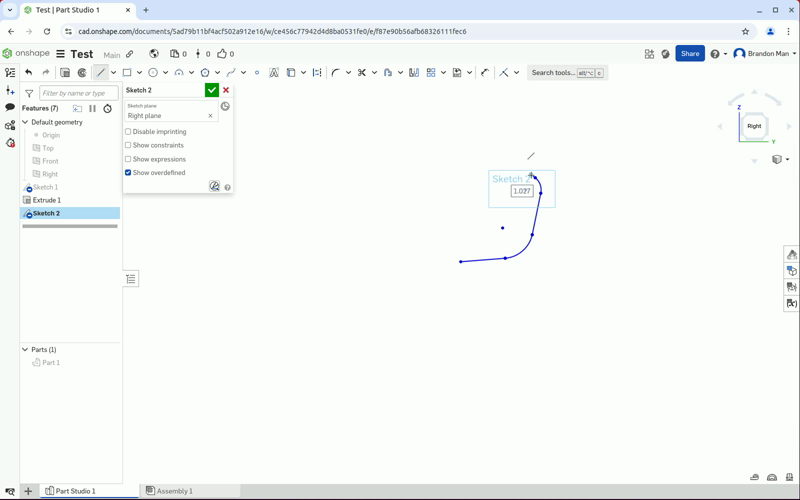
key_up(shift)
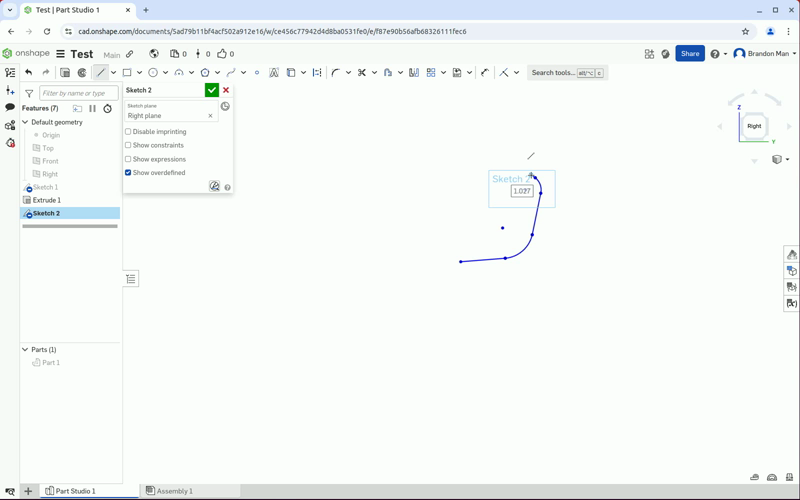
key(esc)
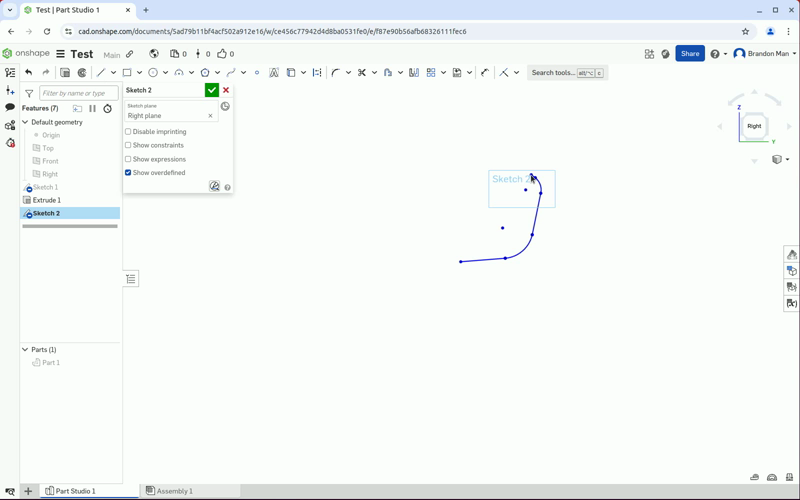
key(a)
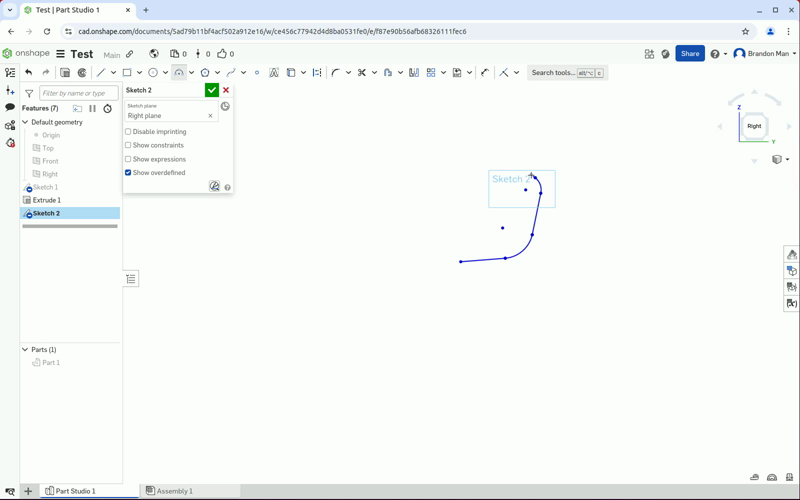
mouse_move(531, 174)
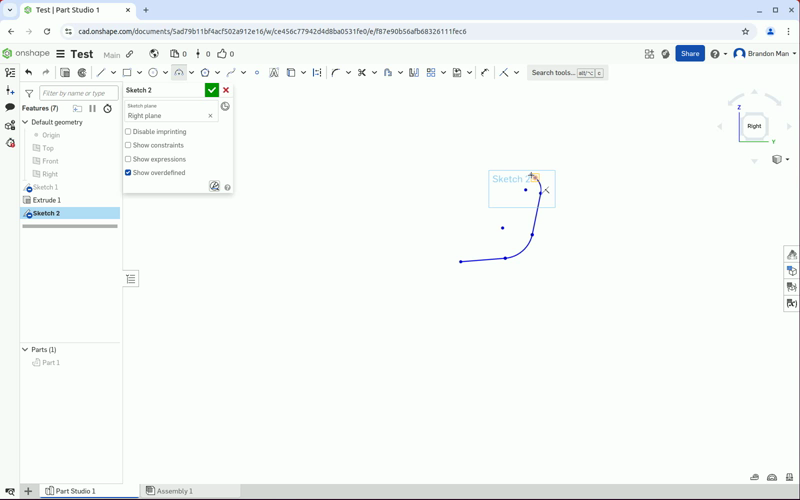
click(531, 174)
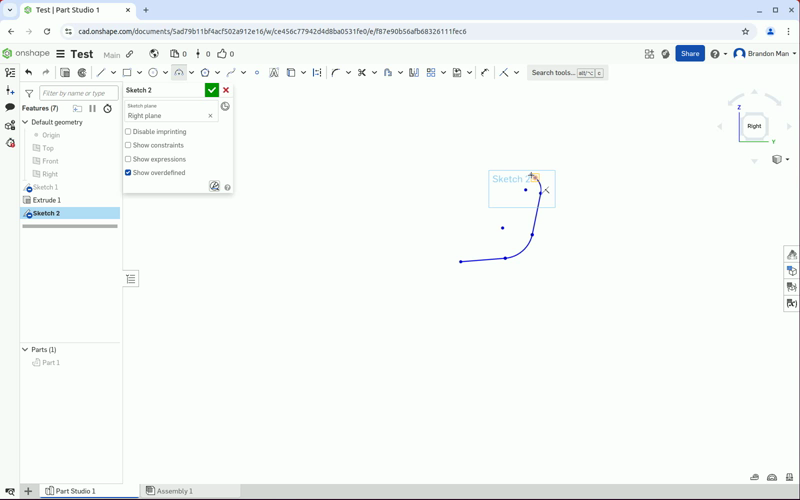
key_down(shift)
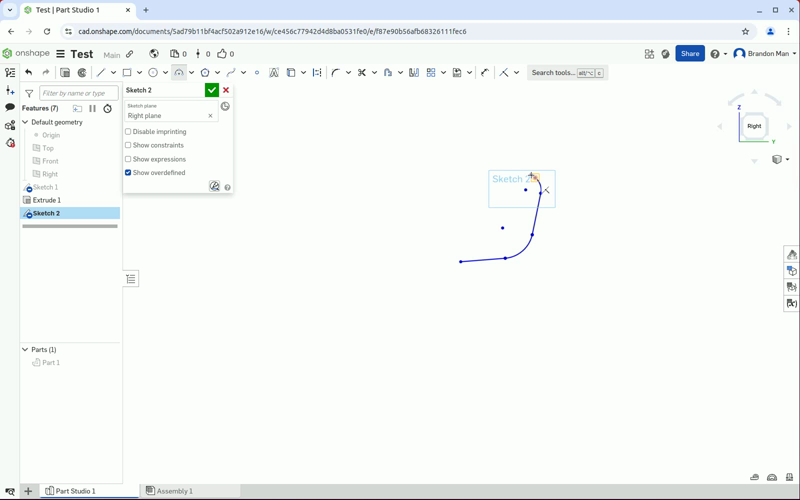
mouse_move(522, 173)
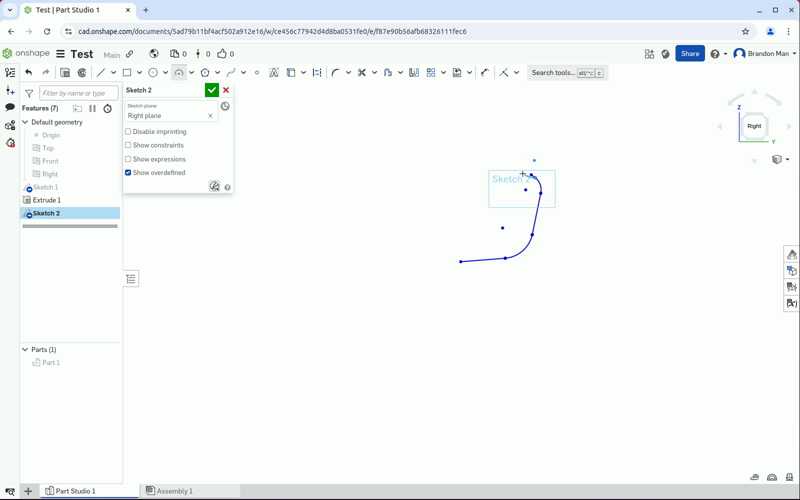
click(522, 173)
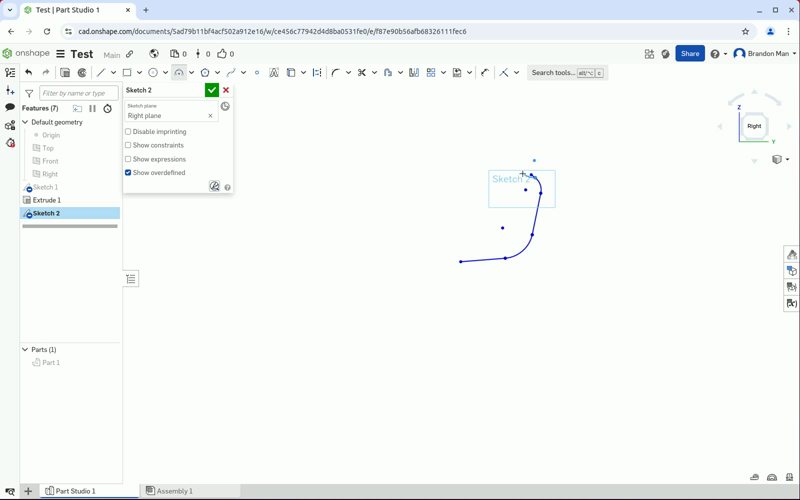
mouse_move(527, 172)
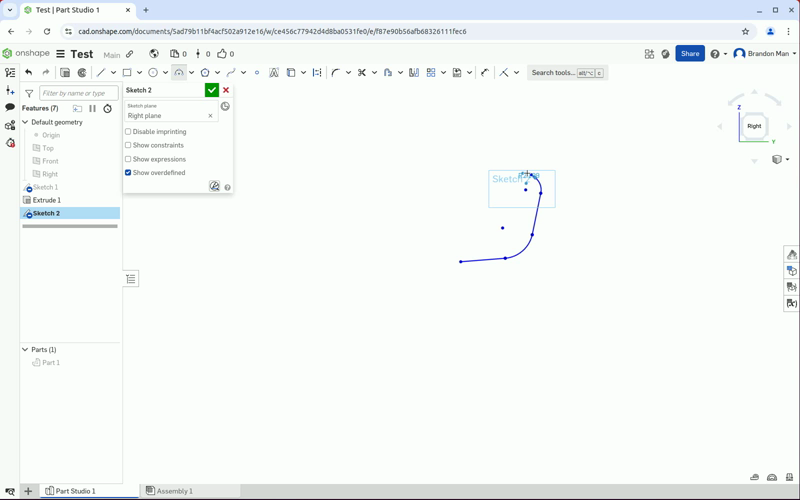
click(527, 172)
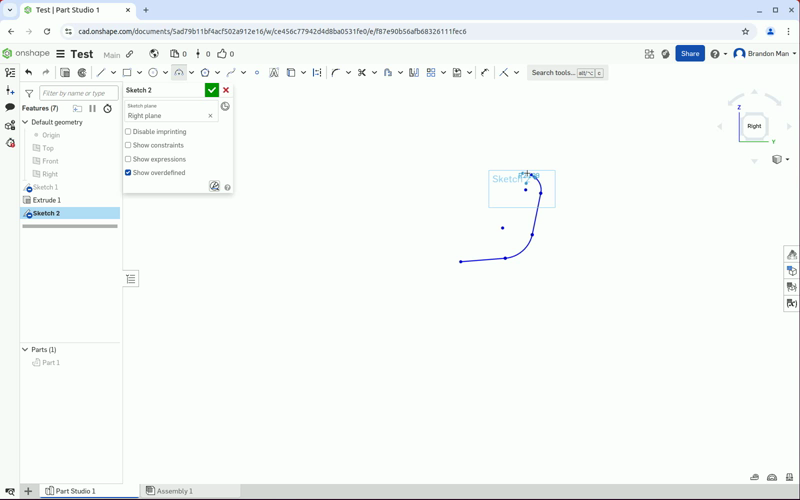
key_up(shift)
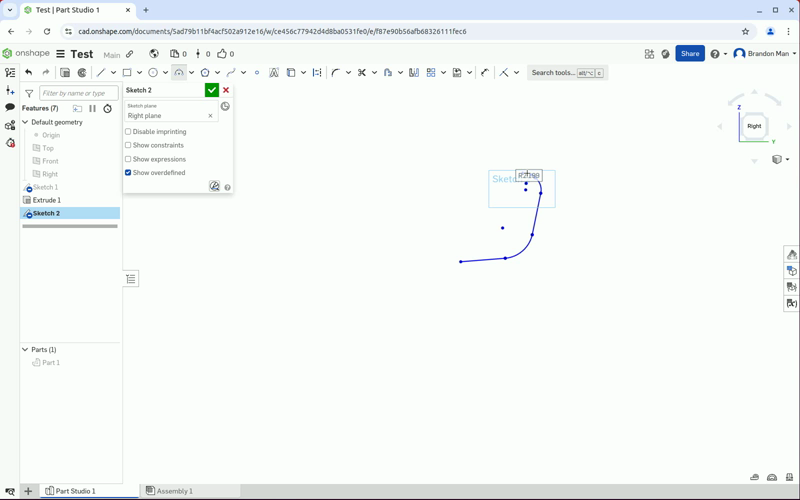
key(esc)
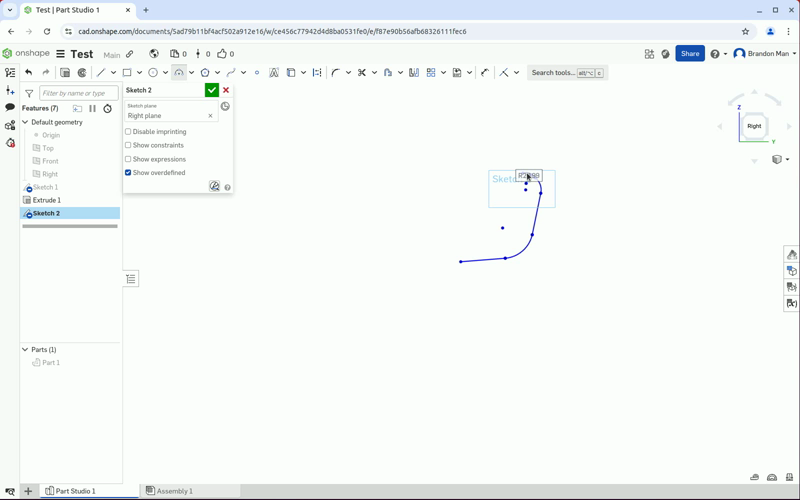
key(l)
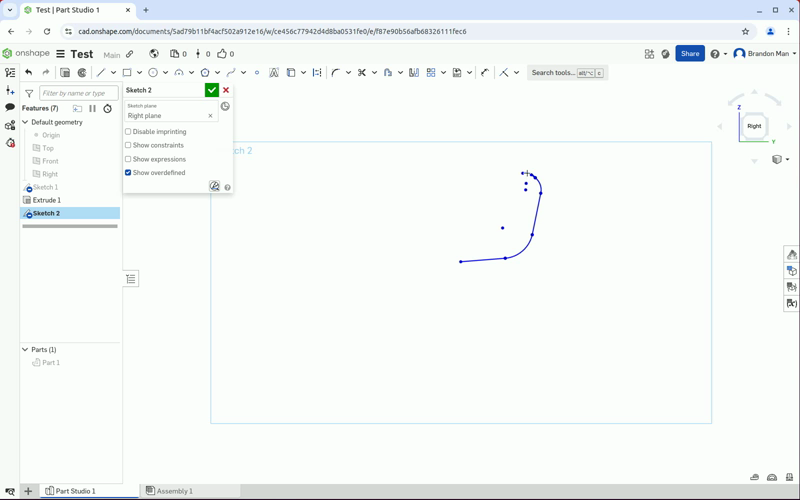
mouse_move(522, 173)
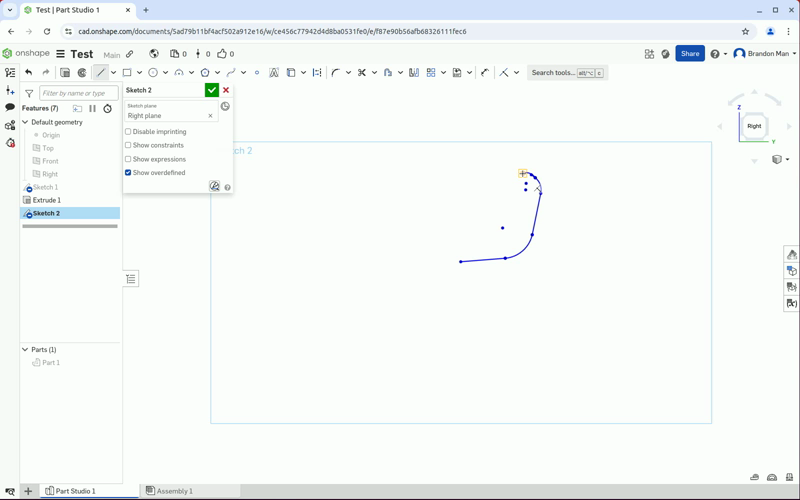
click(522, 173)
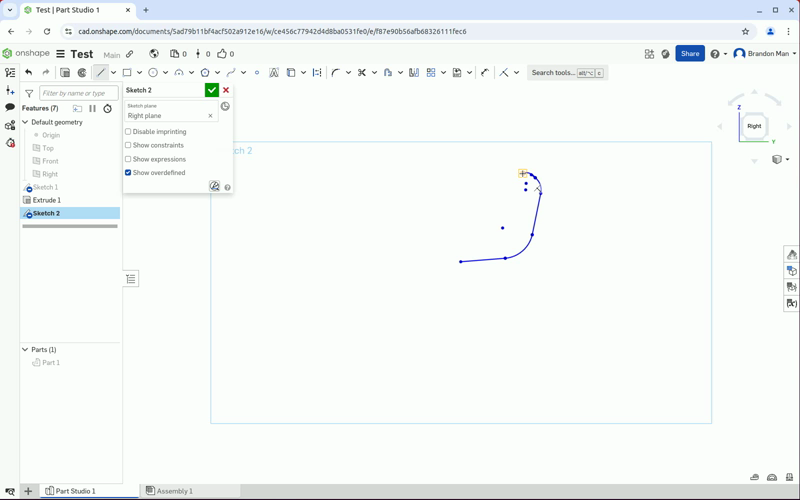
key_down(shift)
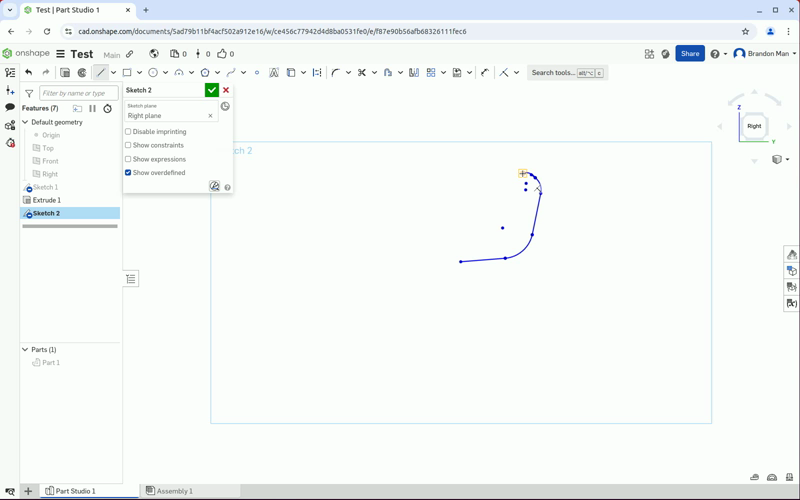
mouse_move(460, 170)
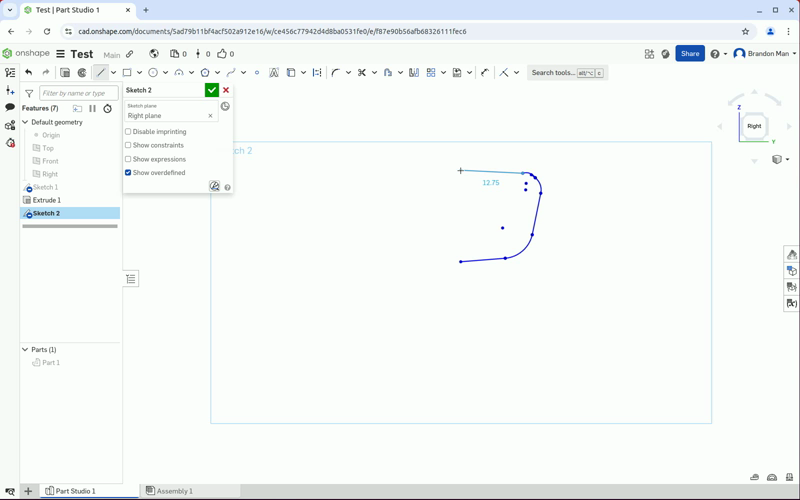
click(460, 170)
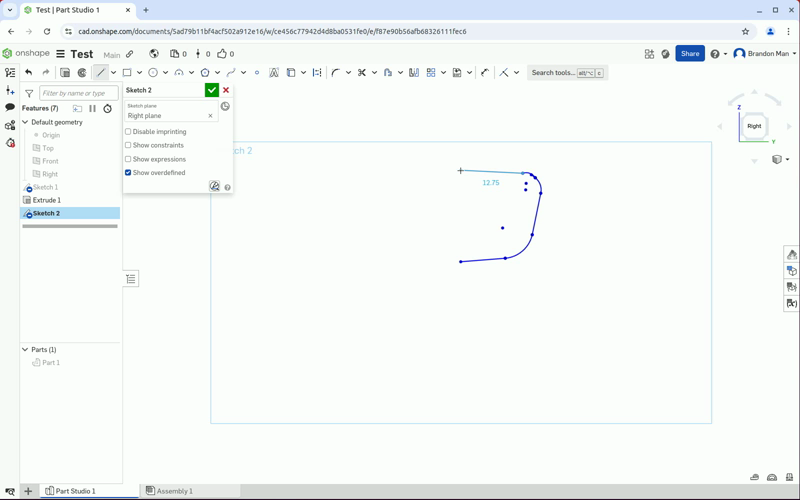
key_up(shift)
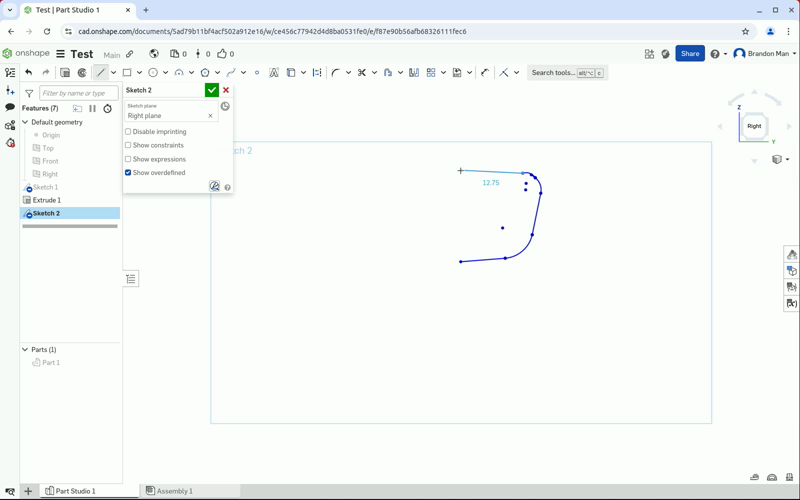
key_down(shift)
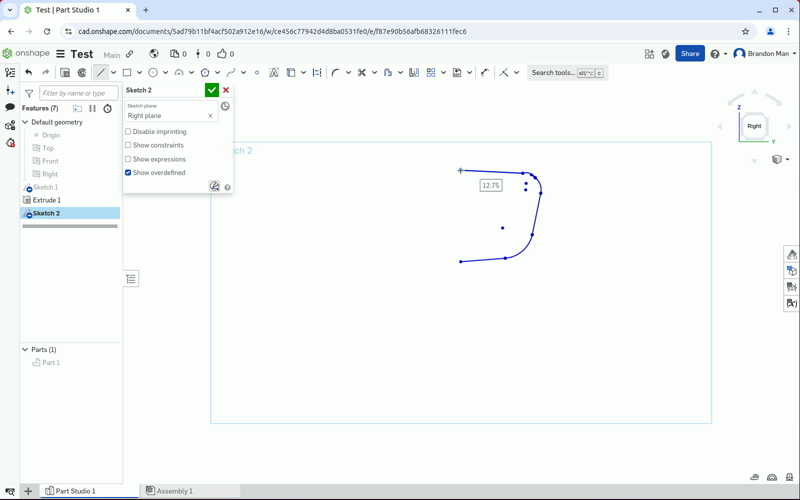
mouse_move(460, 261)
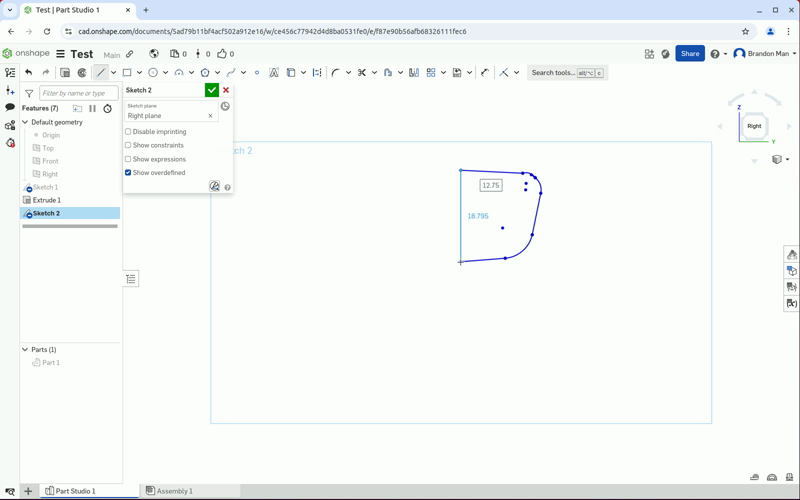
key_up(shift)
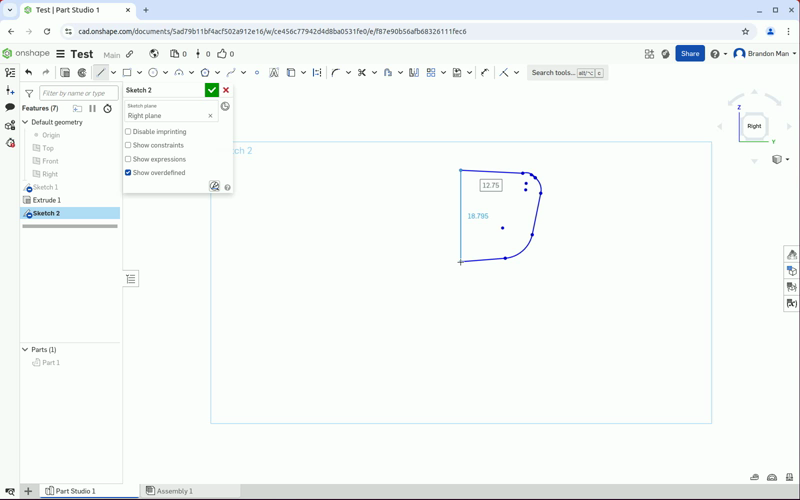
click(460, 261)
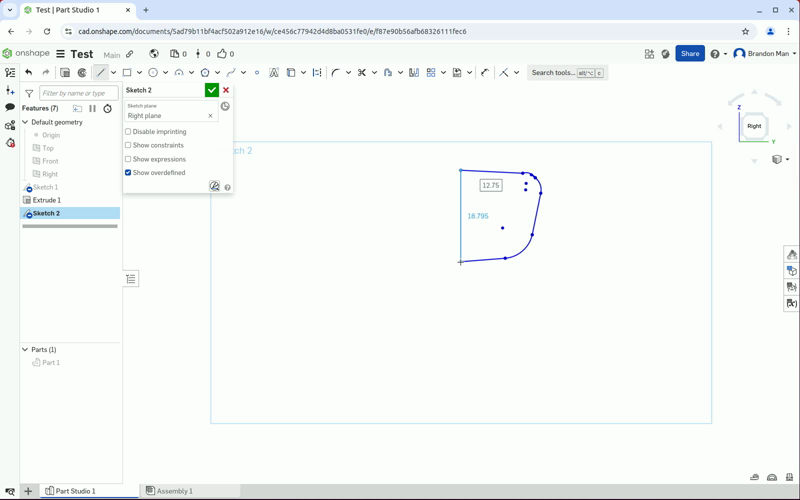
key(esc)
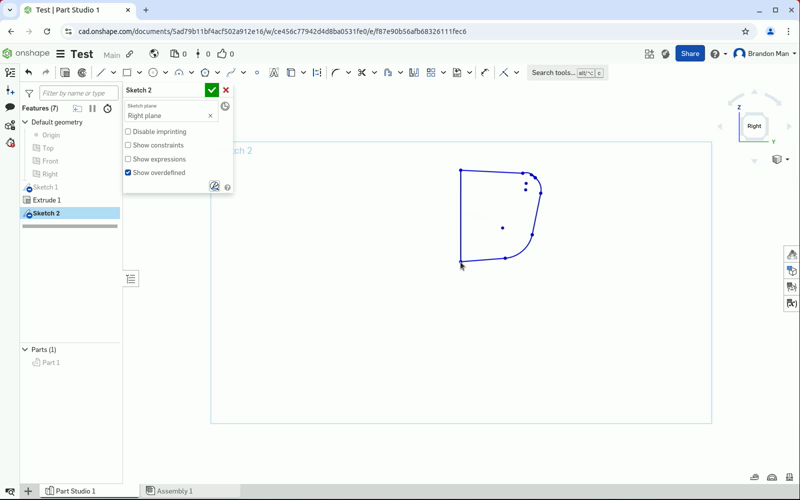
mouse_move(477, 212)
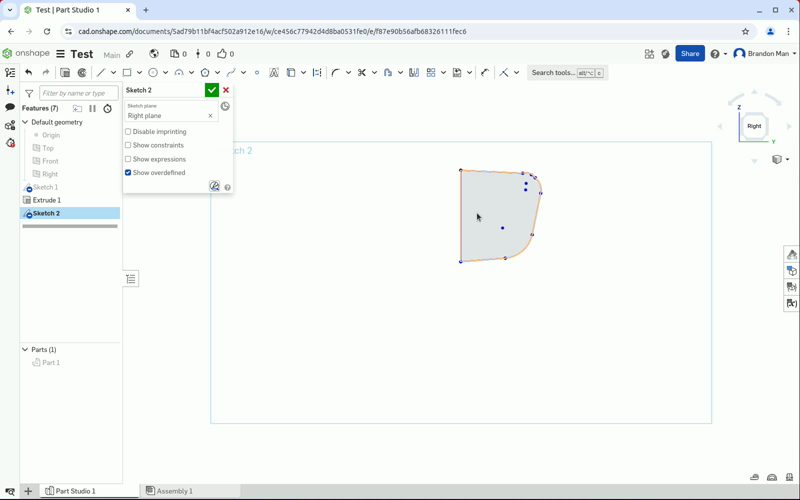
click(477, 212)
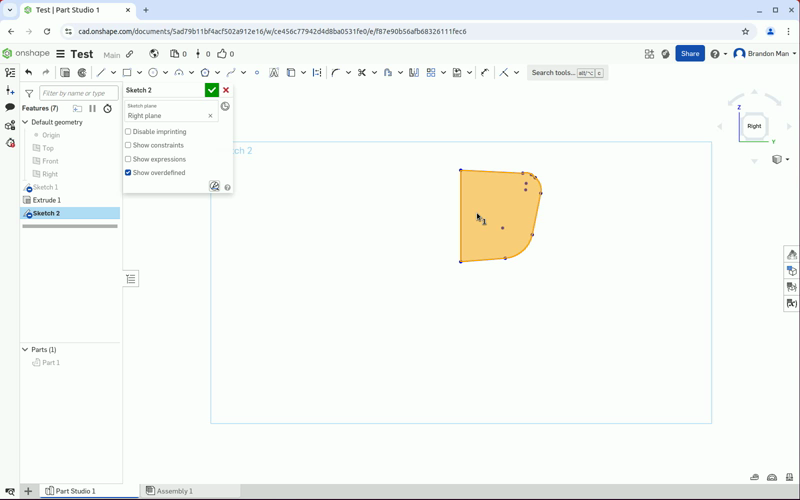
mouse_move(73, 352)
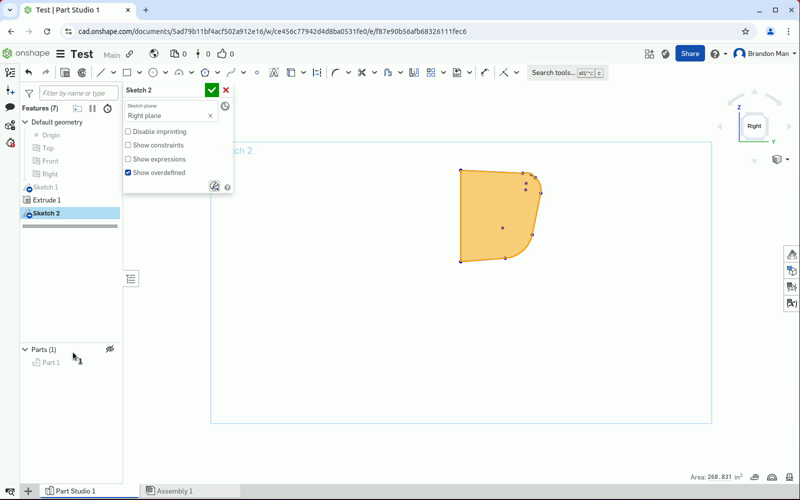
key(shift+y)
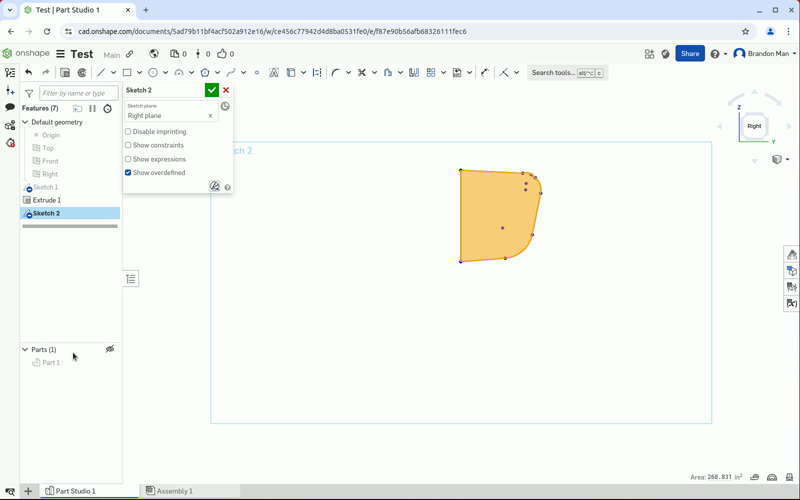
key(shift+e)
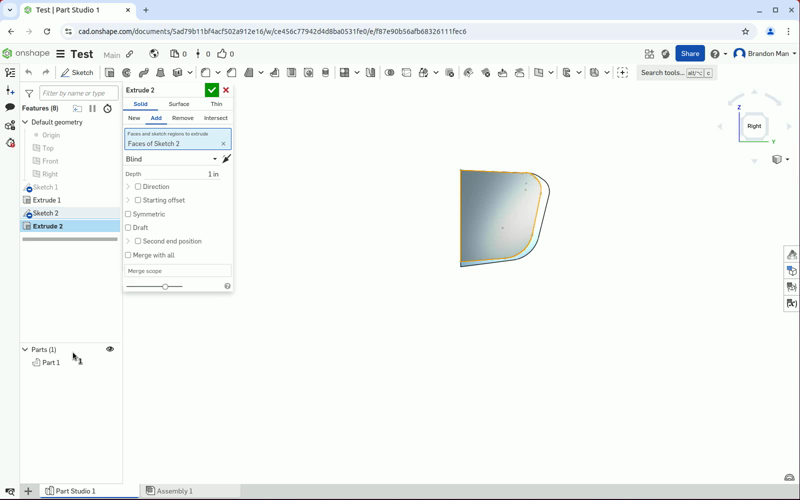
mouse_move(143, 106)
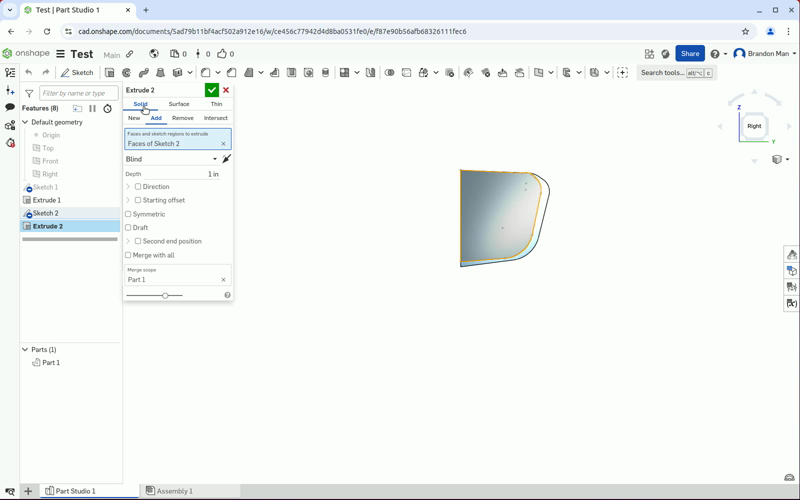
click(143, 106)
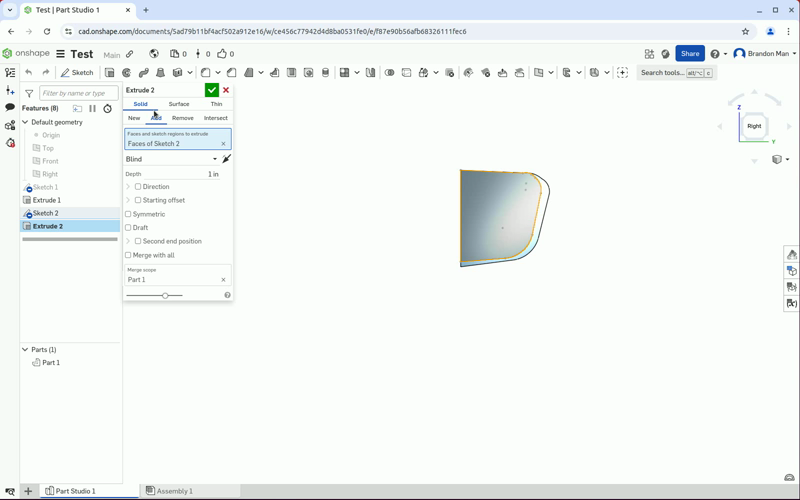
mouse_move(186, 120)
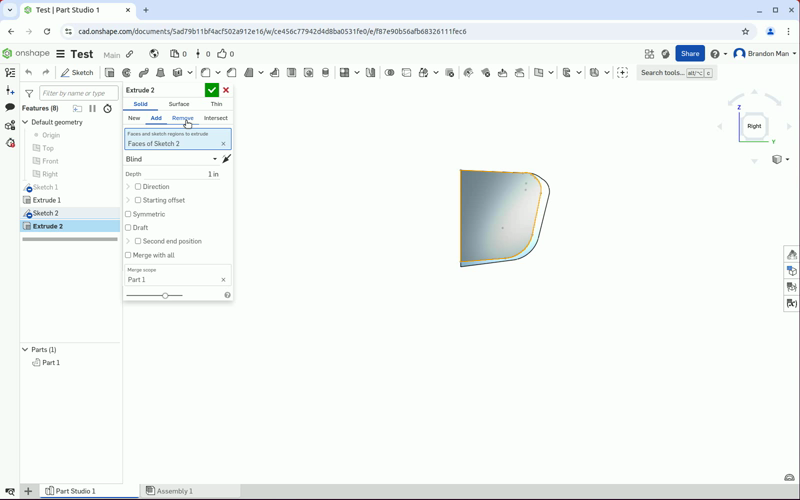
click(186, 120)
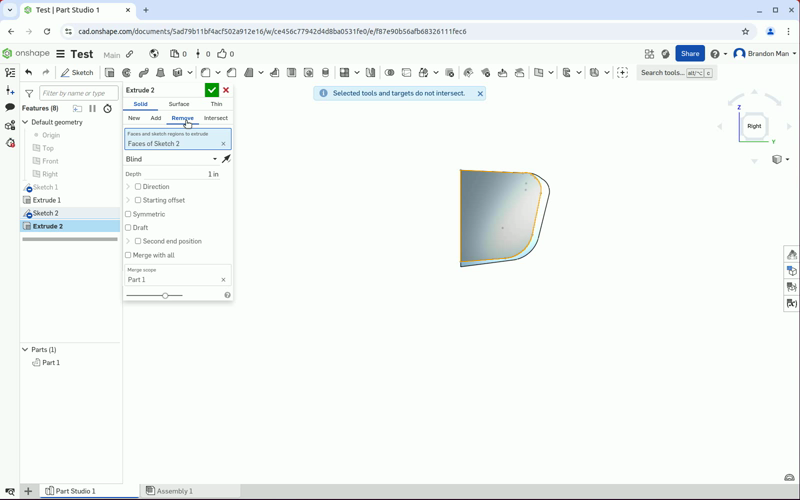
key(tab, 4)
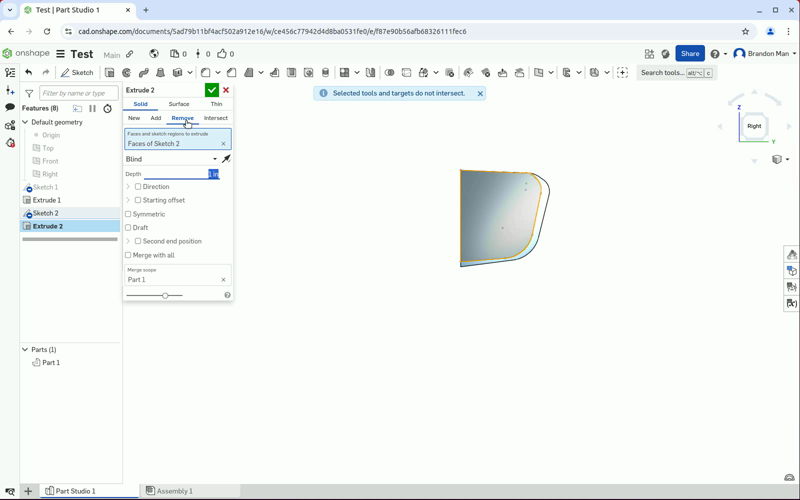
text(-6.018)
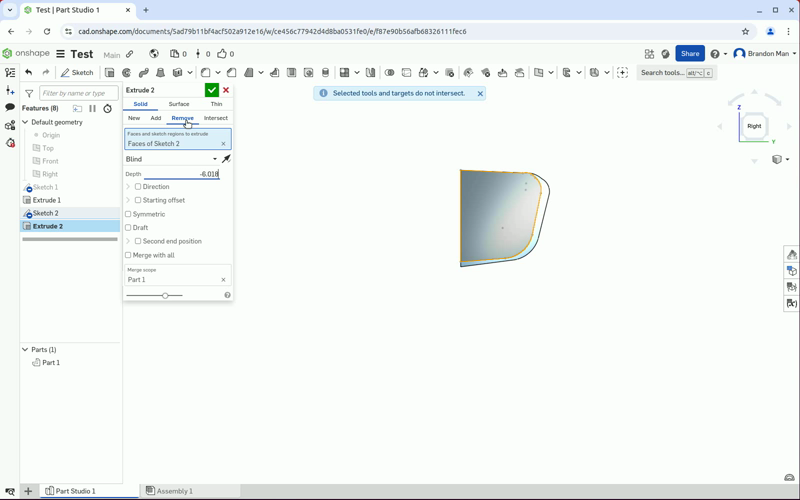
key(tab, 6)
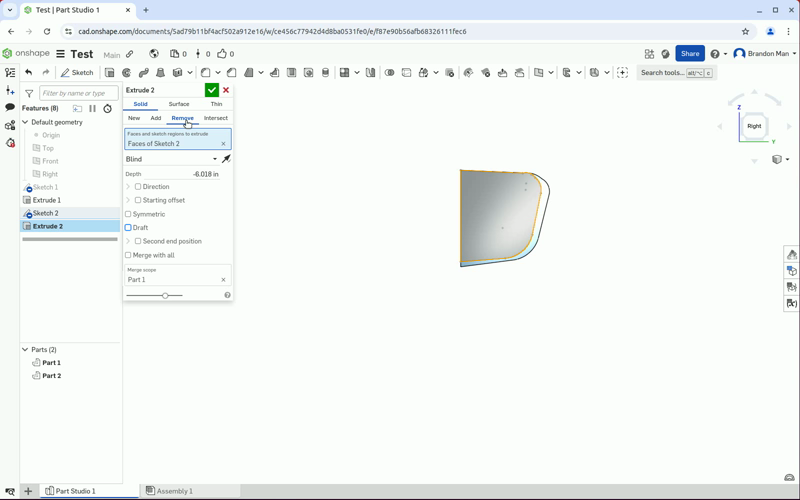
key(space)
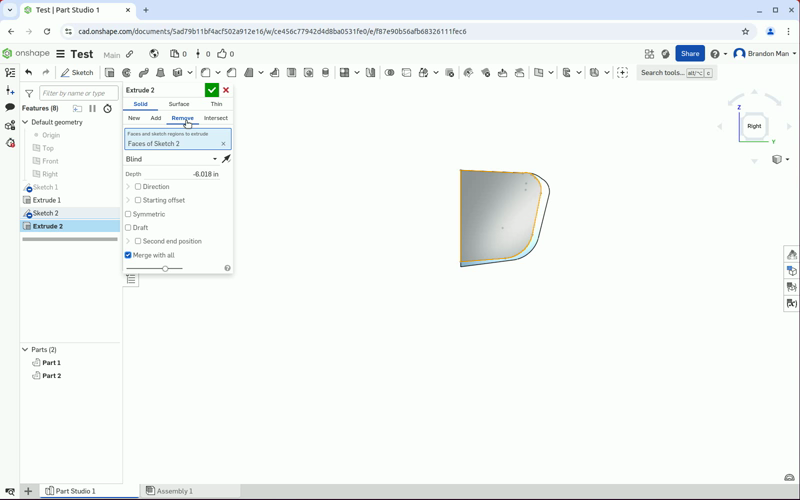
key(enter)
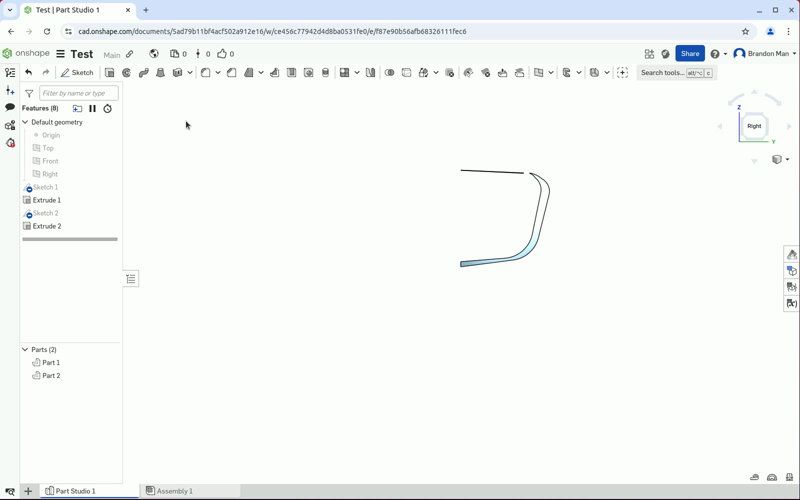
key(shift+h)
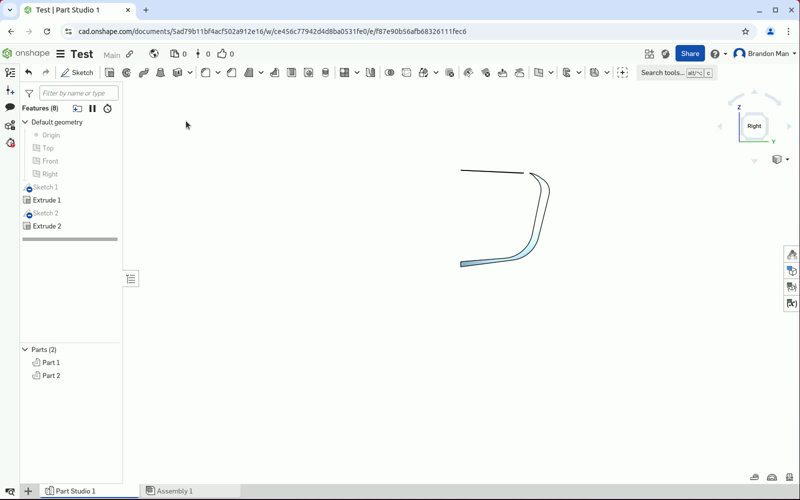
key(shift+h)
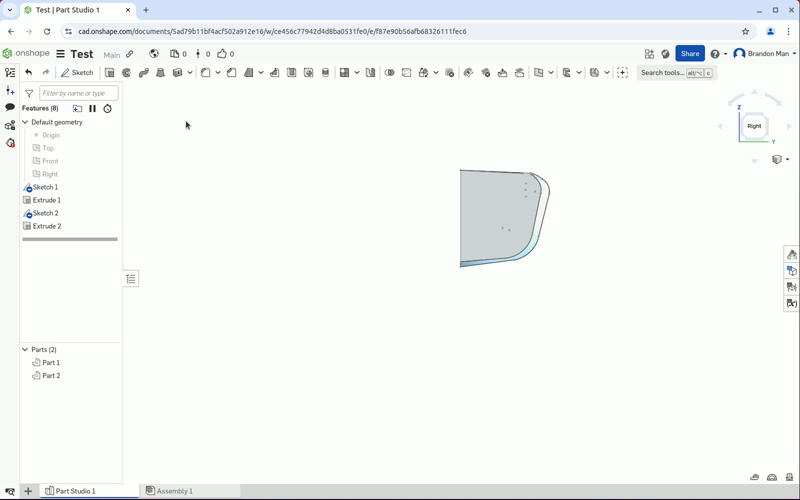
key(shift+7)
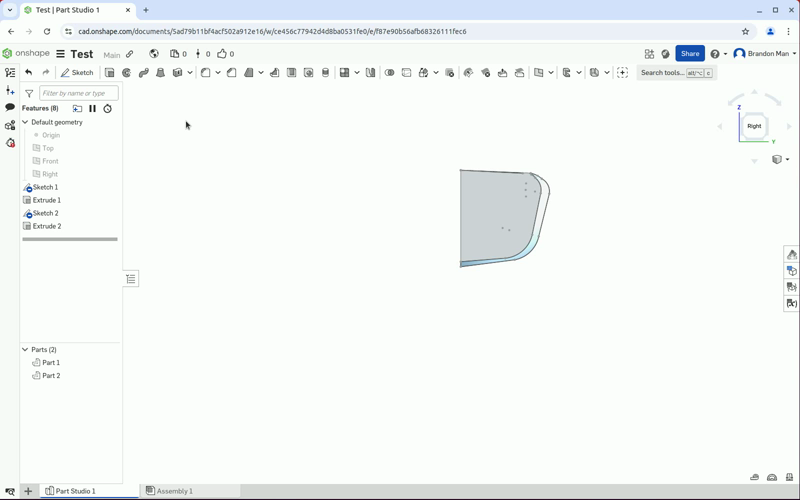
key(right, 2)
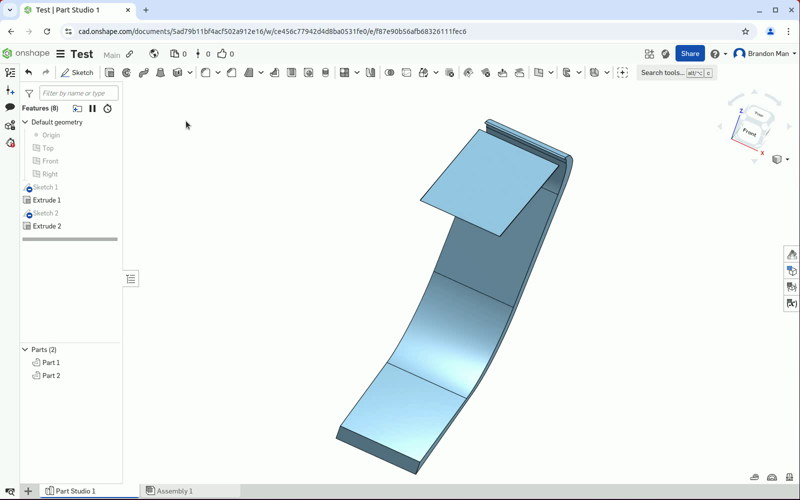
key(down, 2)
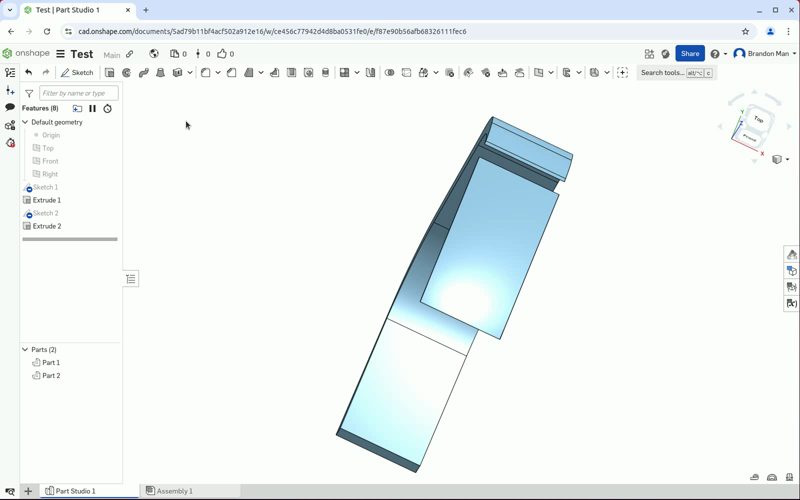
key(up, 2)
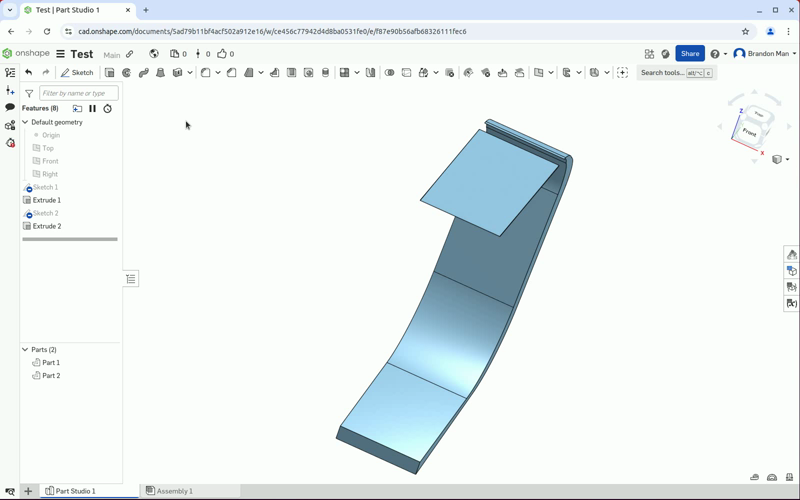
key(left, 2)
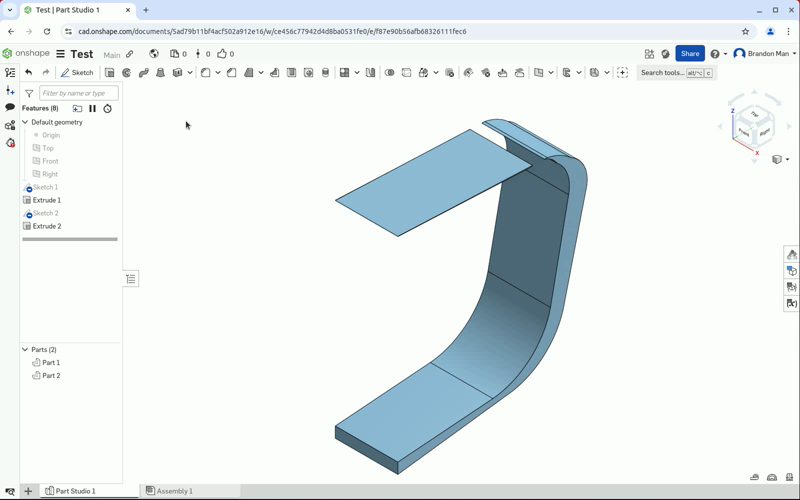
mouse_move(73, 189)
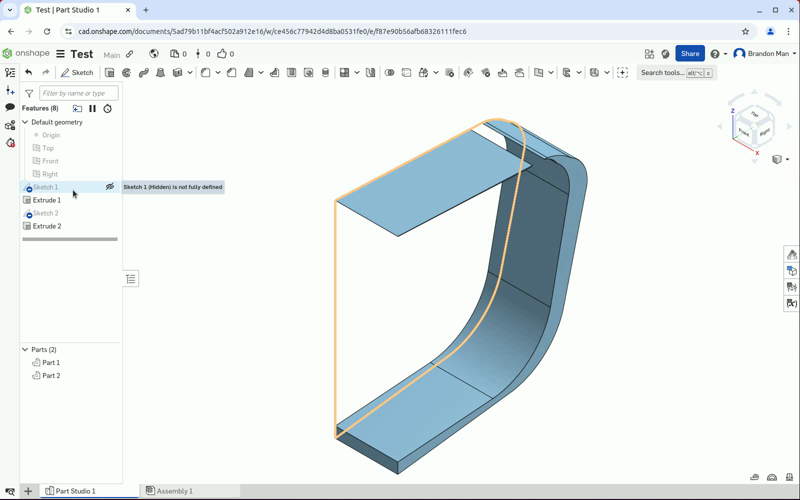
click(73, 189)